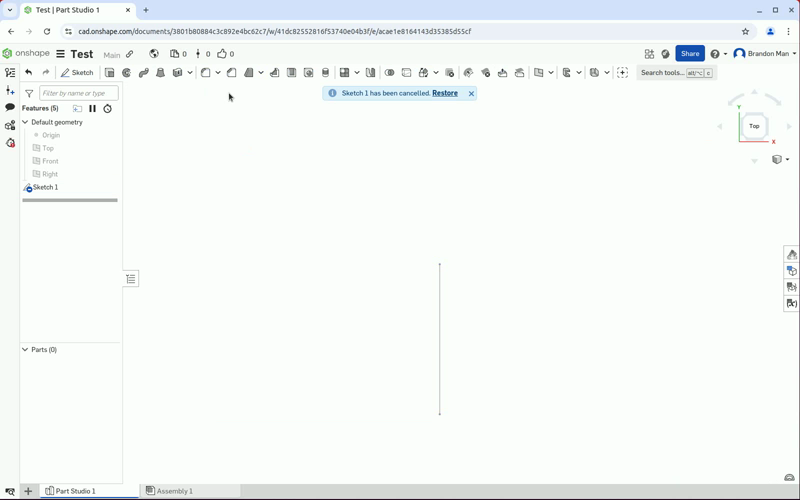
key(shift+h)
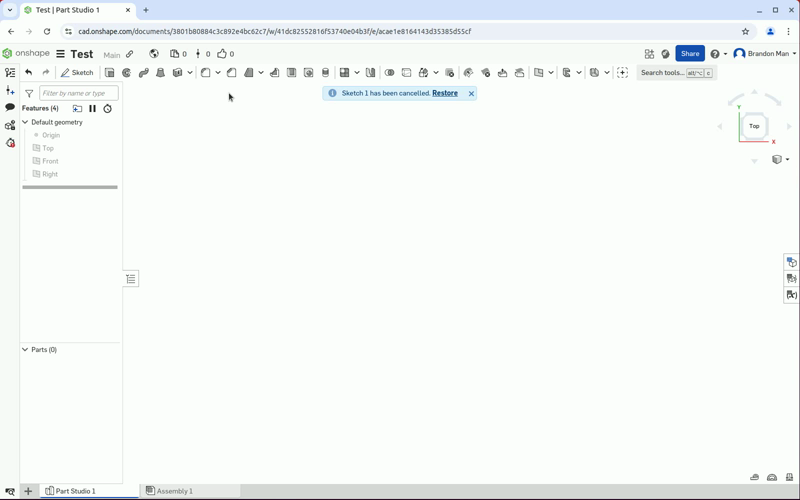
mouse_move(73, 352)
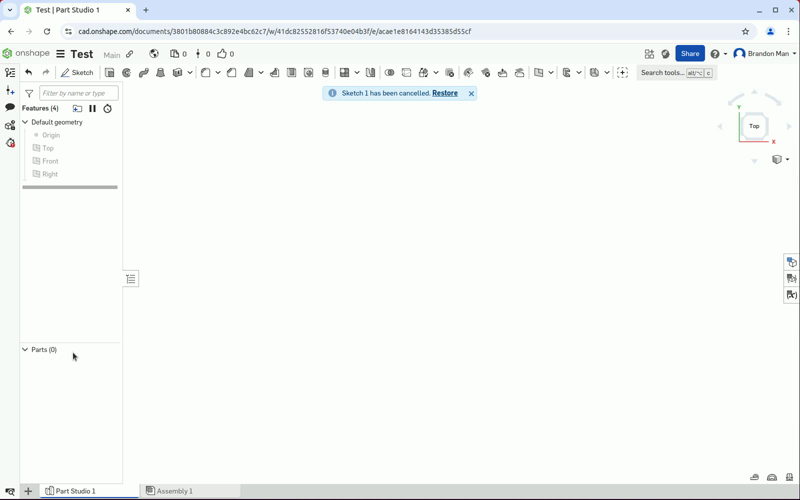
key(y)
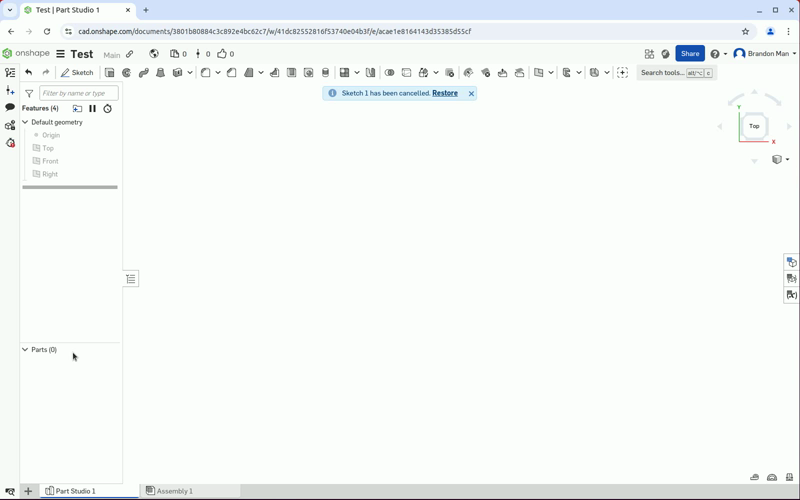
key(shift+p)
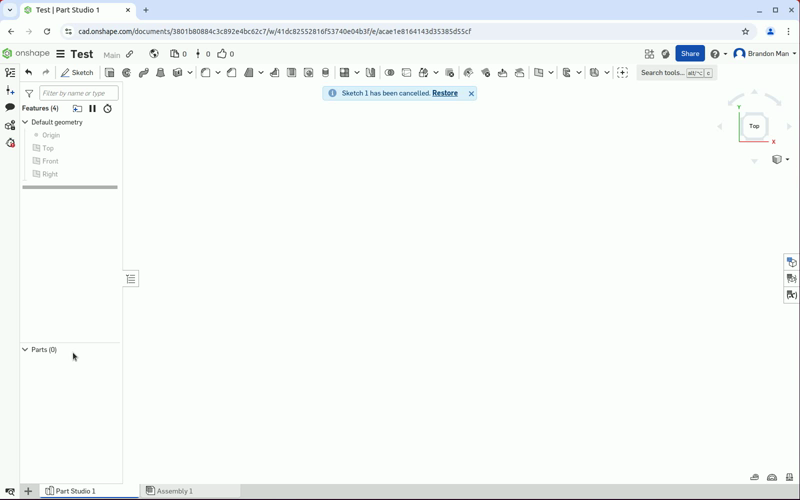
key(space)
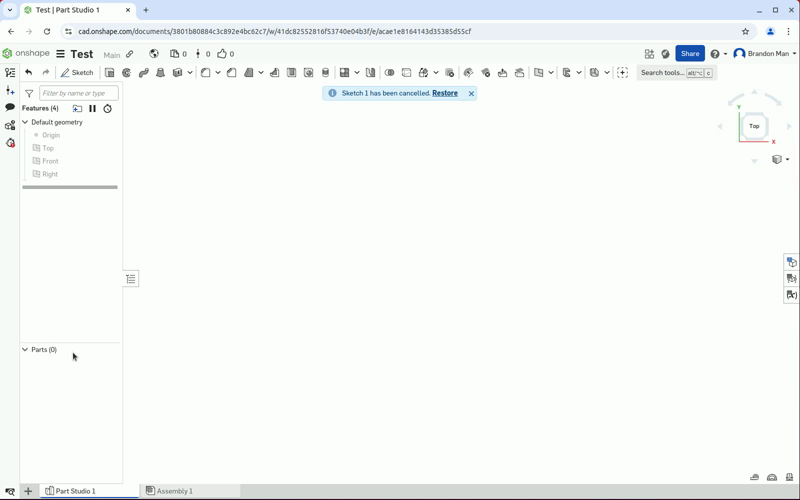
key_down(shift)
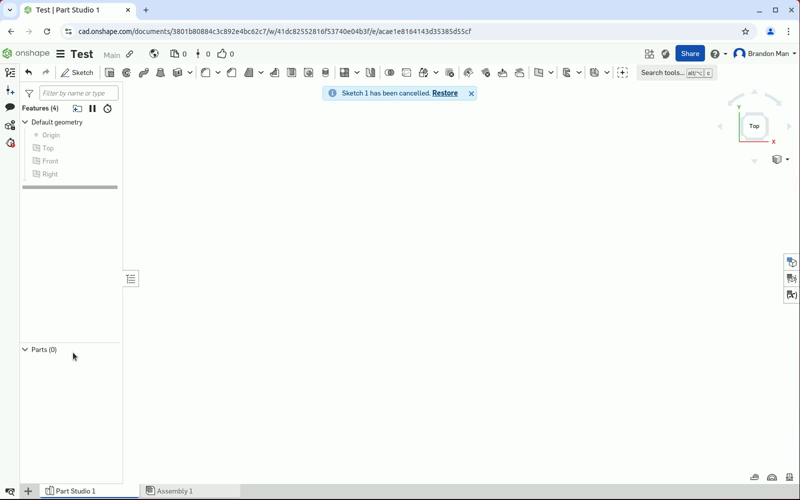
key(up)
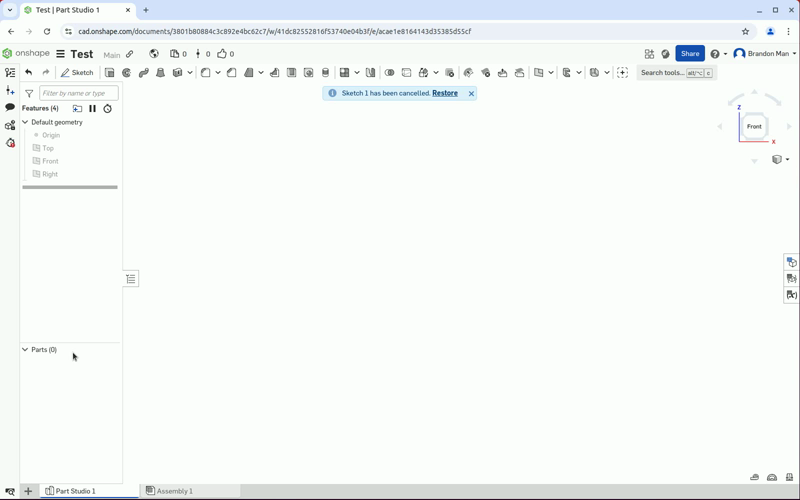
key_up(shift)
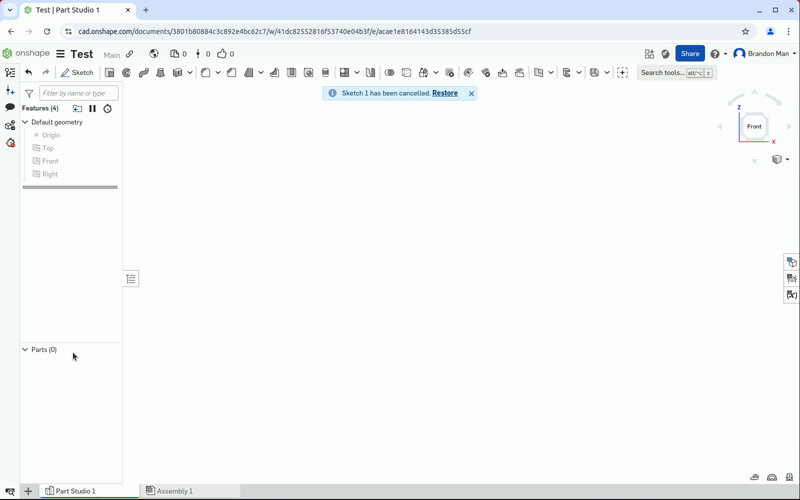
mouse_move(73, 352)
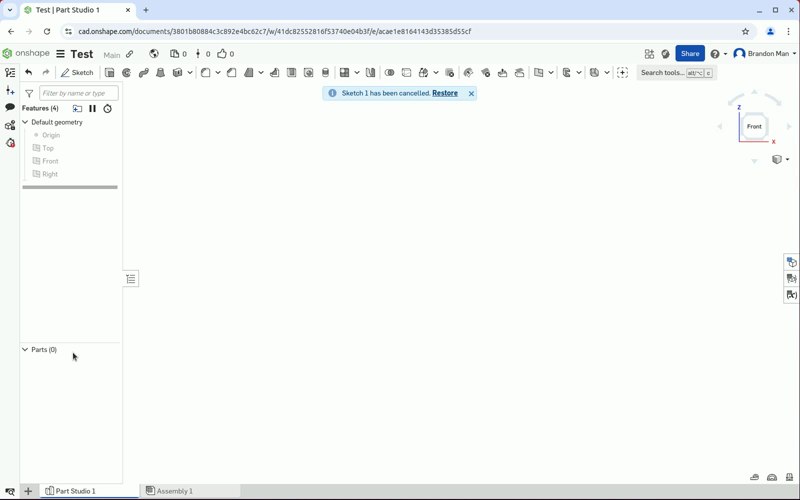
key(shift+y)
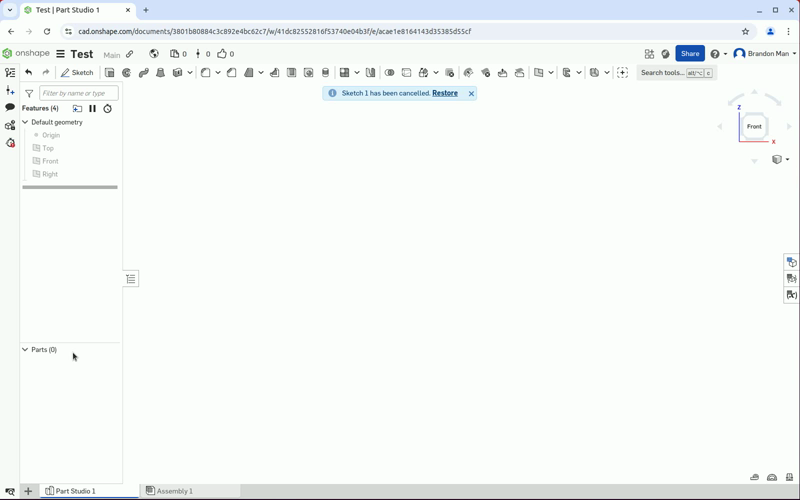
key(shift+s)
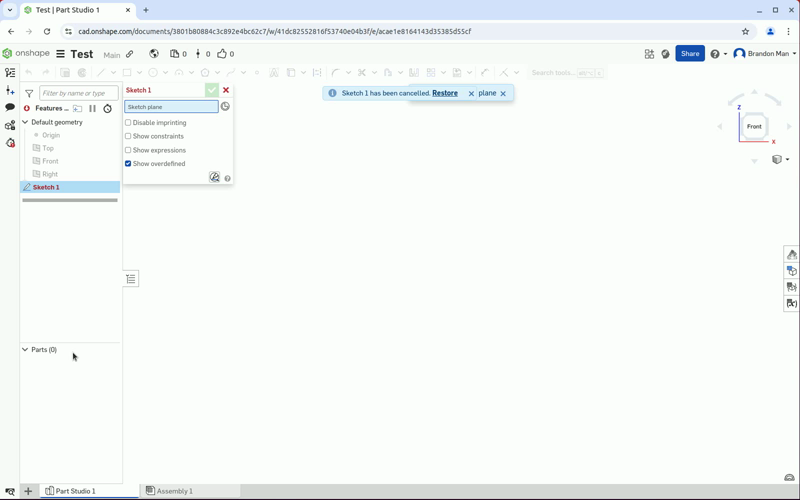
mouse_move(73, 163)
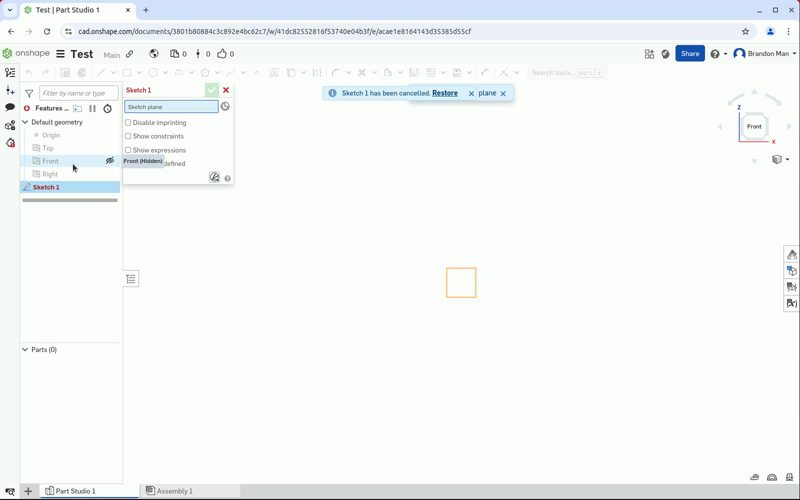
click(73, 163)
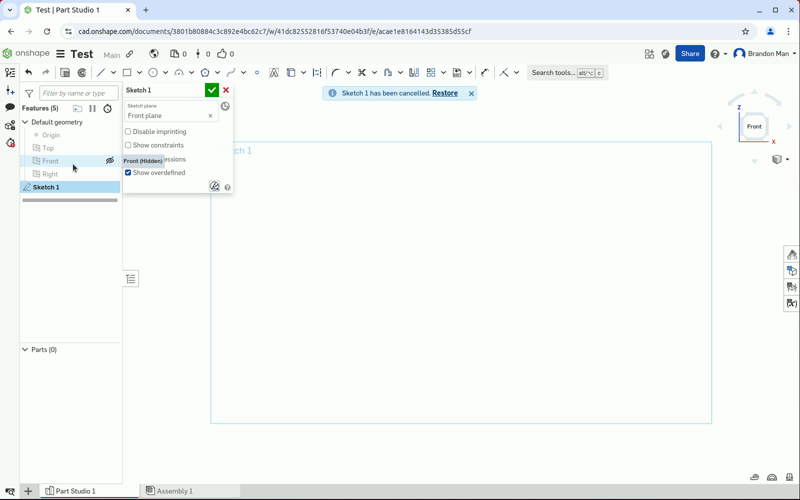
mouse_move(73, 352)
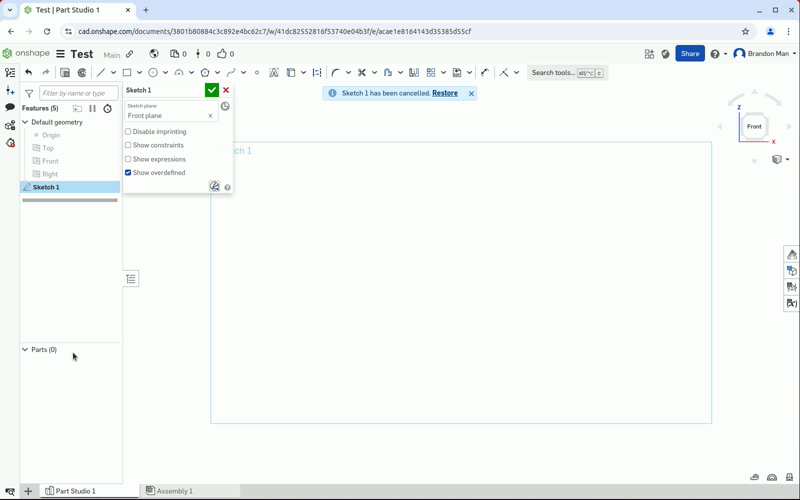
key(y)
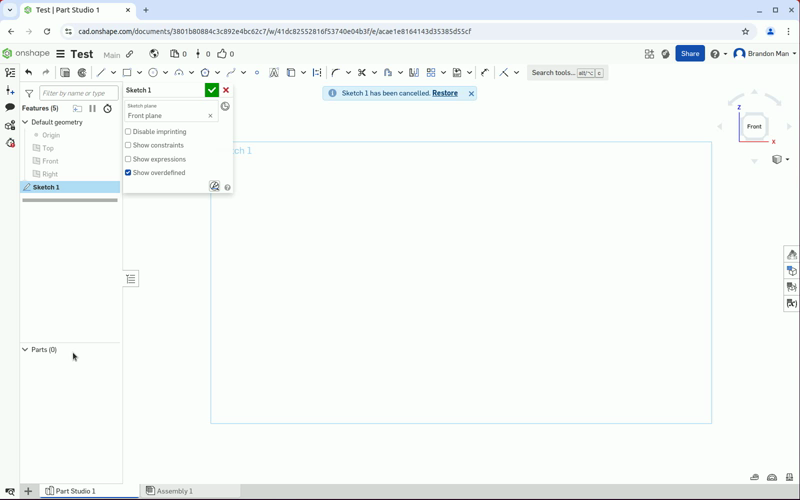
key(l)
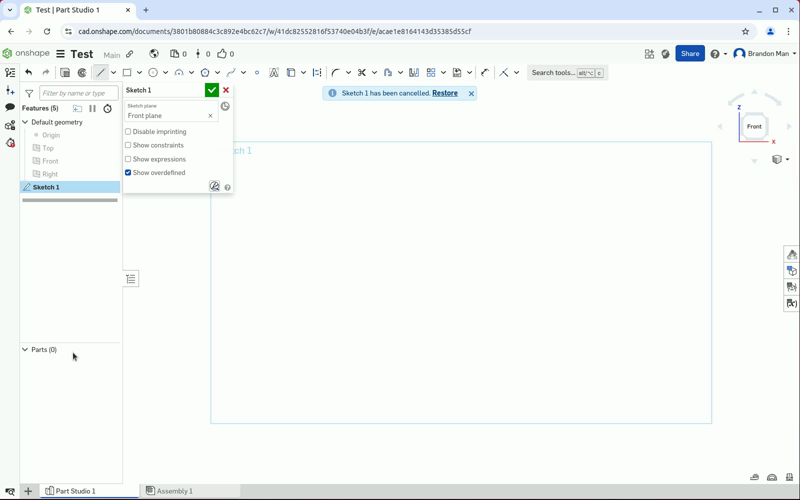
key_down(shift)
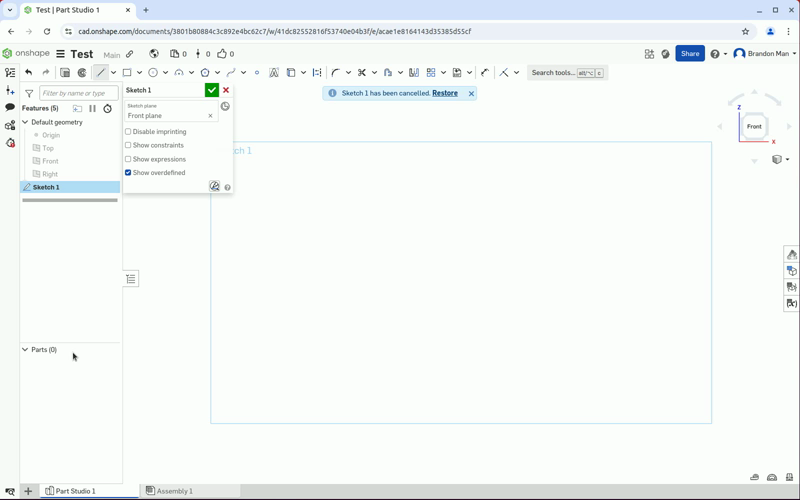
mouse_move(460, 282)
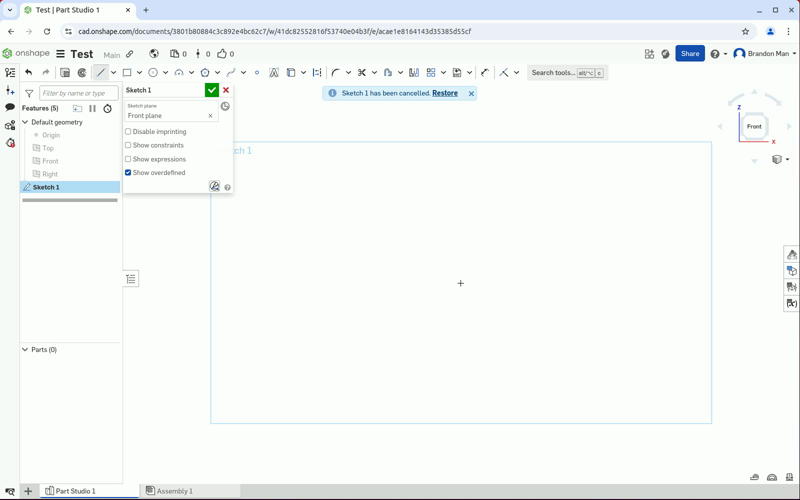
click(460, 282)
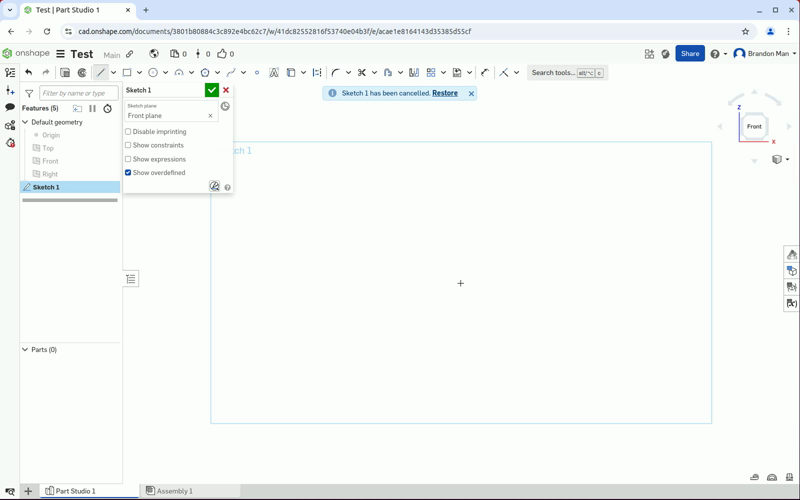
key_up(shift)
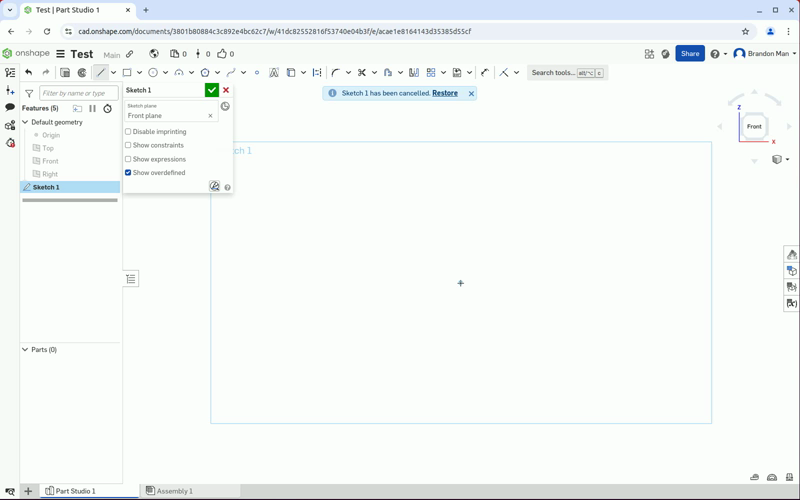
key_down(shift)
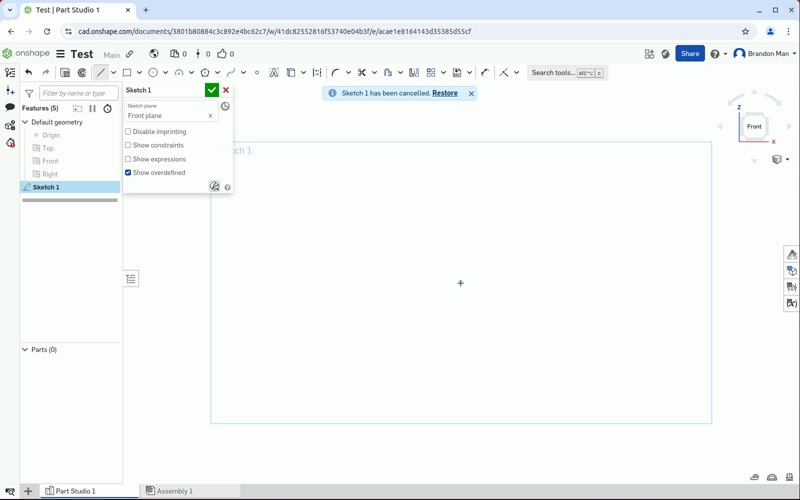
mouse_move(573, 282)
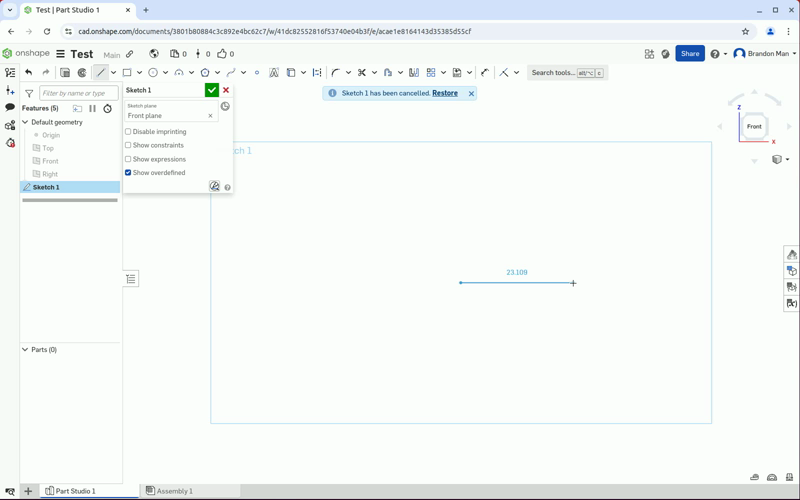
click(573, 282)
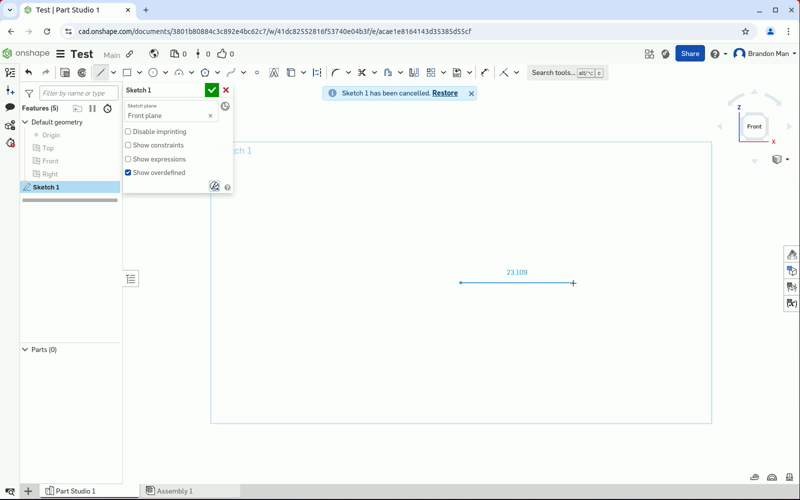
key_up(shift)
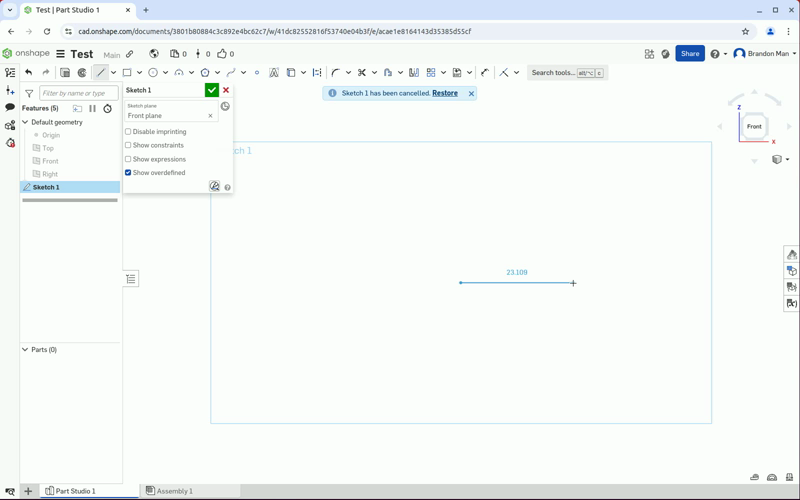
key_down(shift)
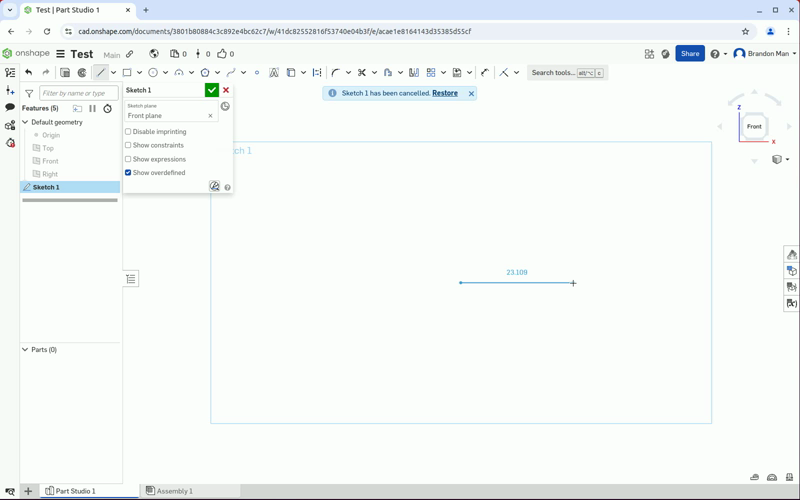
mouse_move(573, 208)
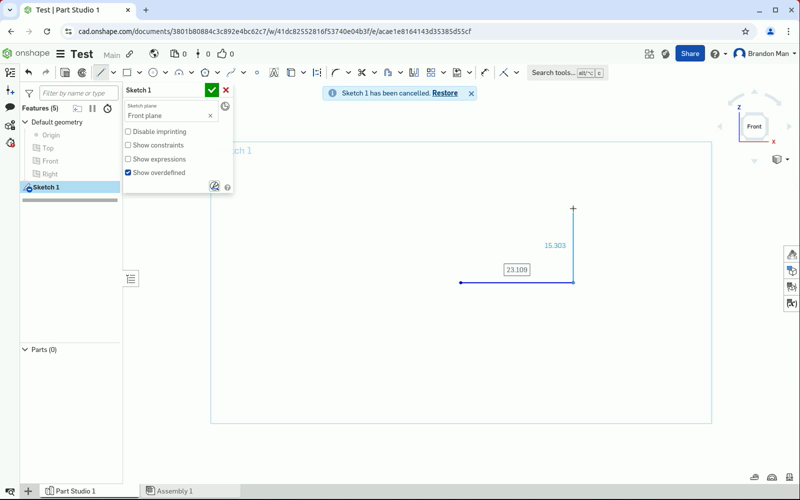
click(573, 208)
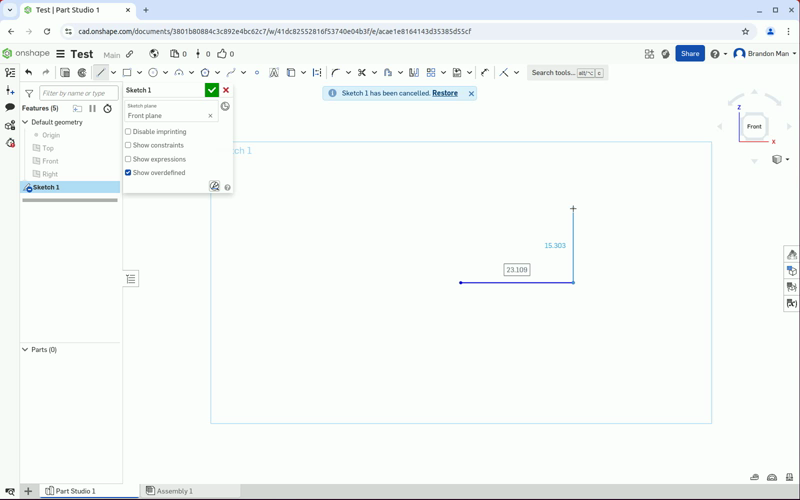
key_up(shift)
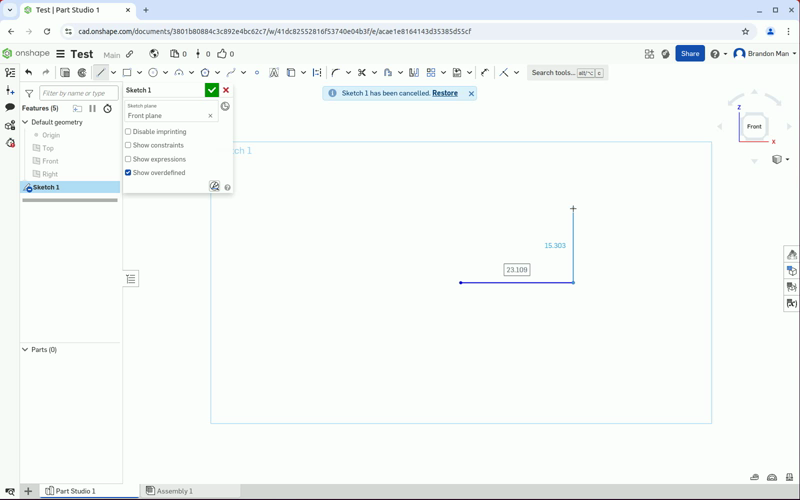
key_down(shift)
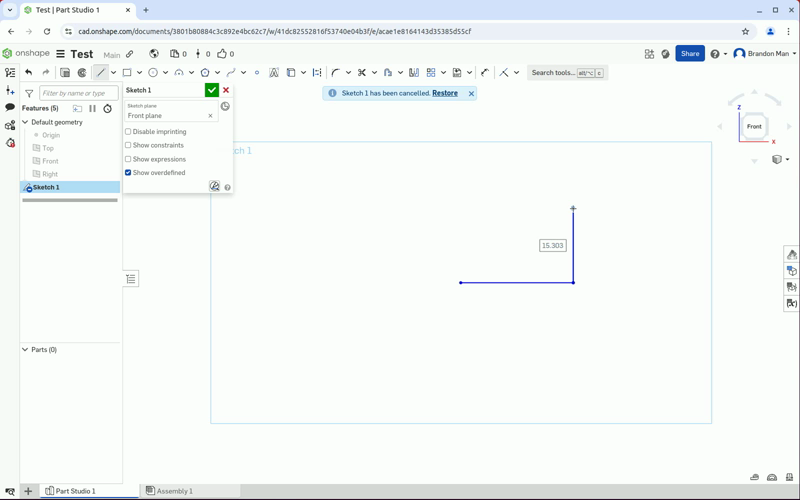
mouse_move(460, 208)
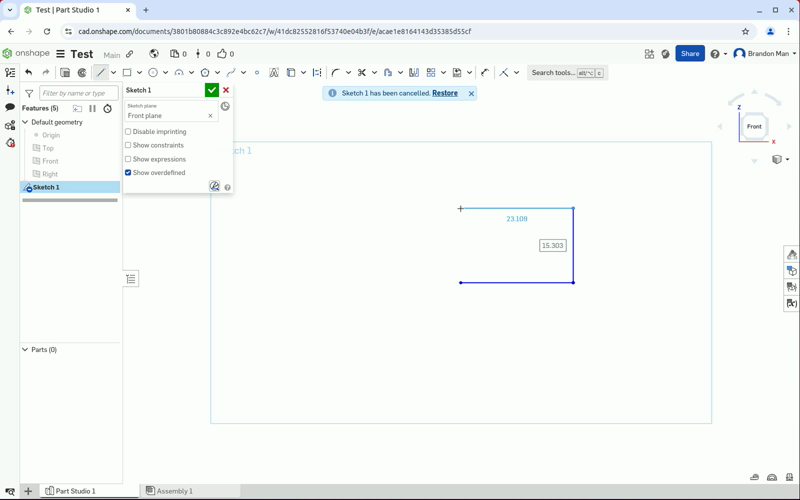
click(460, 208)
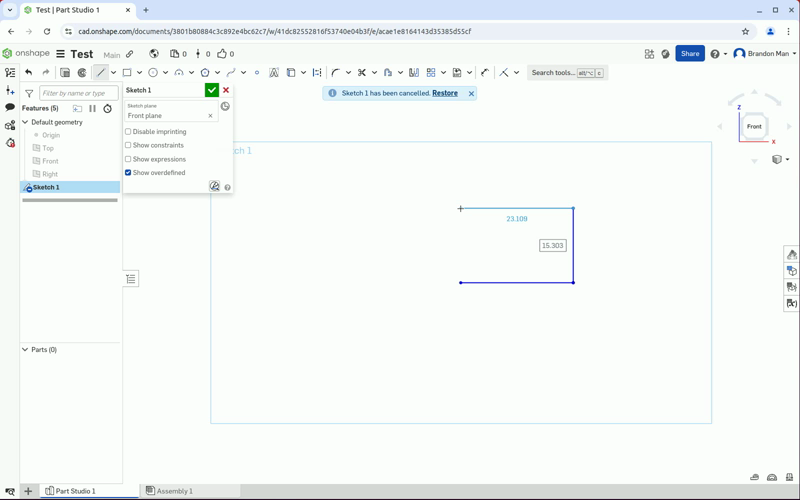
key_up(shift)
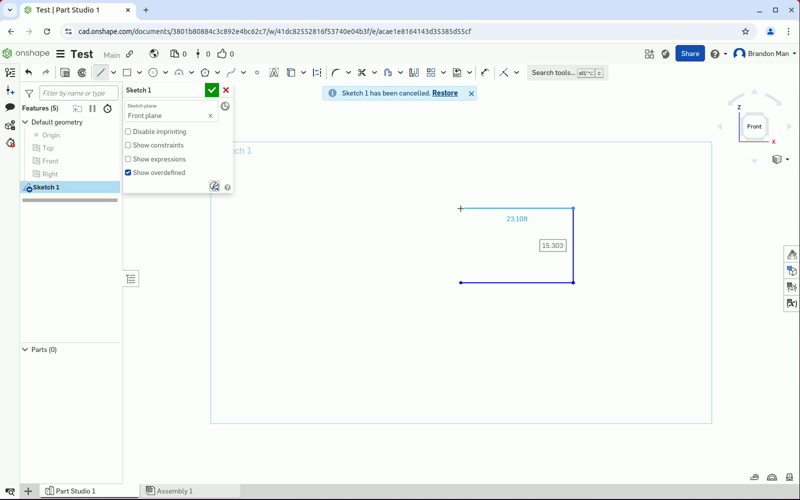
key_down(shift)
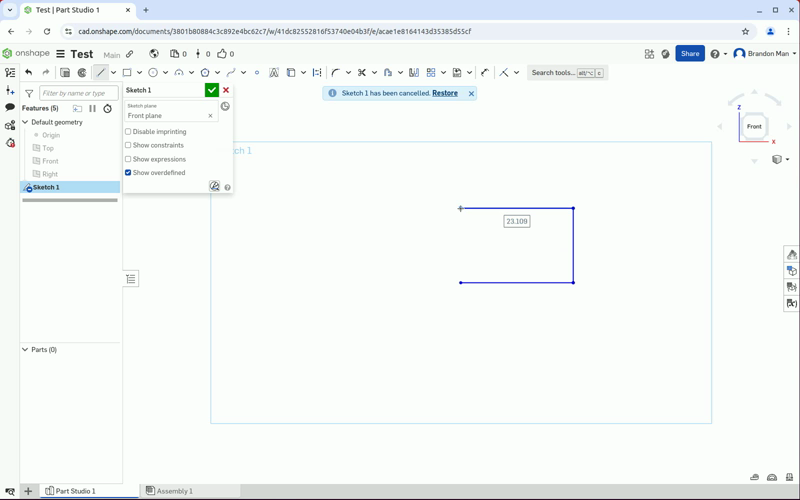
mouse_move(460, 282)
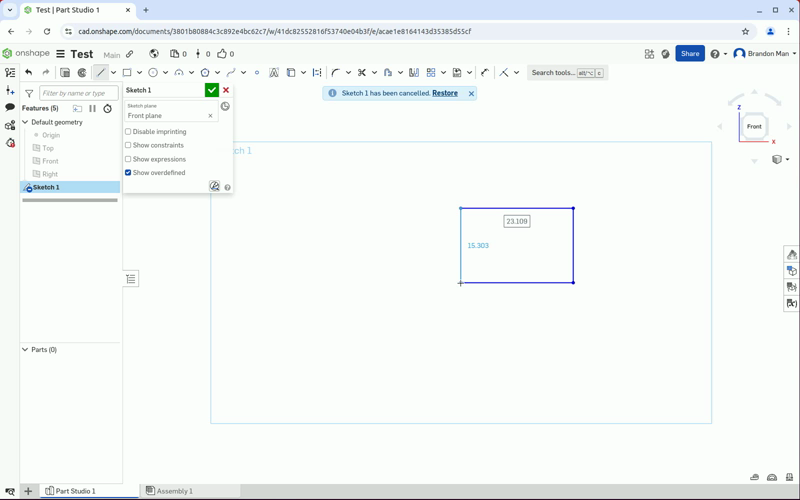
key_up(shift)
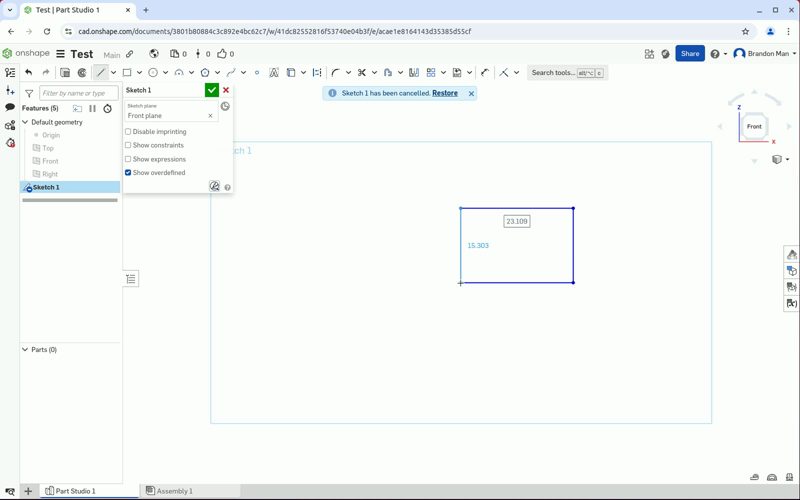
click(460, 282)
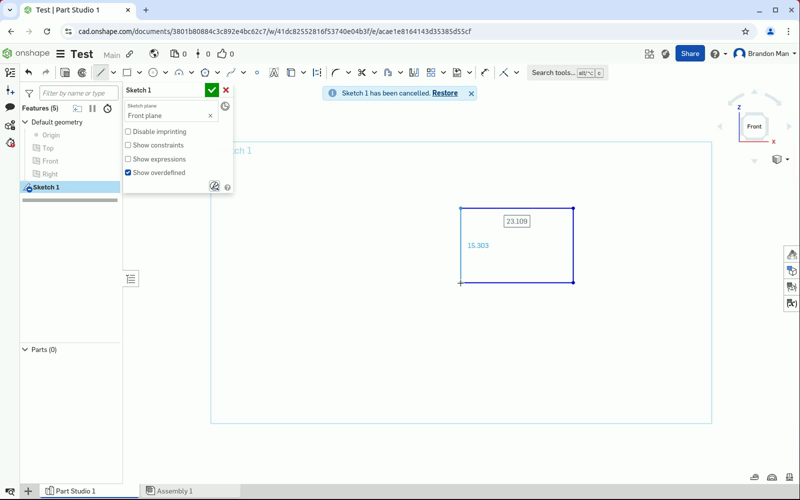
key(esc)
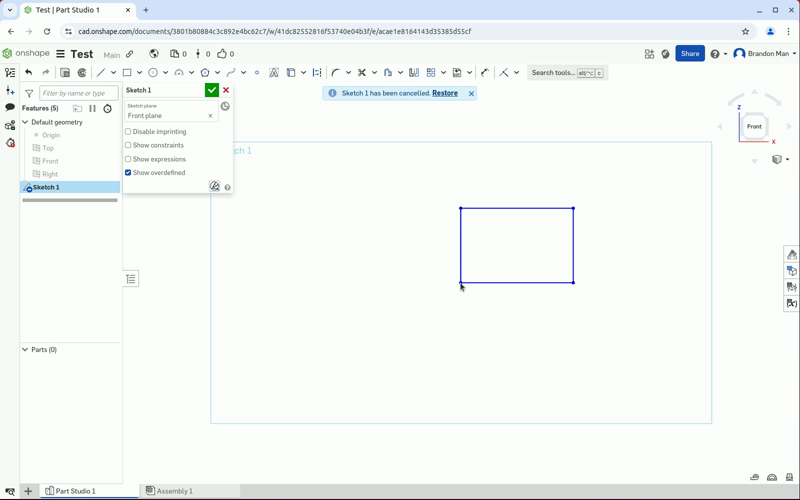
mouse_move(482, 254)
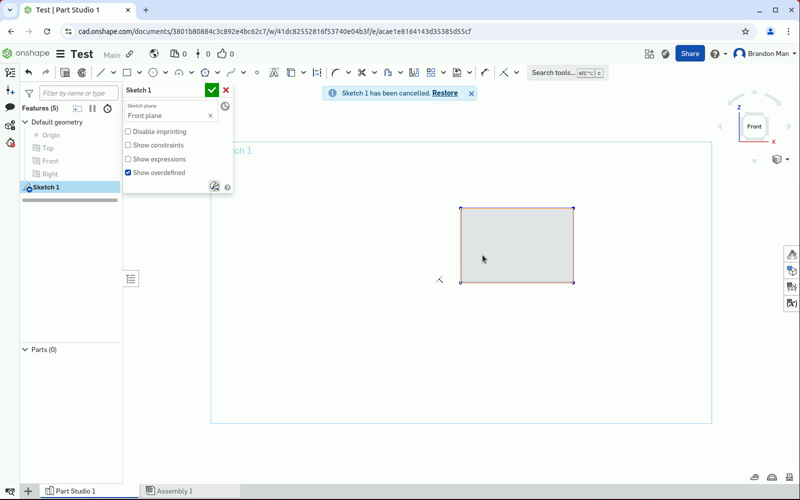
click(482, 254)
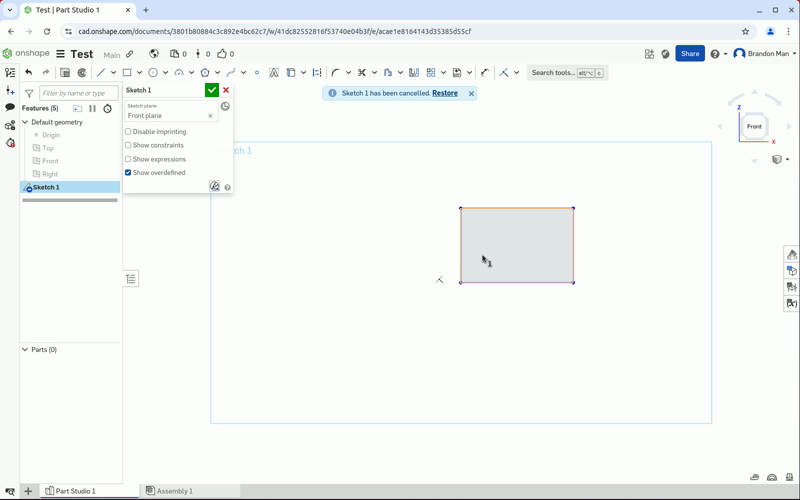
mouse_move(73, 352)
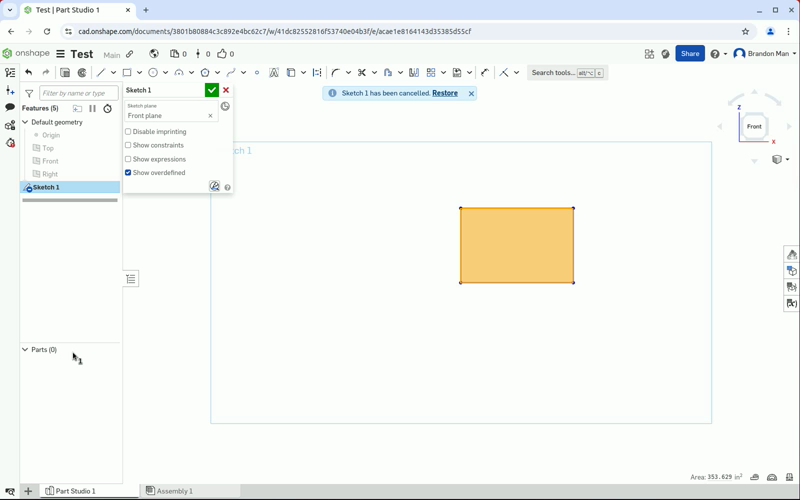
key(shift+y)
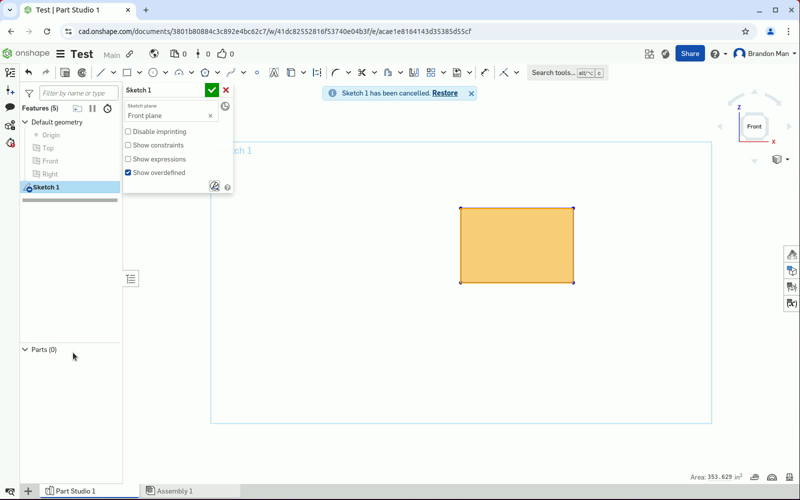
key(shift+e)
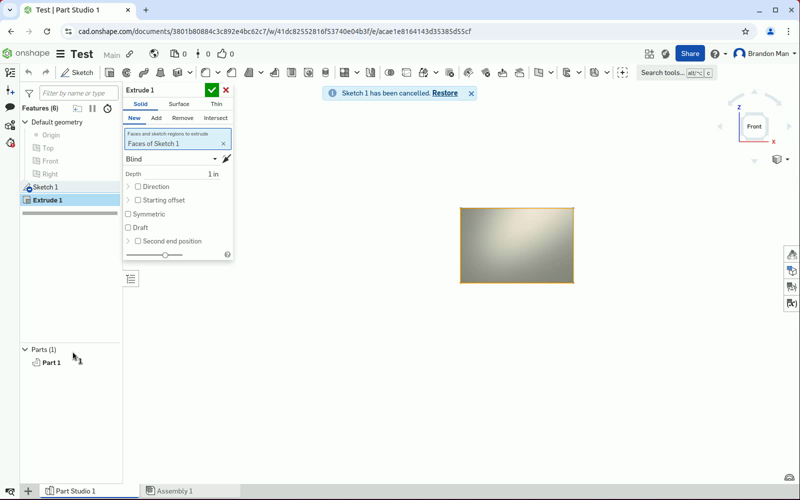
mouse_move(143, 106)
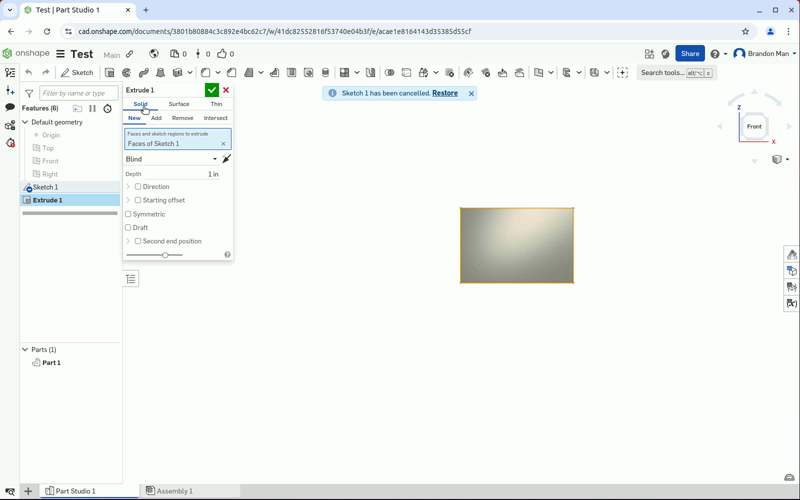
click(143, 106)
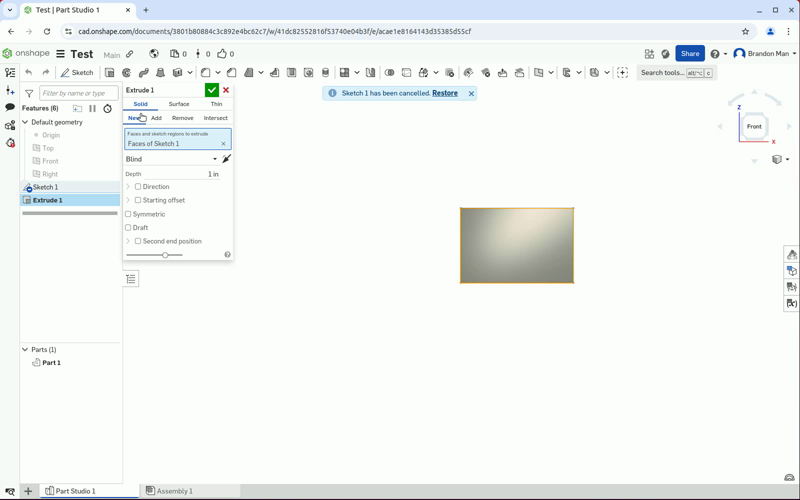
mouse_move(137, 120)
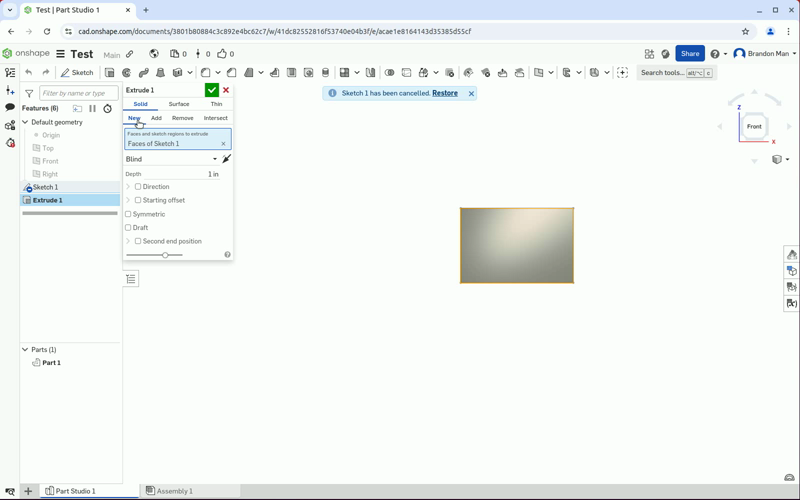
click(137, 120)
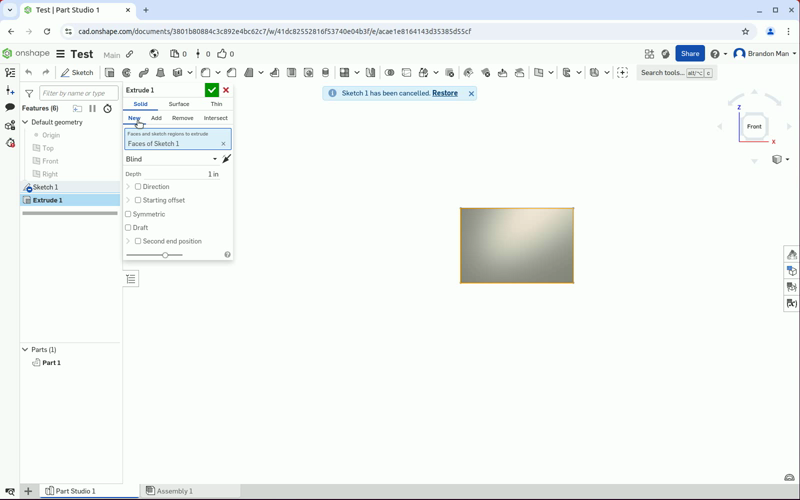
key(tab, 4)
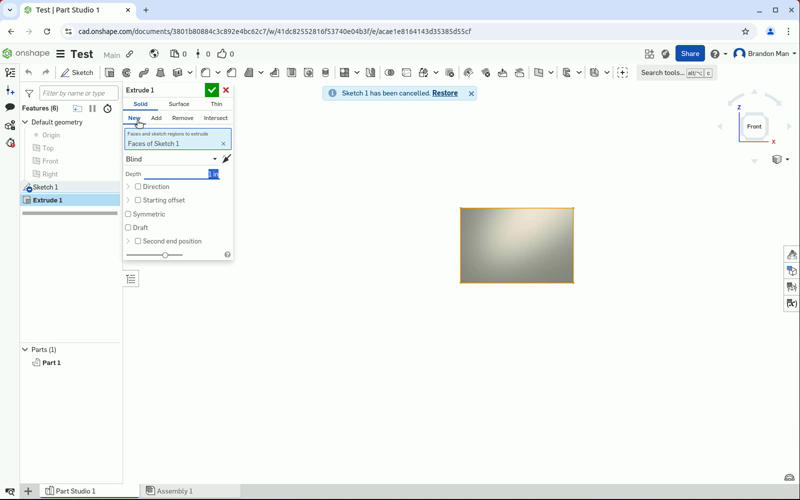
text(15.405)
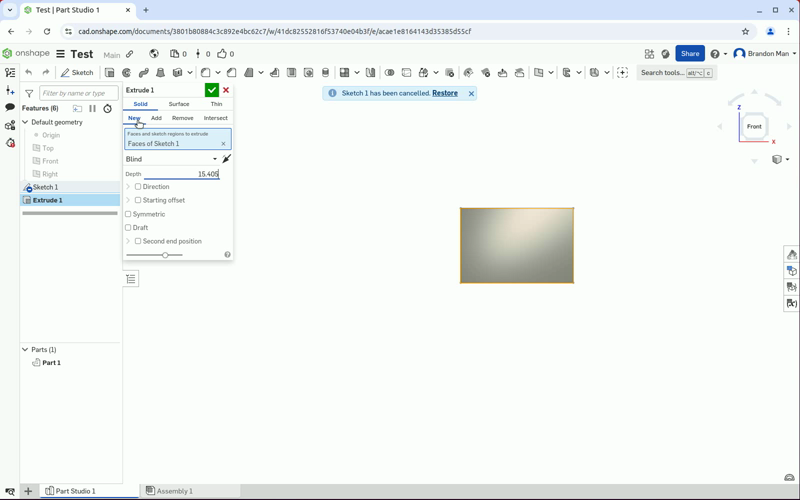
key(enter)
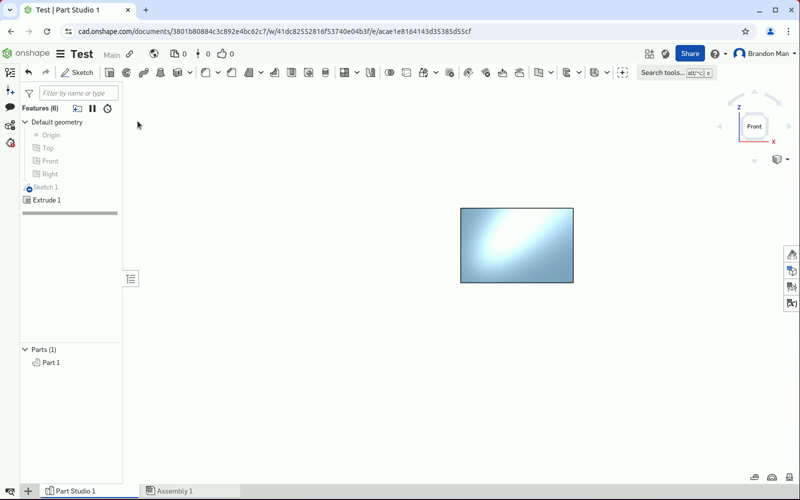
key(shift+h)
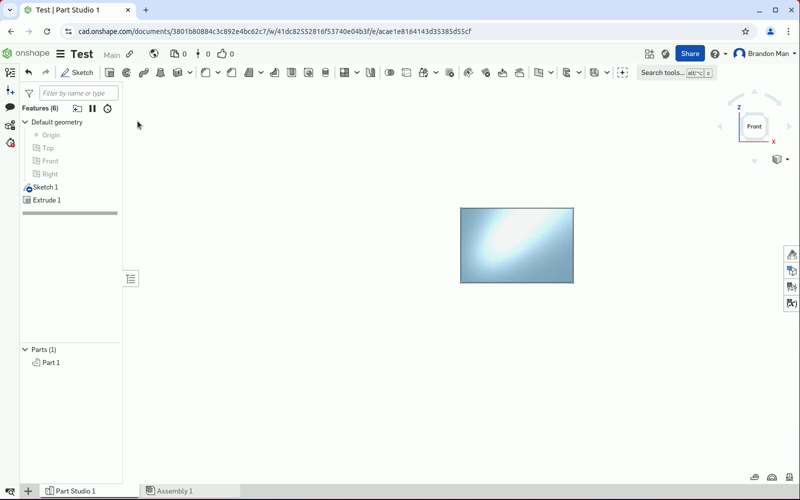
key(shift+h)
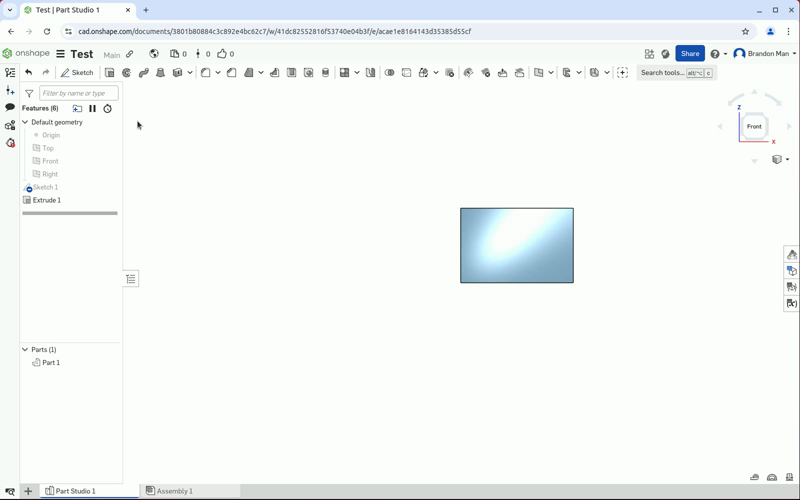
mouse_move(73, 189)
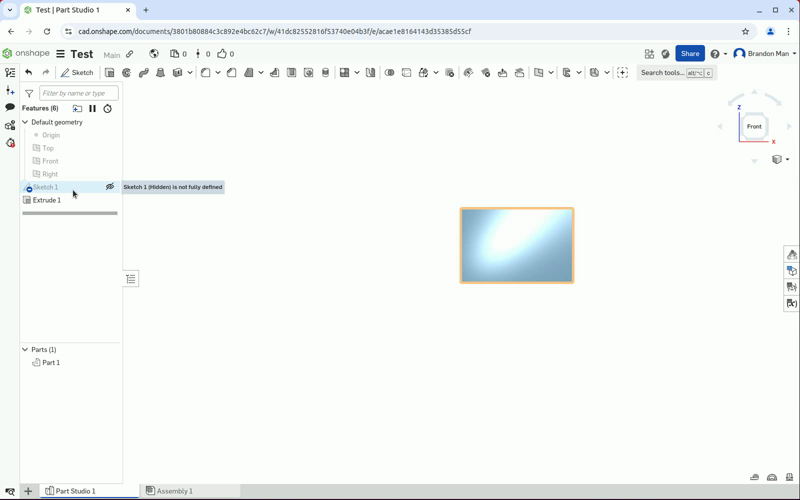
click(73, 189)
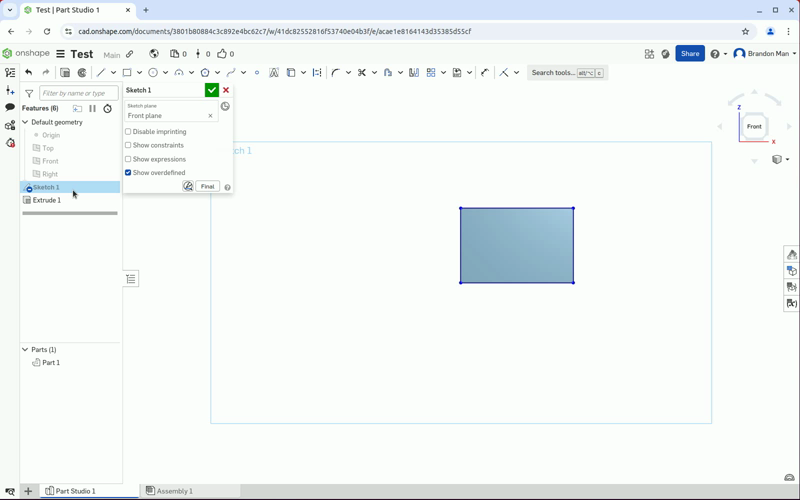
mouse_move(229, 92)
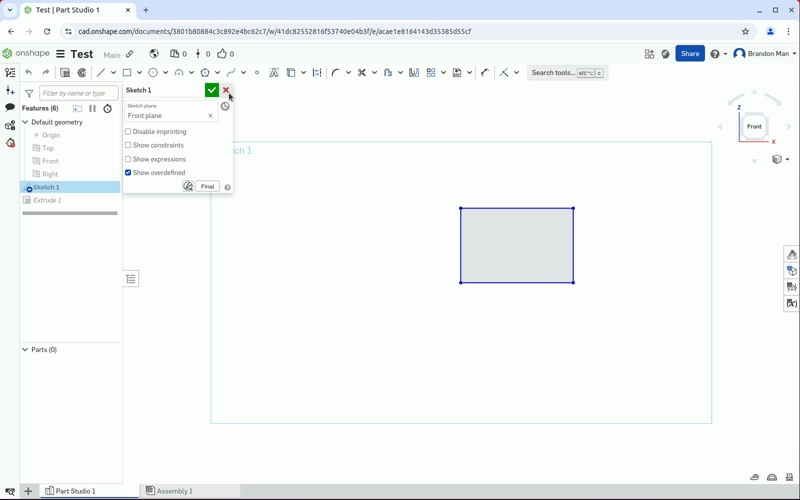
click(229, 92)
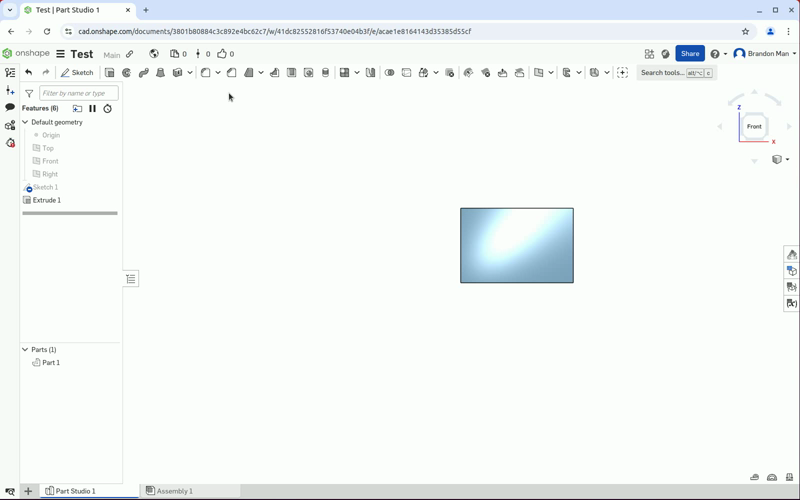
mouse_move(73, 352)
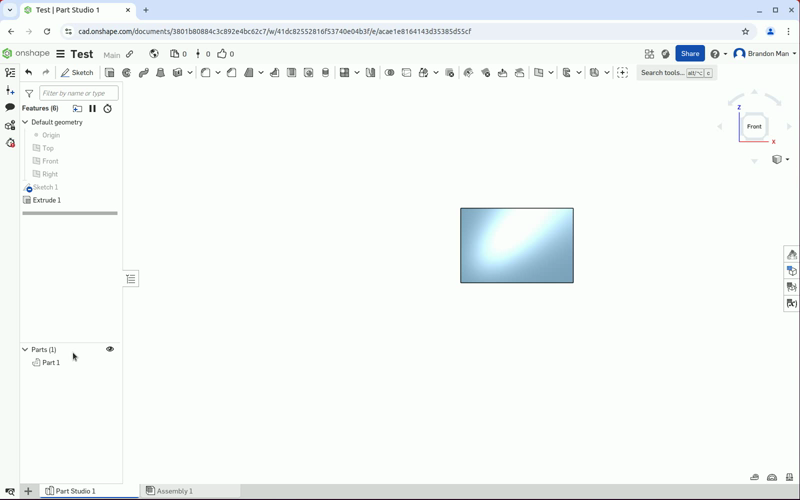
key(y)
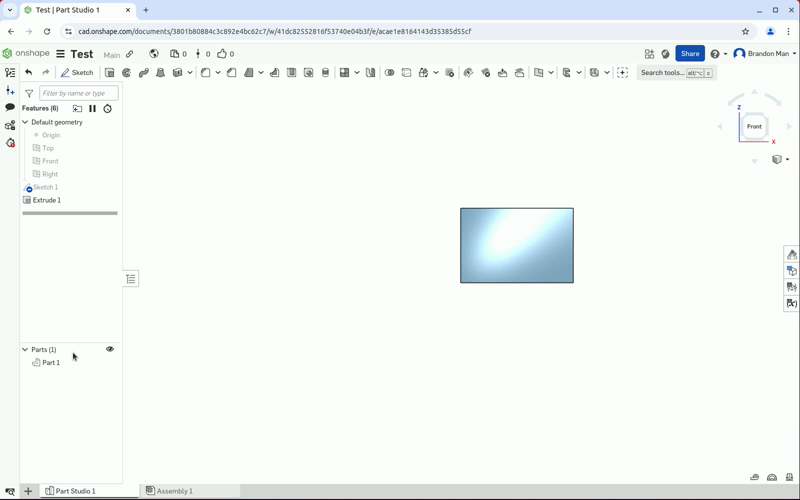
key(shift+p)
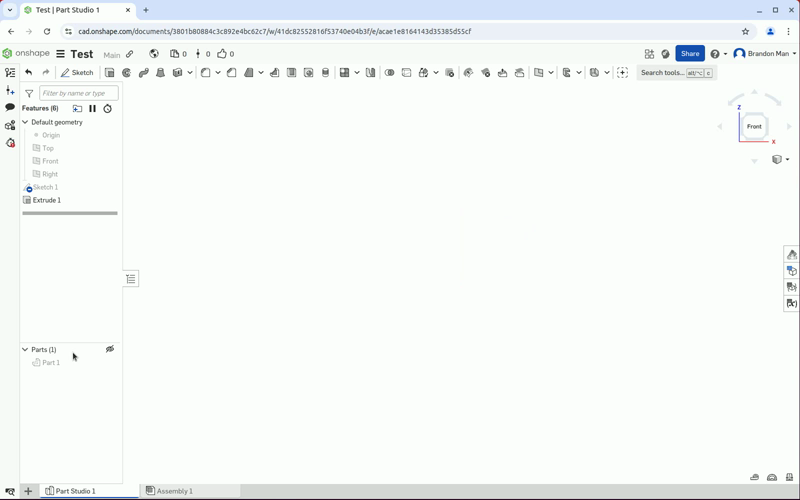
key(space)
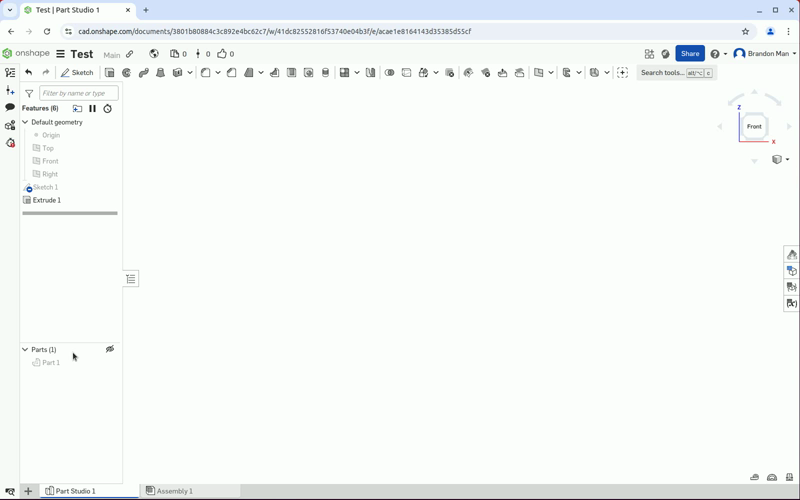
key_down(shift)
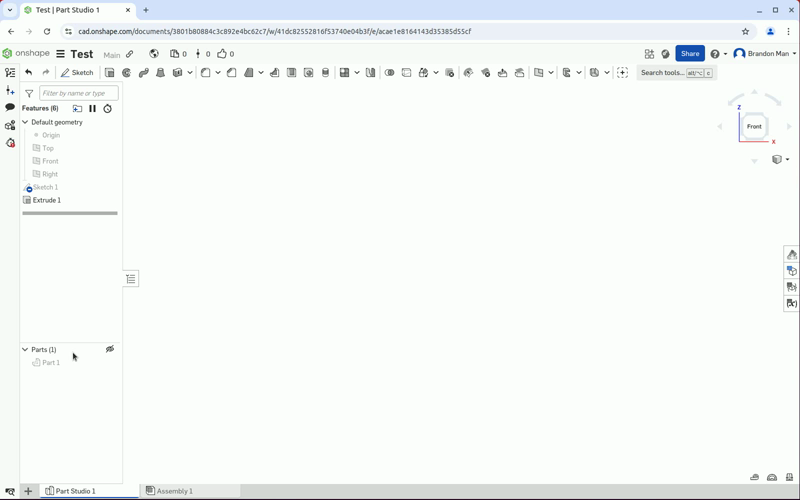
key(left)
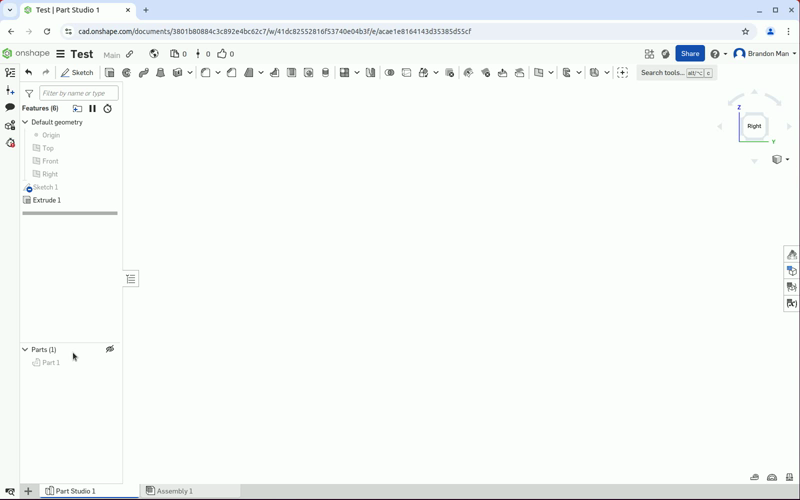
key_up(shift)
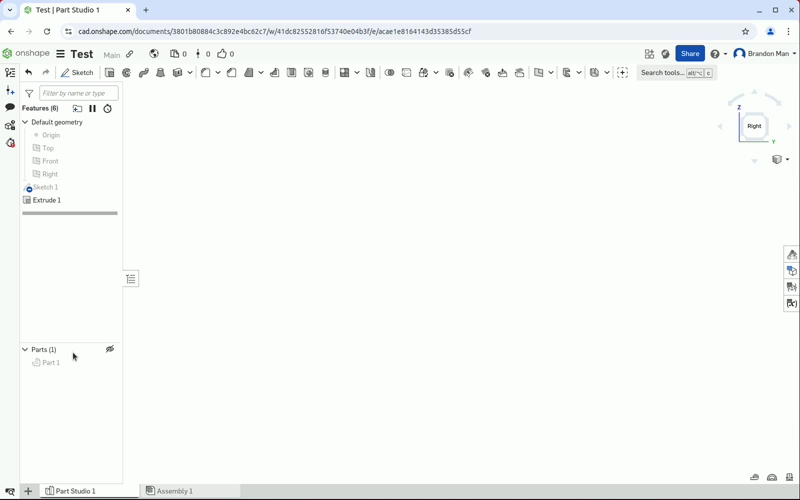
mouse_move(73, 352)
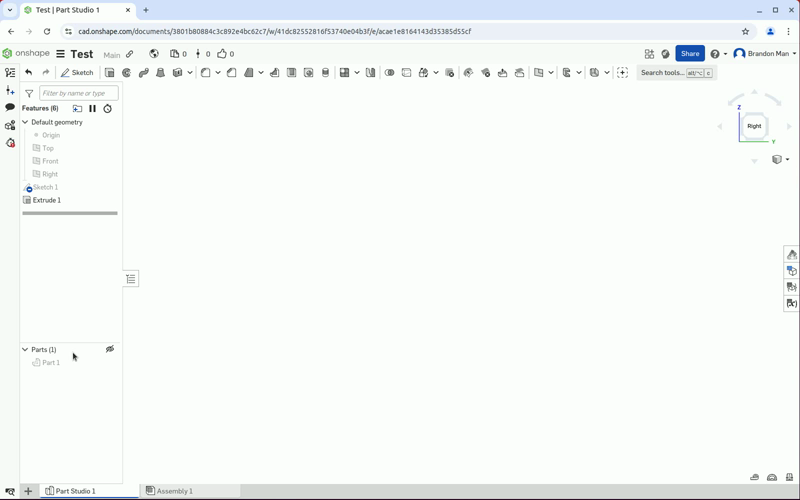
key(shift+y)
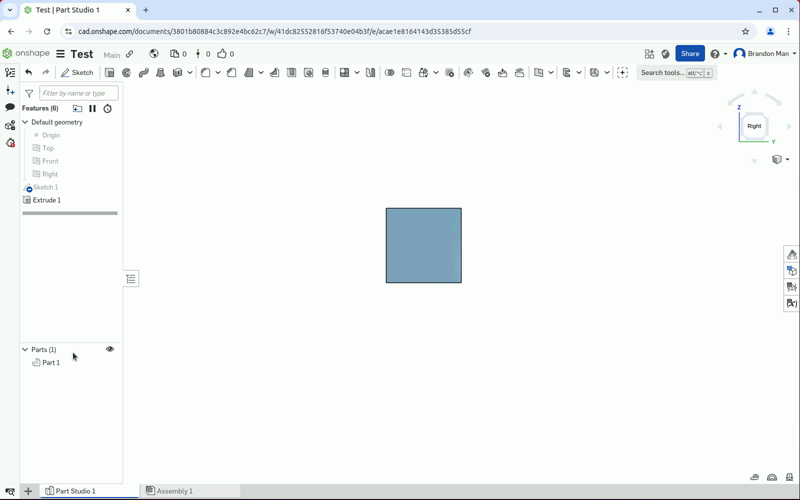
mouse_move(541, 75)
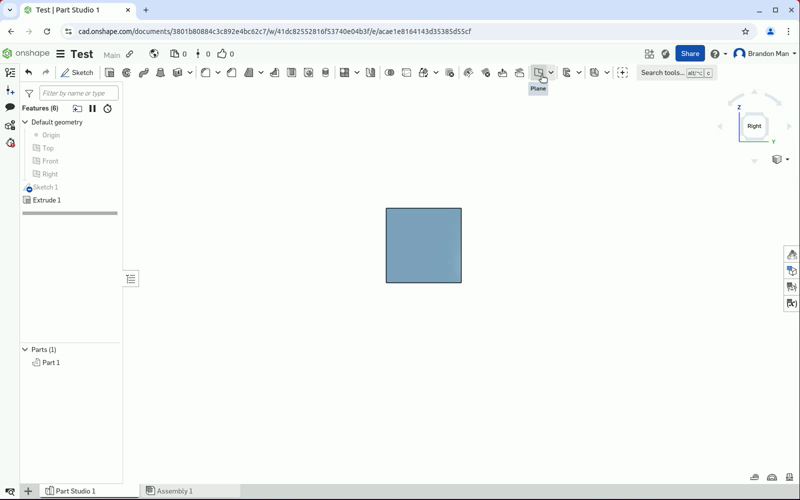
click(541, 75)
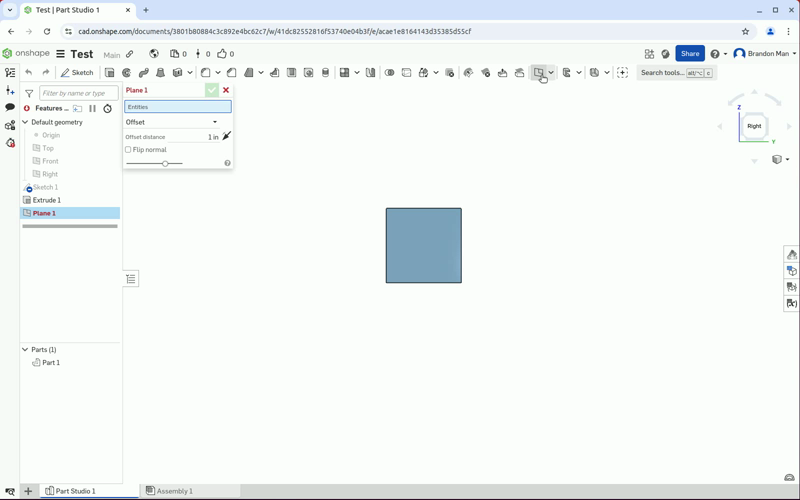
mouse_move(73, 176)
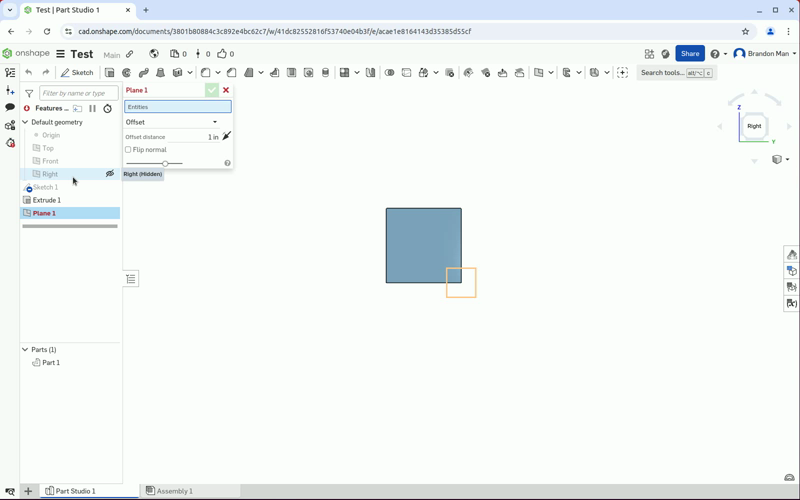
click(73, 176)
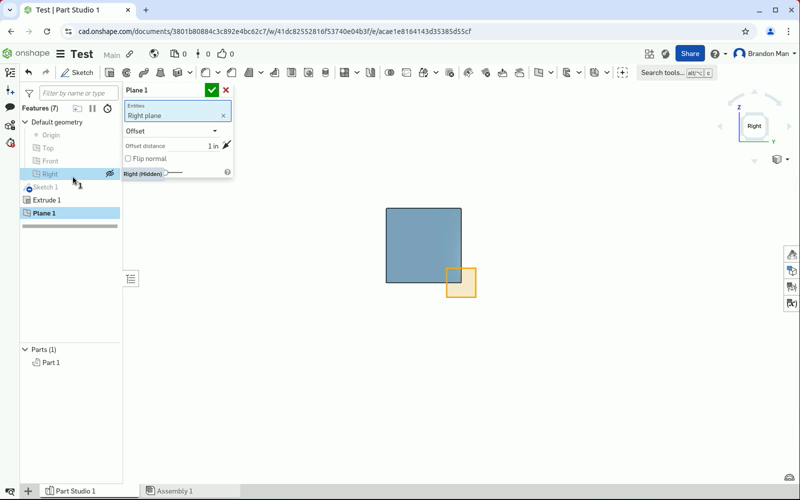
key(tab, 2)
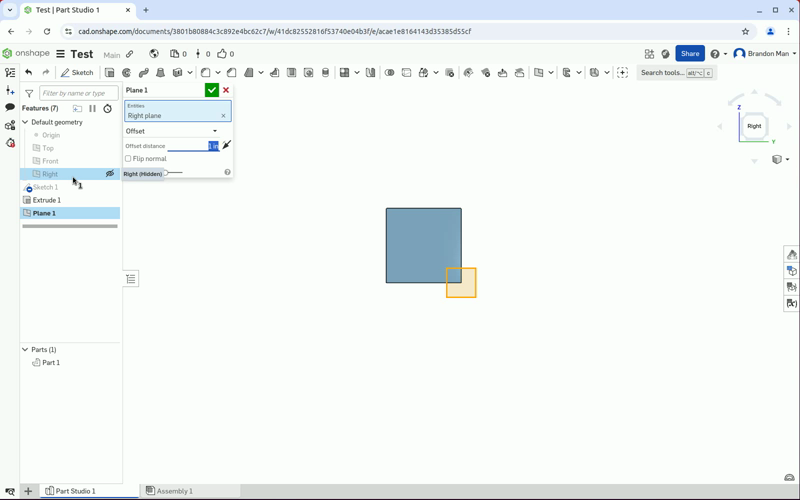
text(23.108)
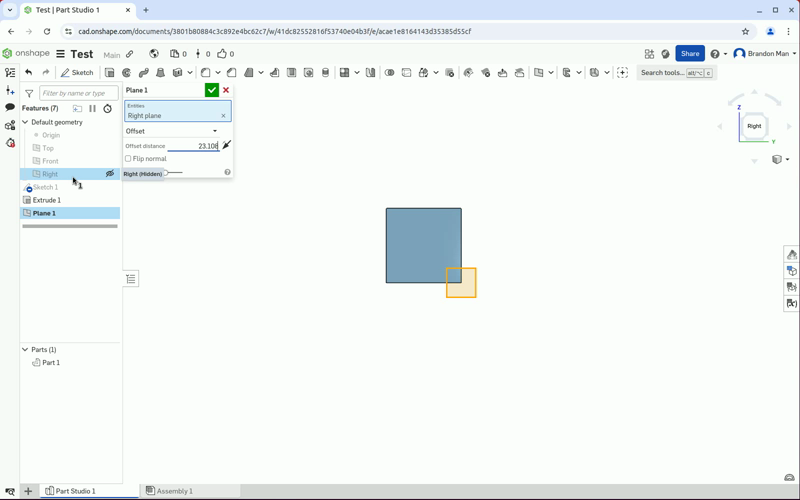
key(enter, 2)
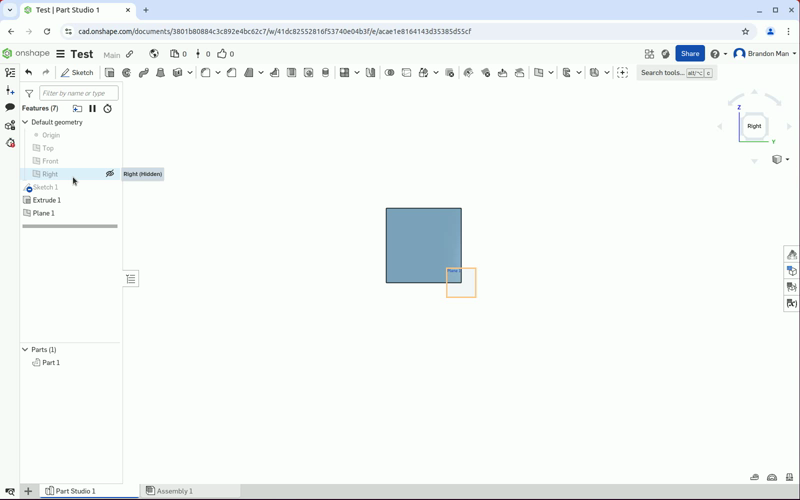
key(shift+s)
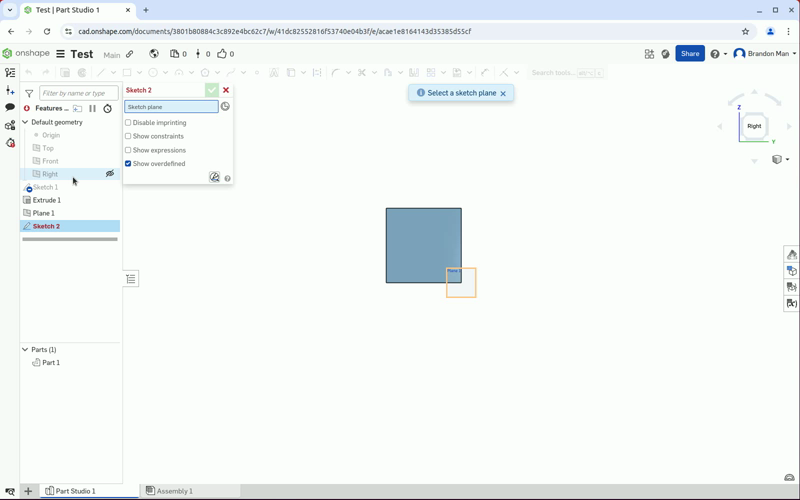
mouse_move(73, 215)
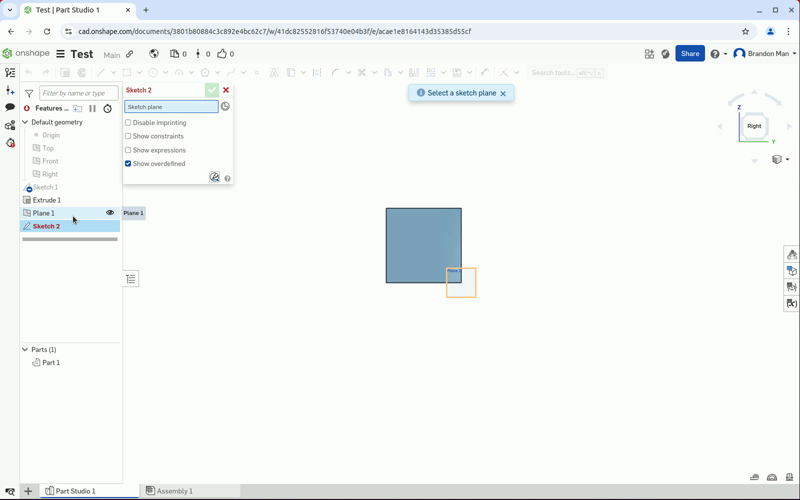
click(73, 215)
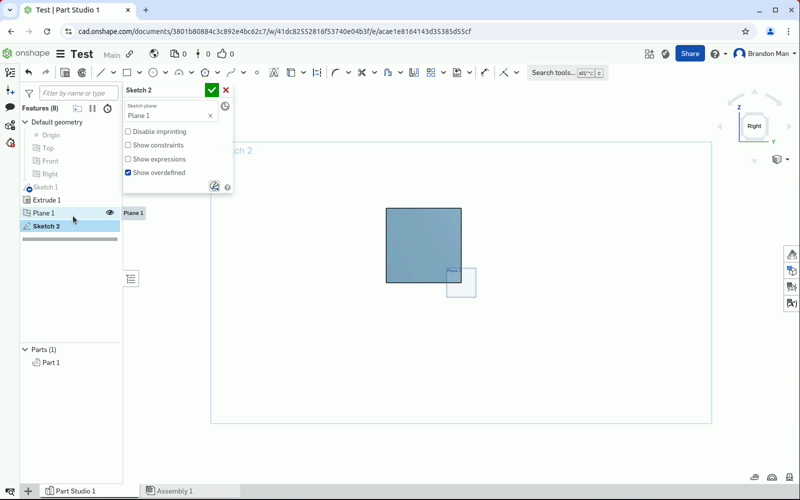
mouse_move(73, 352)
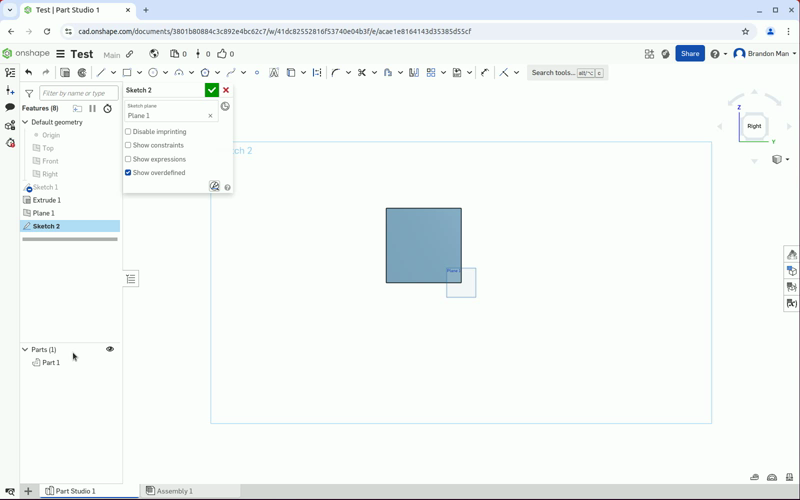
key(y)
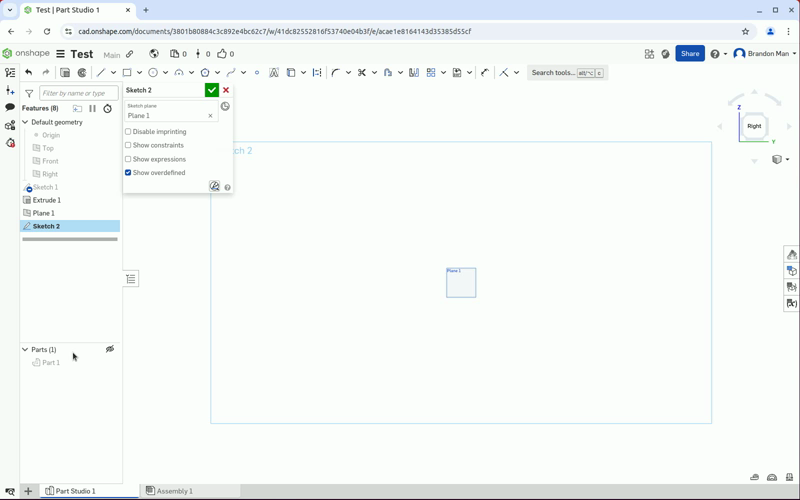
key(l)
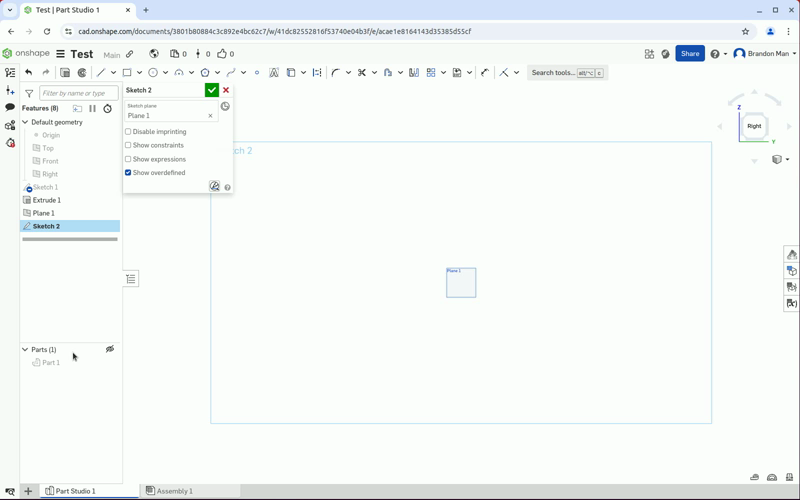
key_down(shift)
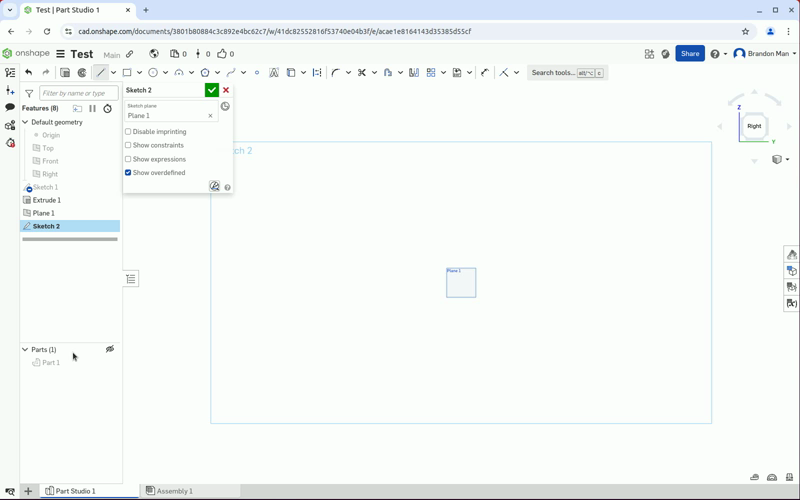
mouse_move(385, 226)
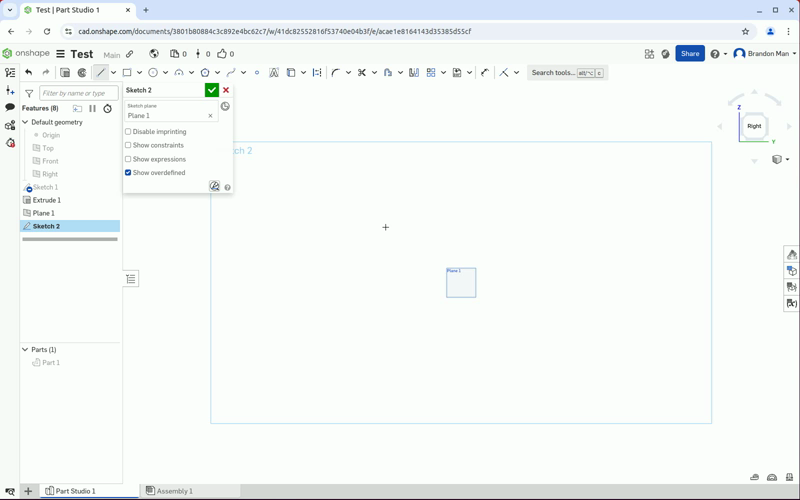
click(385, 226)
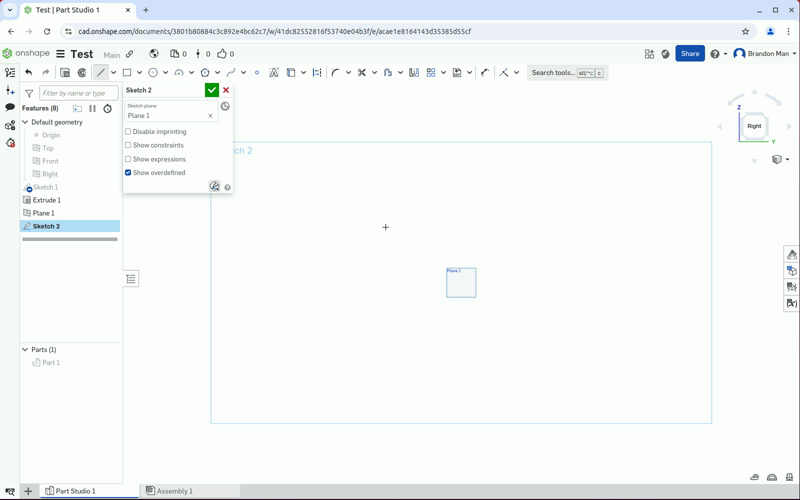
key_up(shift)
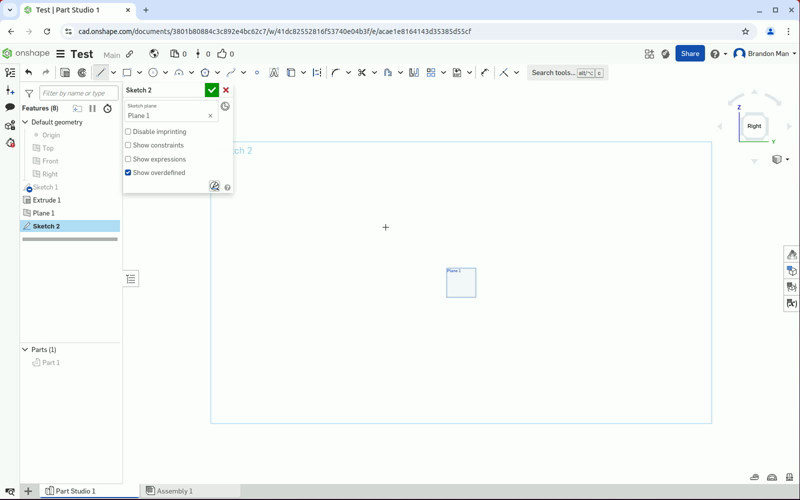
key_down(shift)
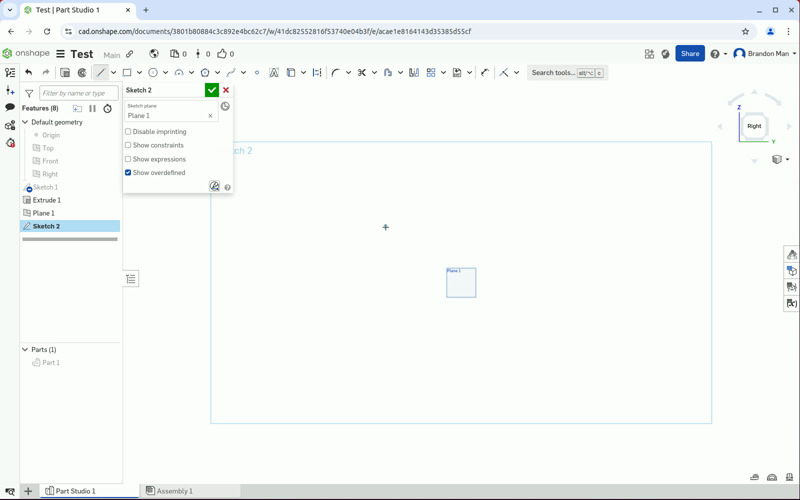
mouse_move(415, 226)
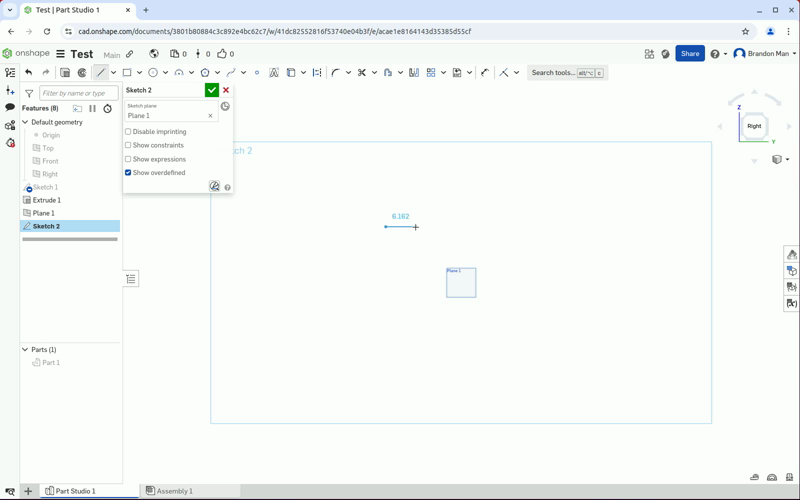
mouse_move(424, 226)
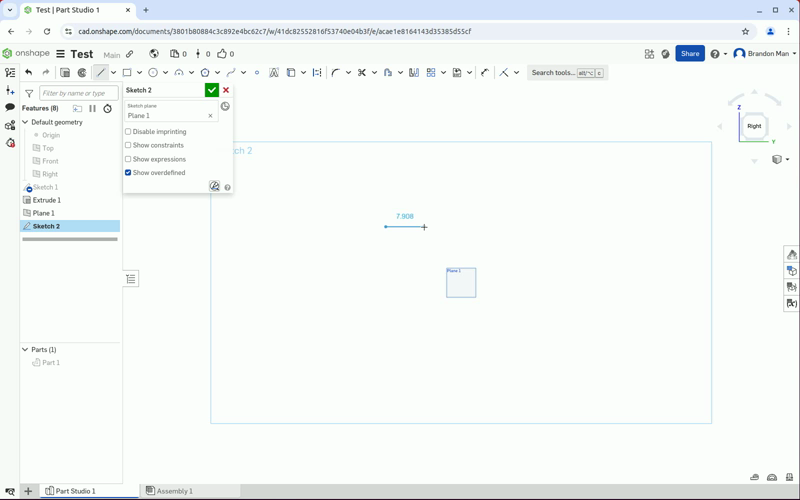
click(424, 226)
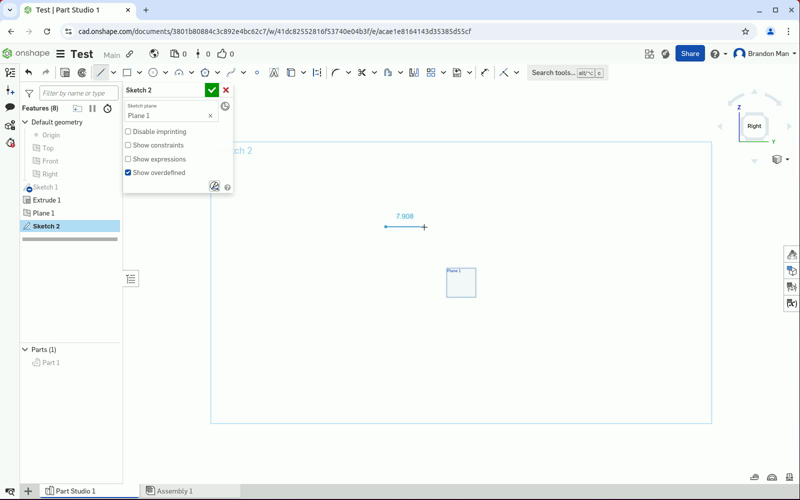
key_up(shift)
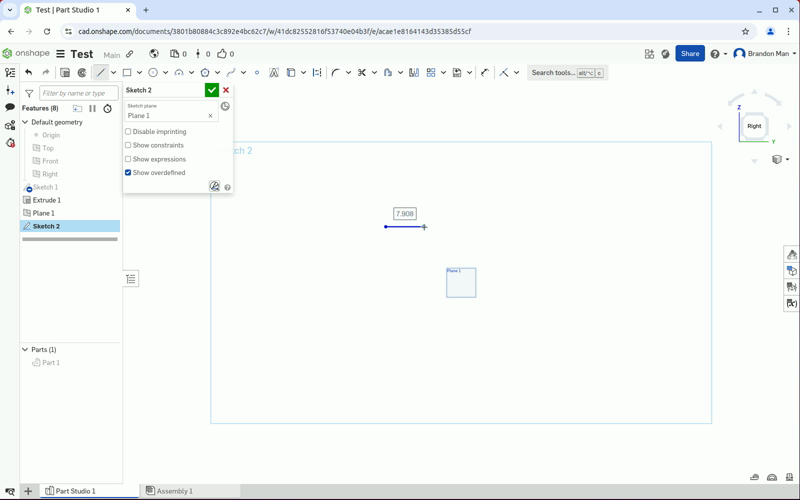
key_down(shift)
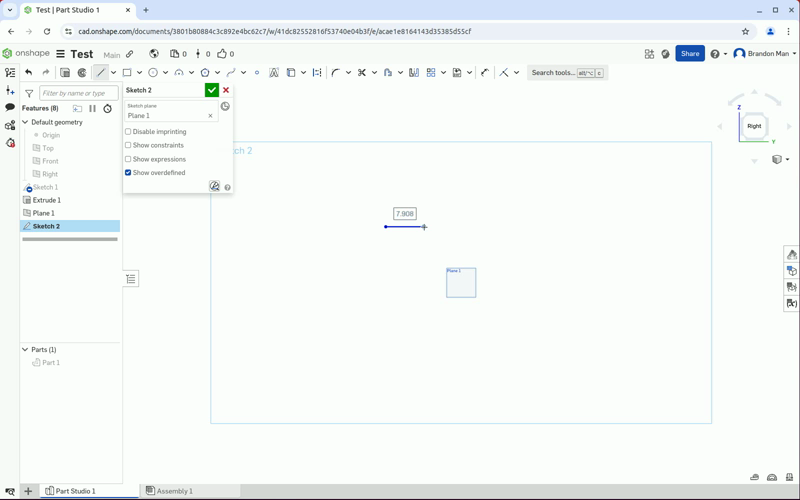
mouse_move(454, 226)
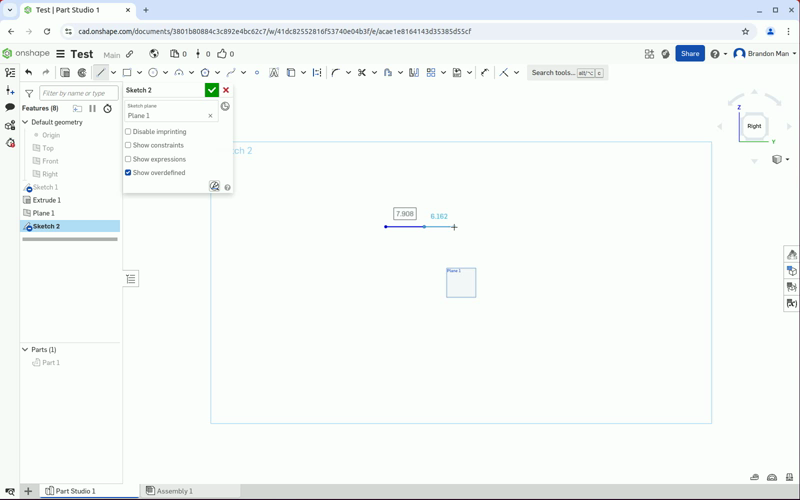
mouse_move(424, 207)
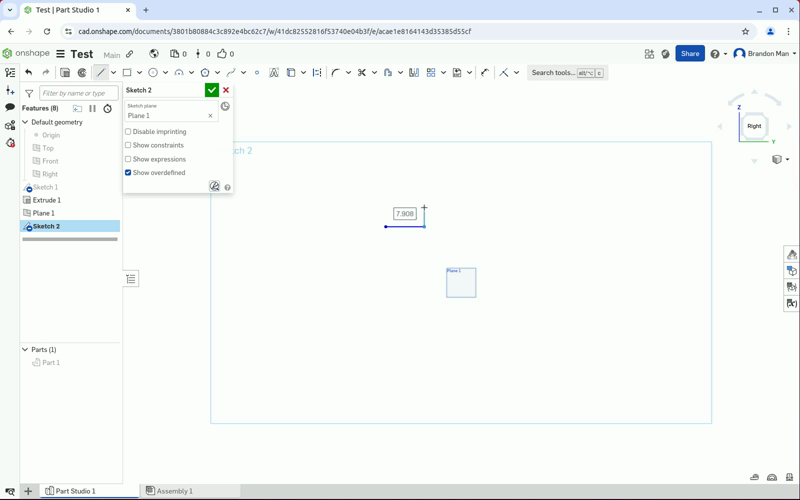
click(424, 207)
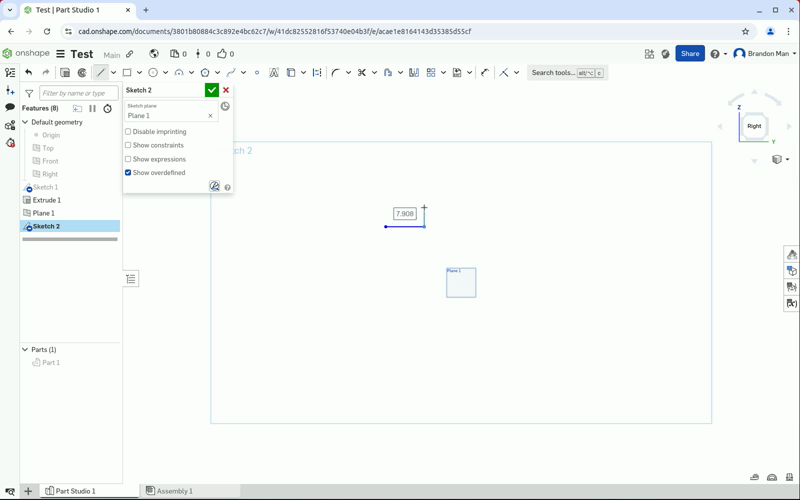
key_up(shift)
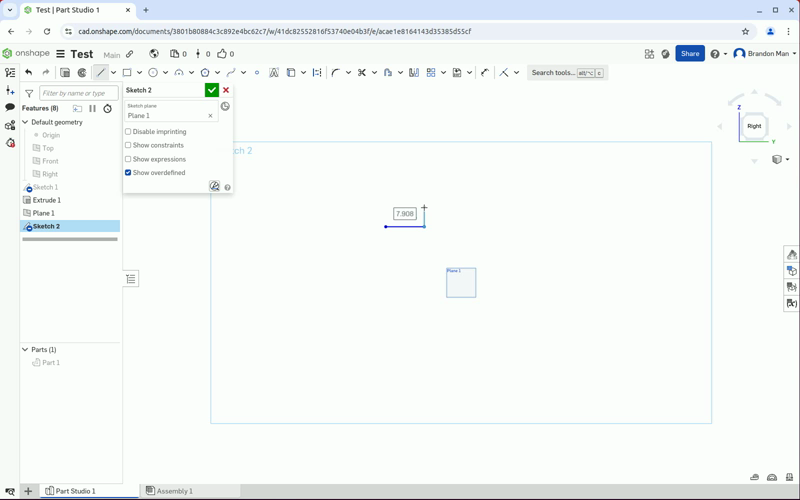
key_down(shift)
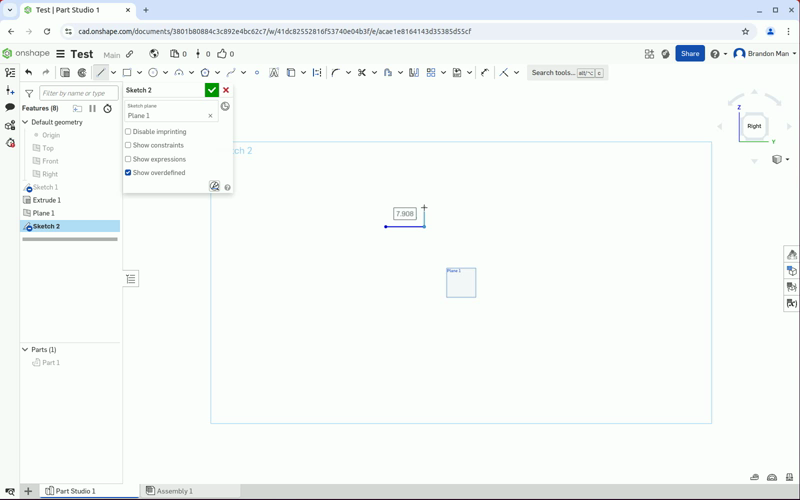
mouse_move(454, 207)
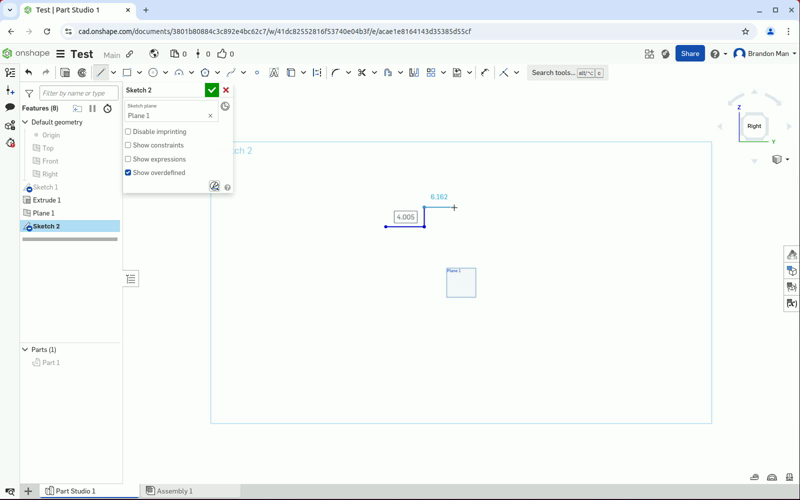
mouse_move(385, 207)
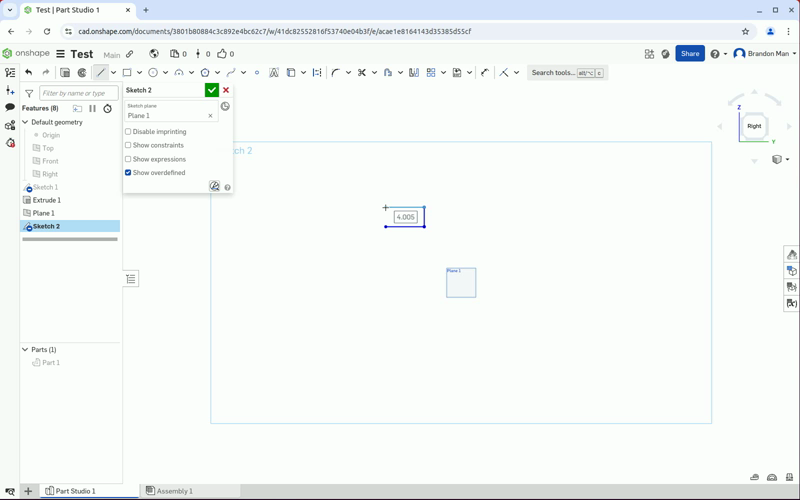
click(385, 207)
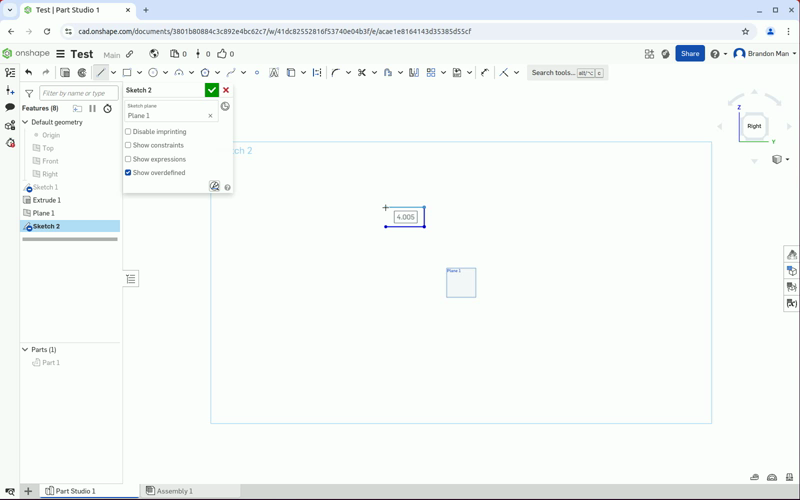
key_up(shift)
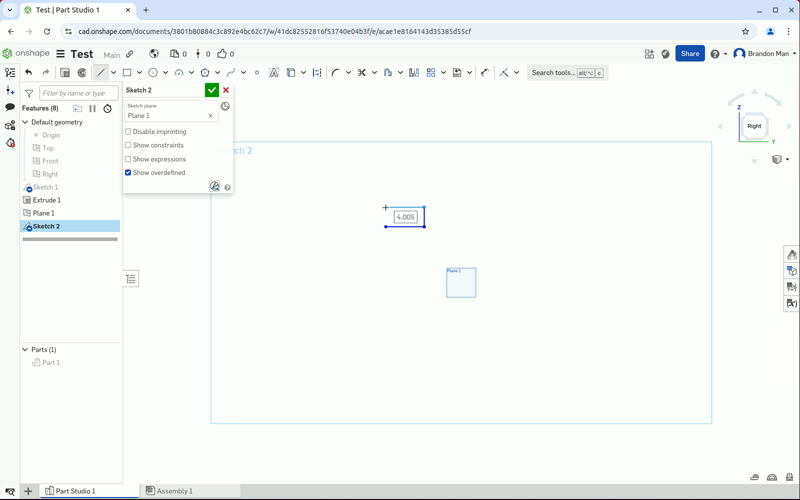
mouse_move(415, 207)
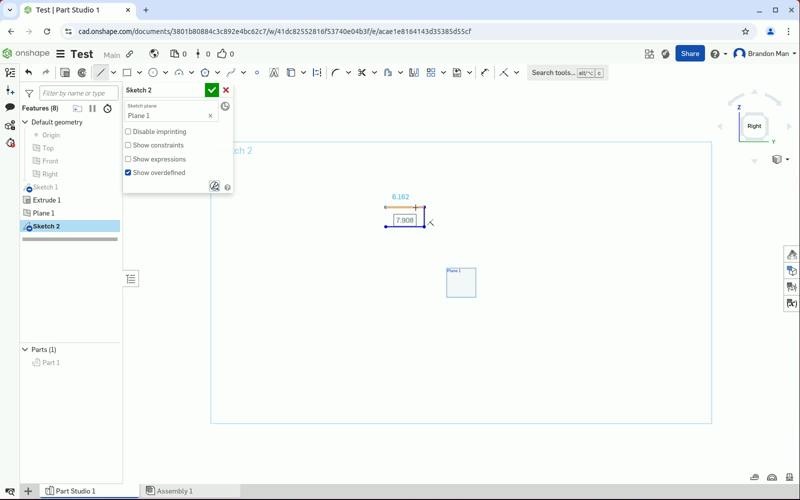
key_down(shift)
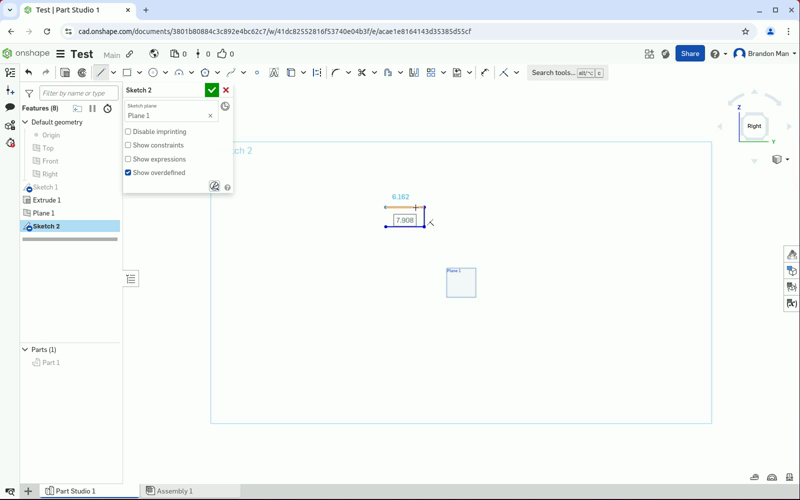
mouse_move(385, 226)
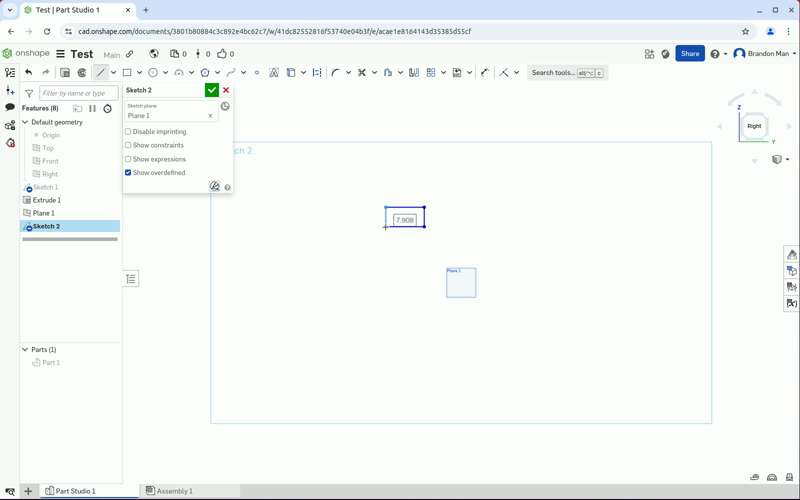
key_up(shift)
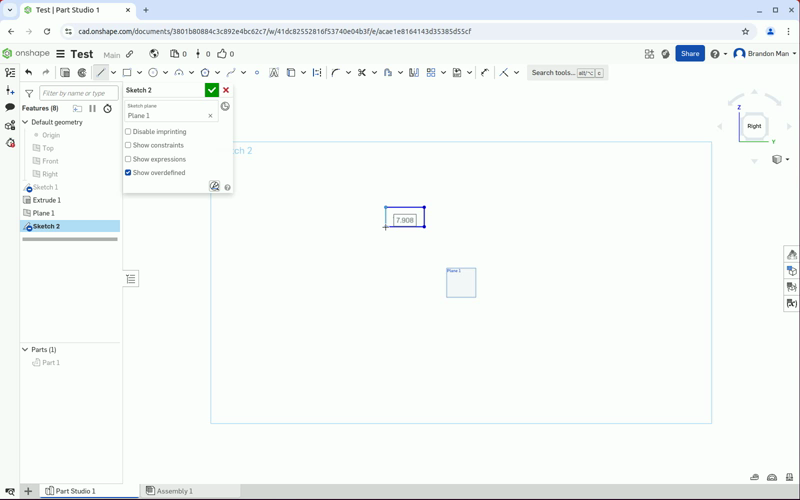
click(385, 226)
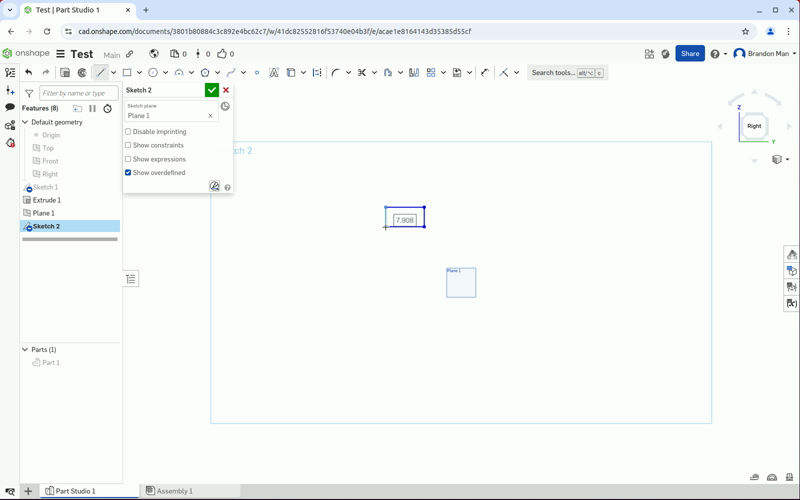
key(esc)
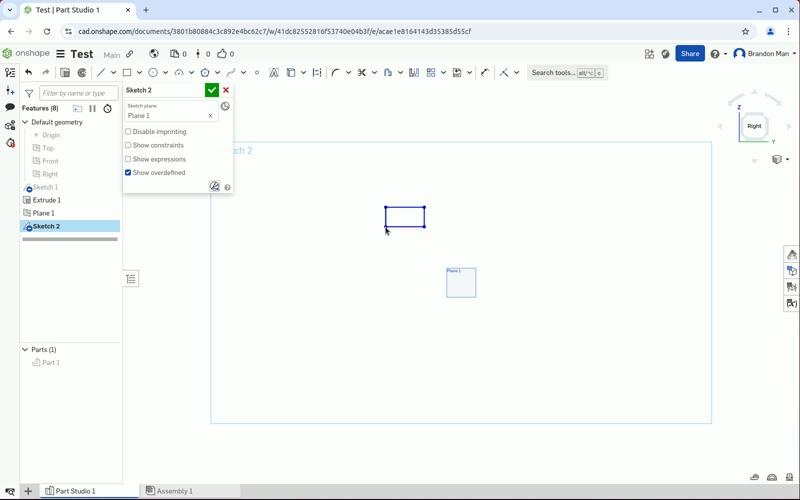
mouse_move(389, 223)
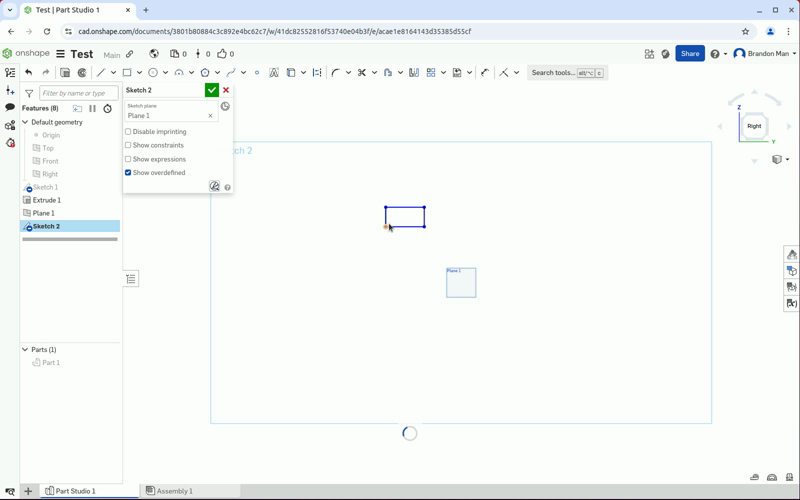
scroll(6)
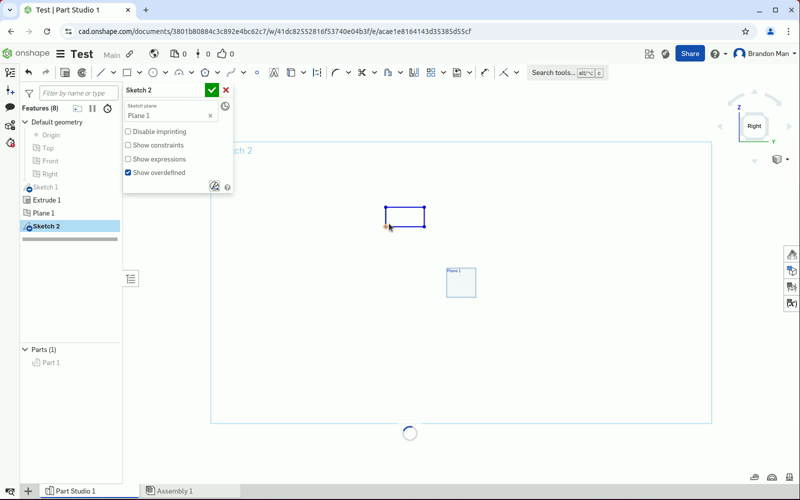
scroll(6)
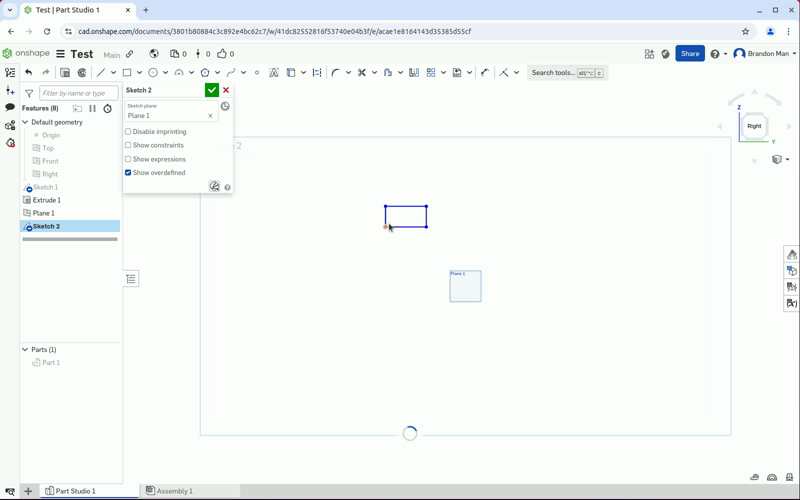
scroll(6)
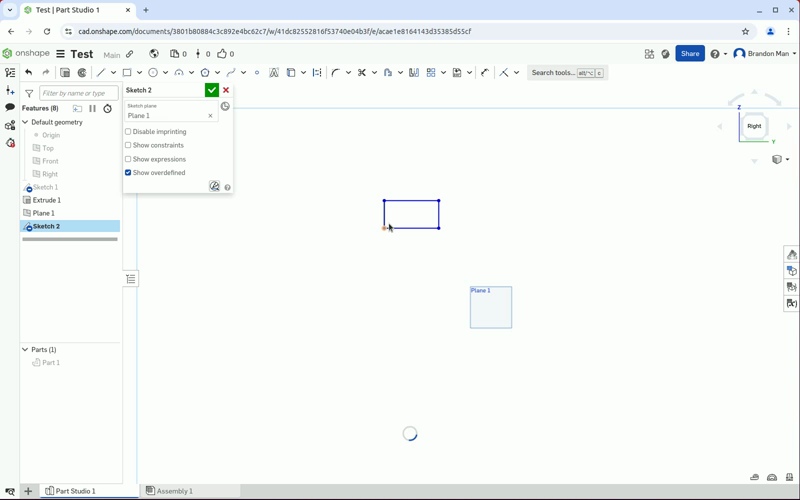
scroll(6)
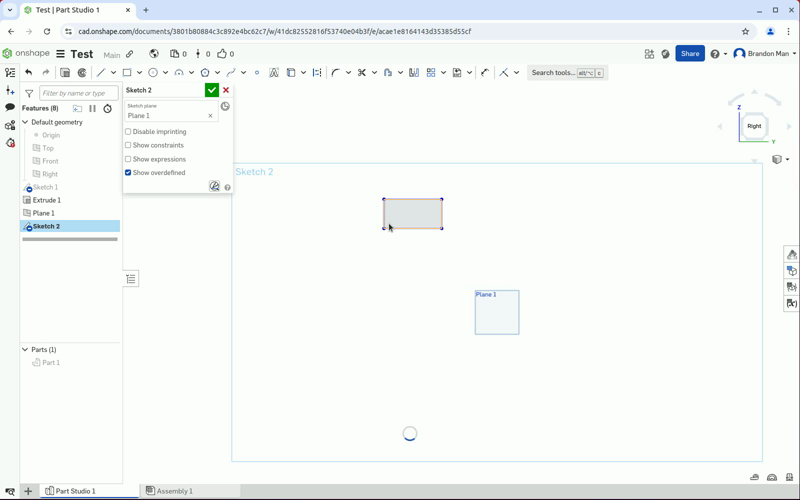
scroll(6)
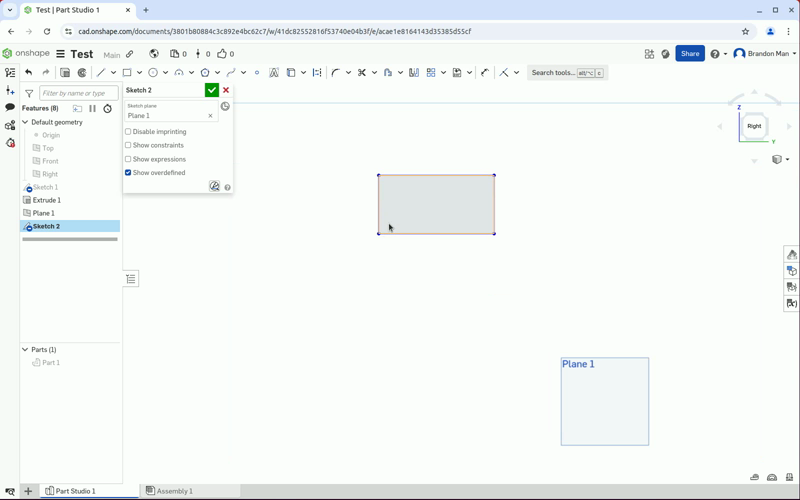
scroll(6)
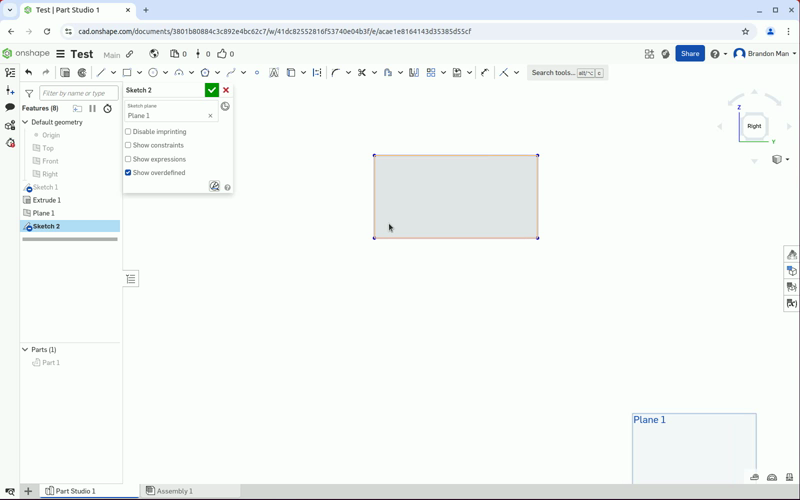
scroll(6)
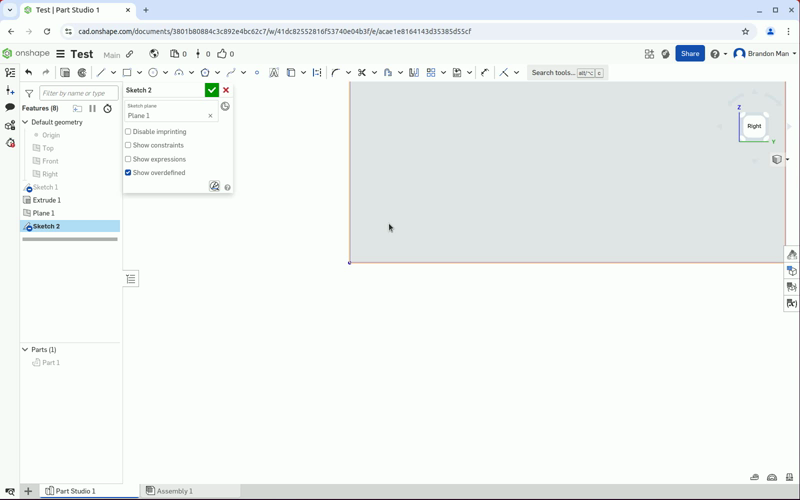
click(389, 223)
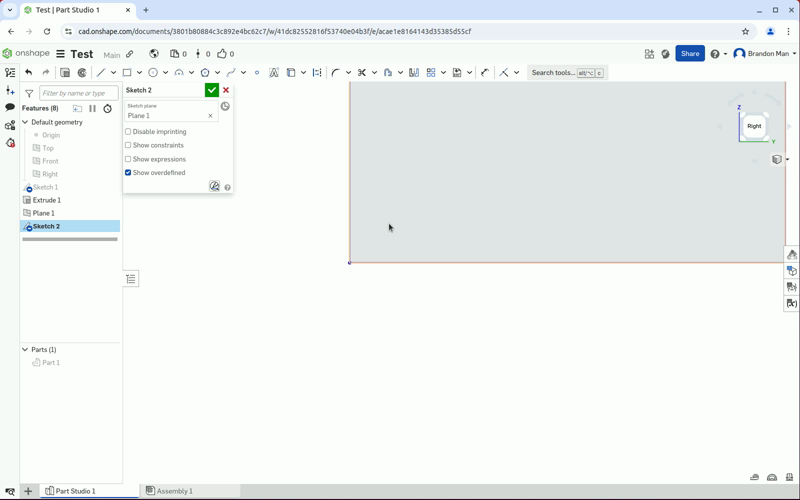
scroll(-6)
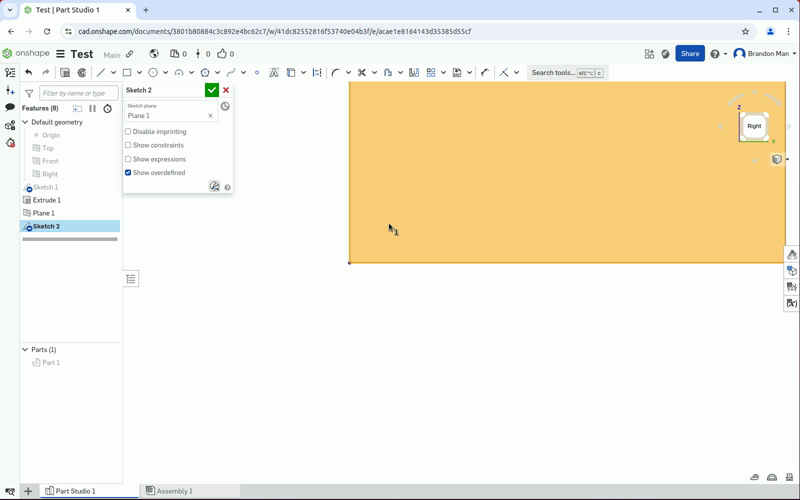
scroll(-6)
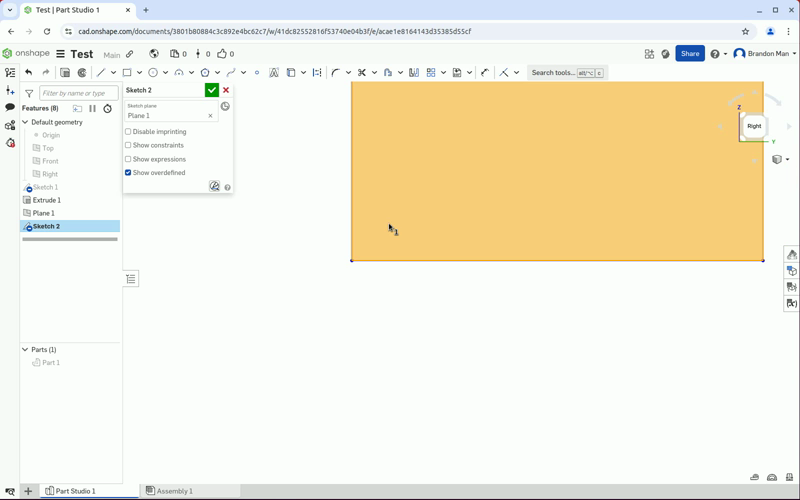
scroll(-6)
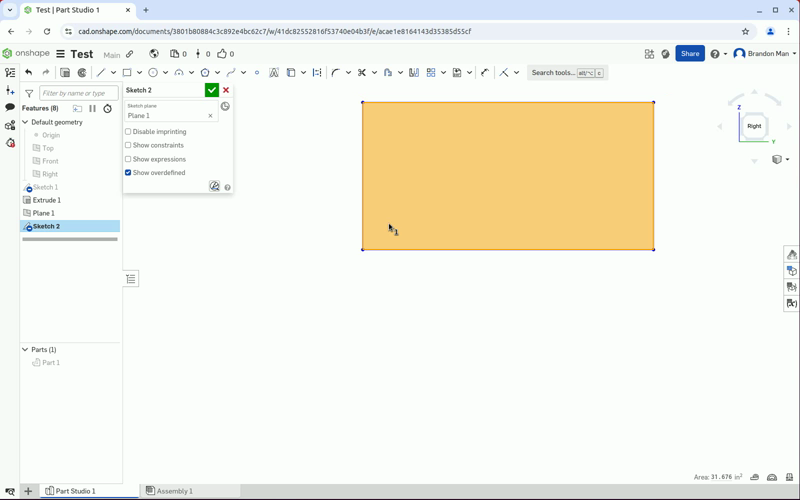
scroll(-6)
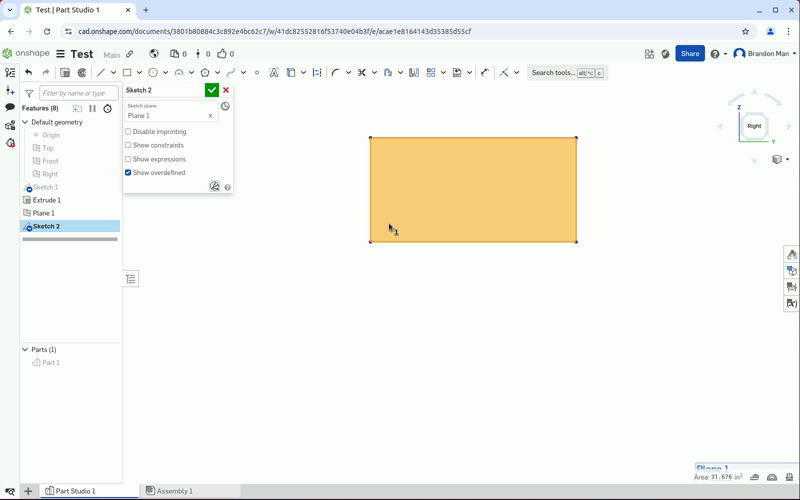
scroll(-6)
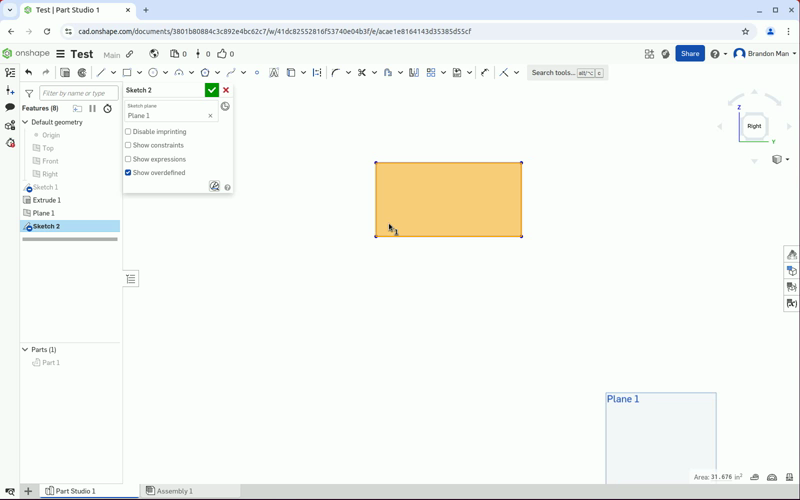
scroll(-6)
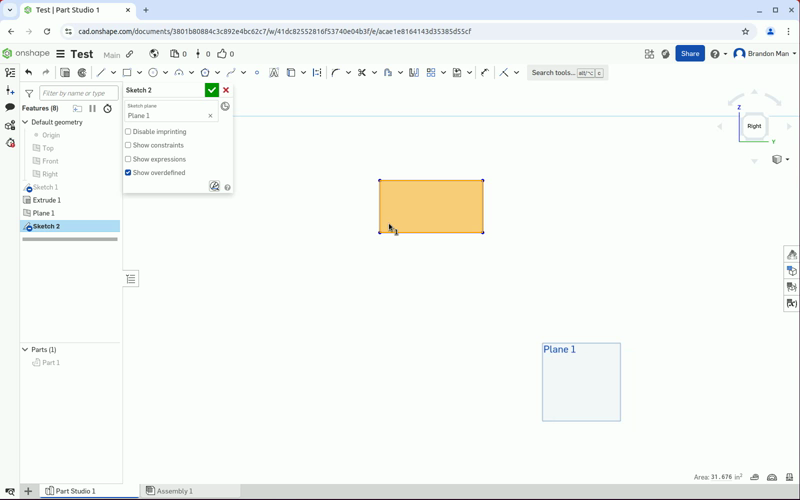
scroll(-6)
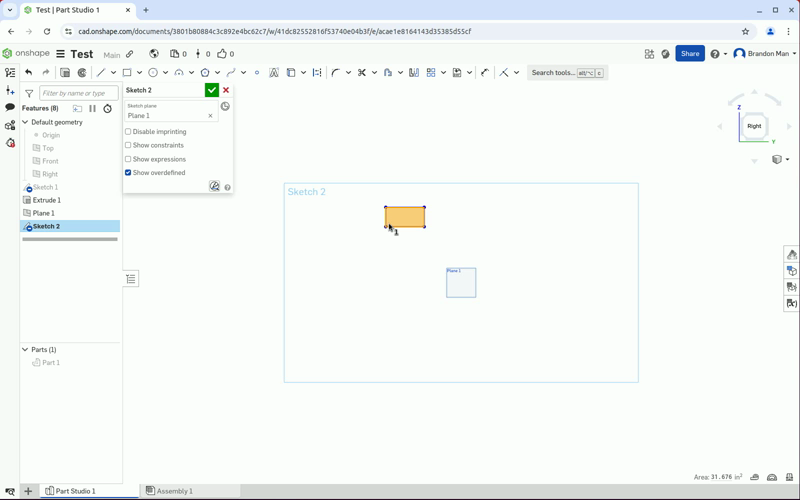
mouse_move(73, 352)
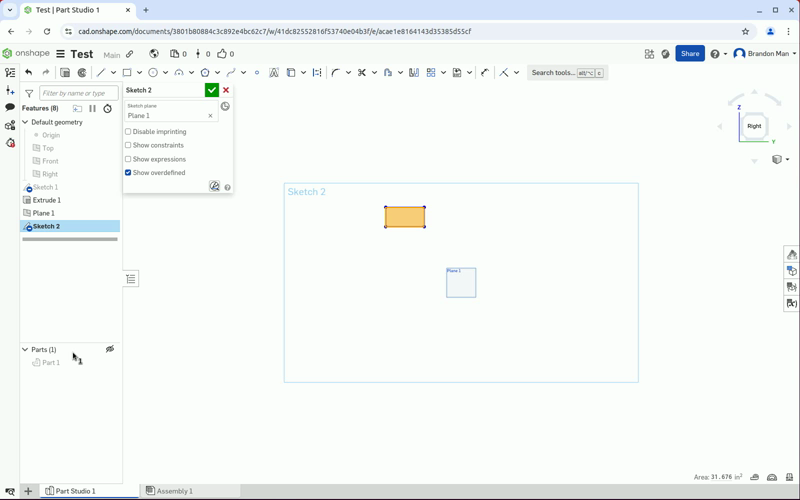
key(shift+y)
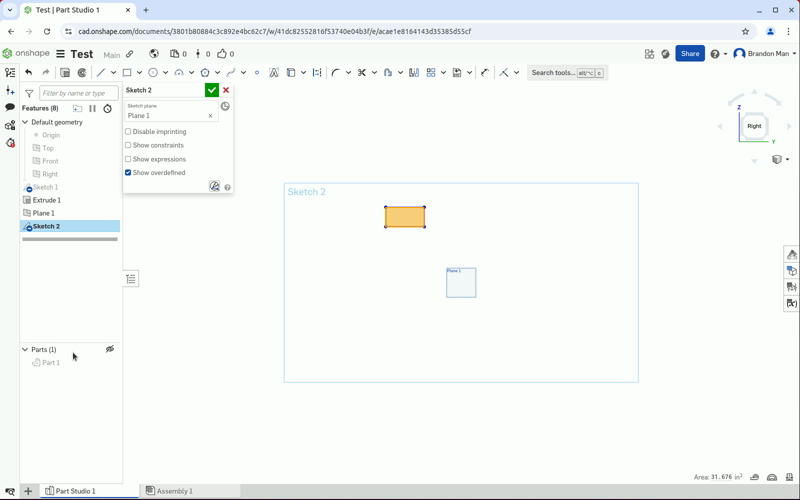
key(shift+e)
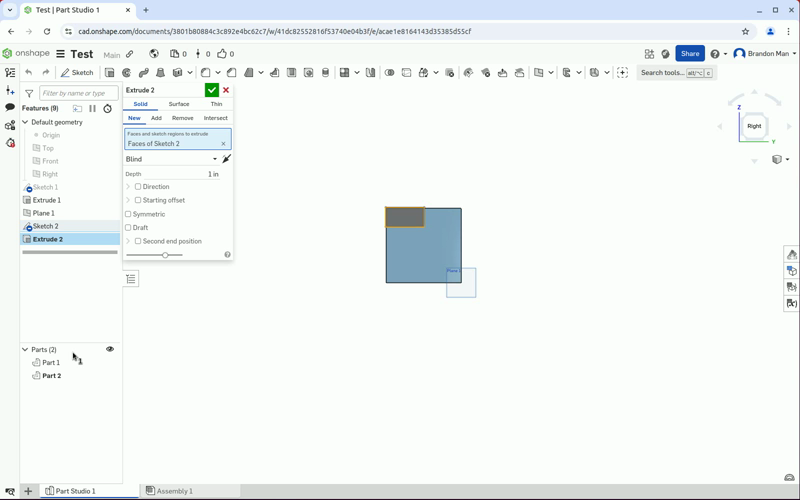
mouse_move(143, 106)
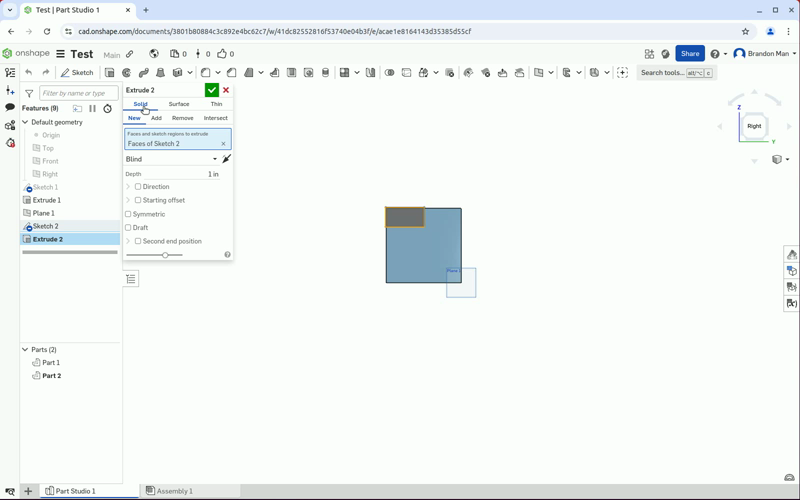
click(143, 106)
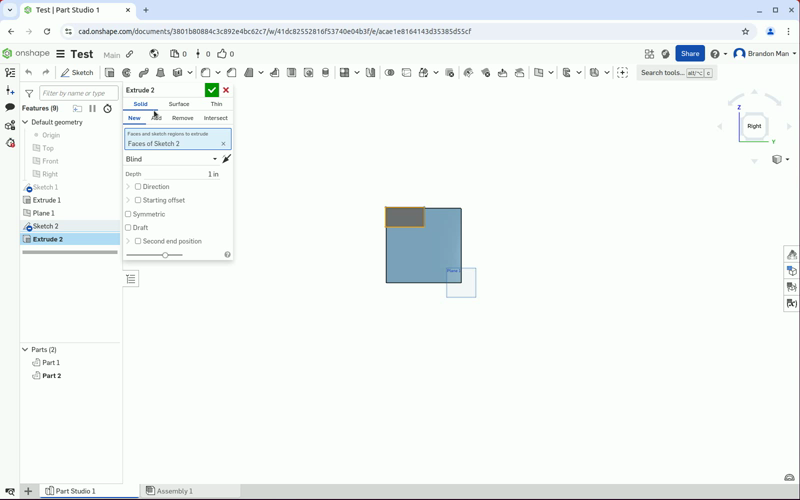
mouse_move(186, 120)
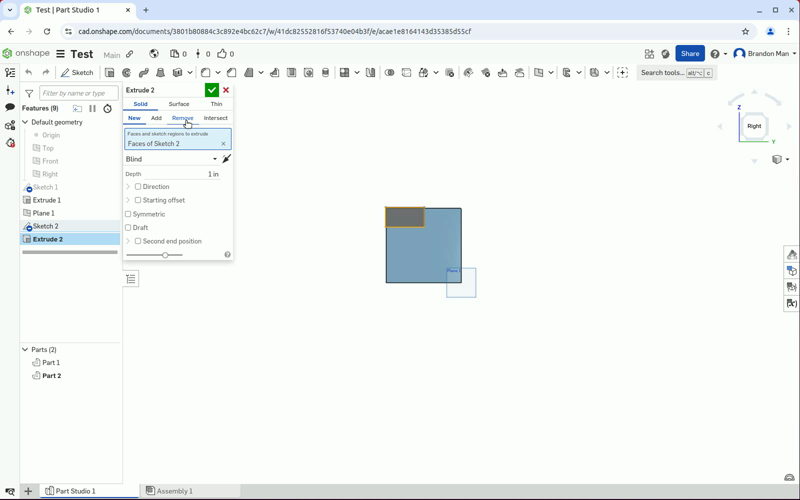
click(186, 120)
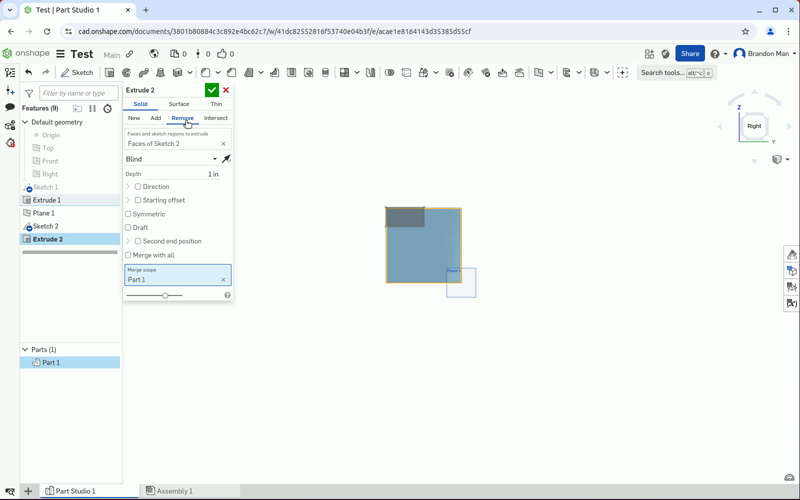
key(tab, 4)
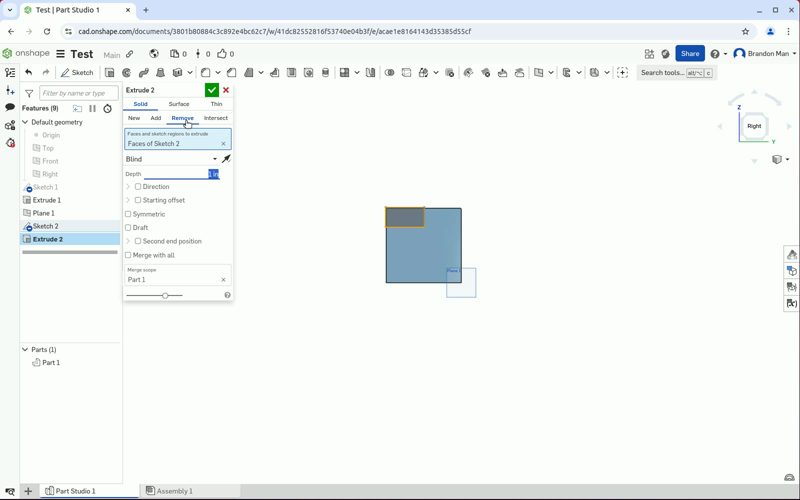
text(23.108)
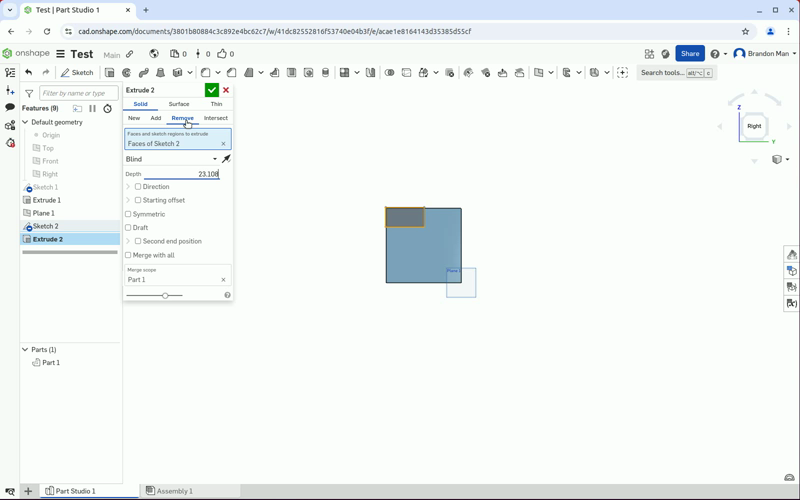
key(tab, 6)
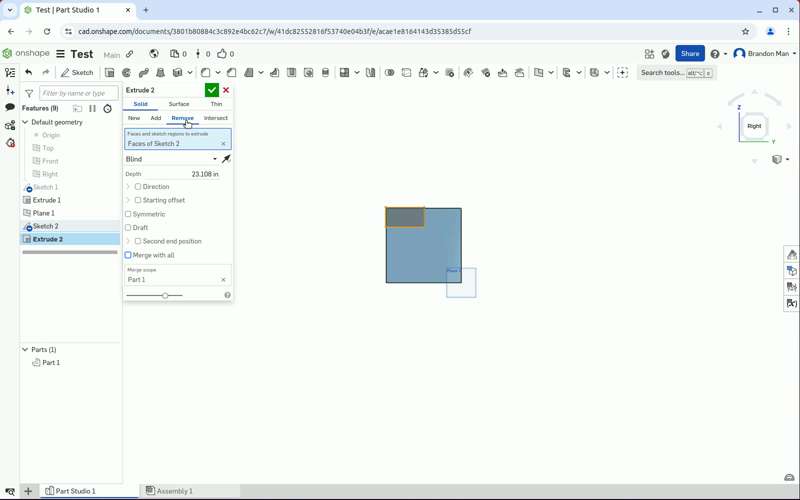
key(space)
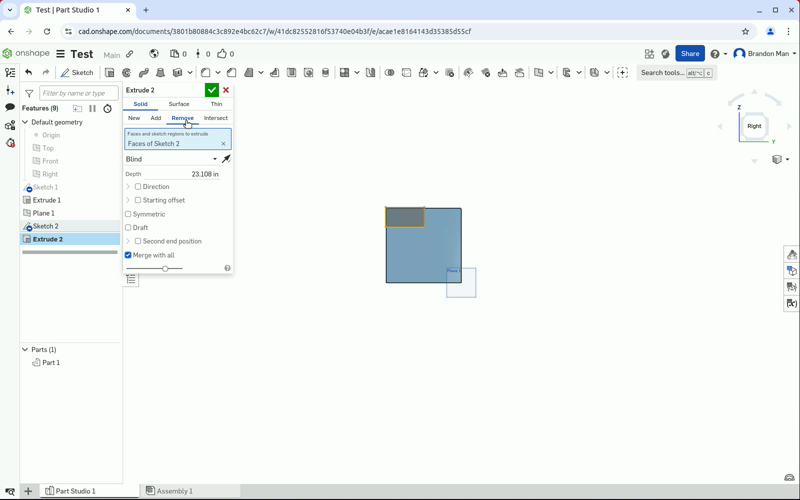
key(enter)
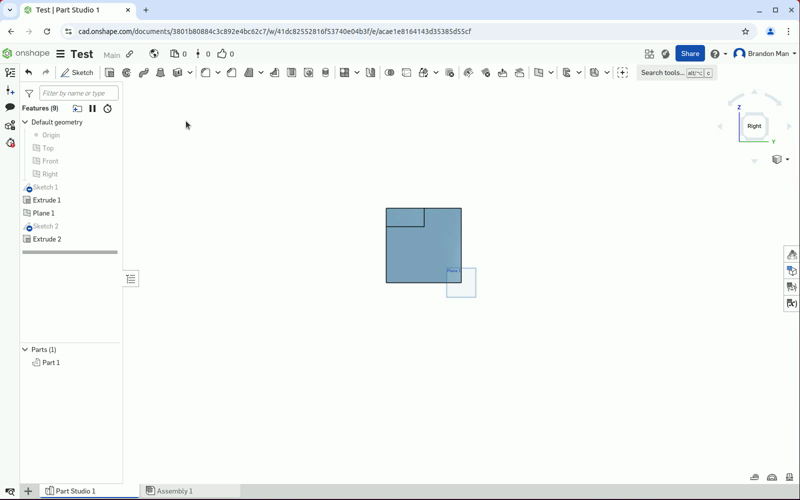
key(shift+h)
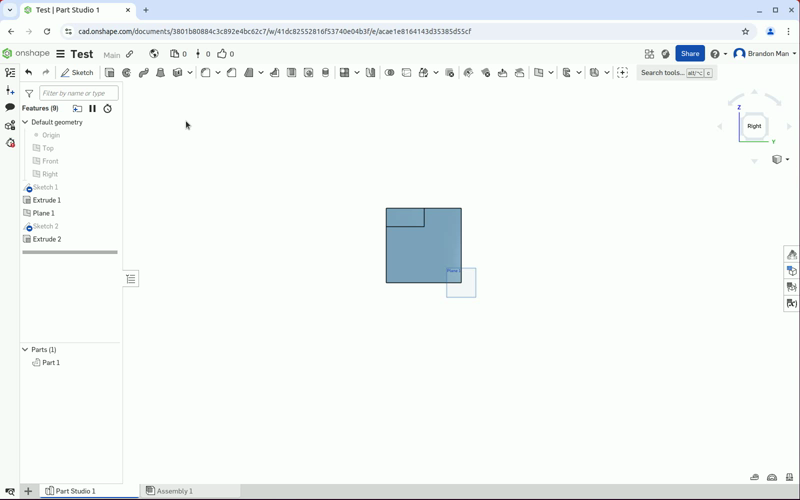
key(shift+h)
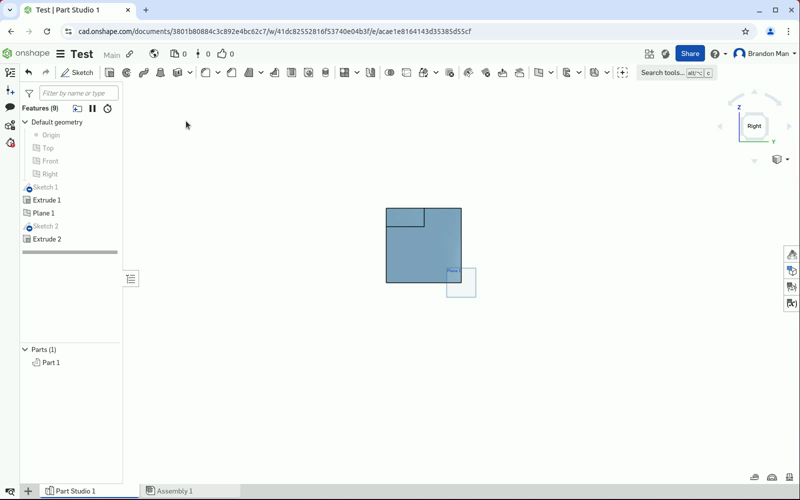
mouse_move(73, 189)
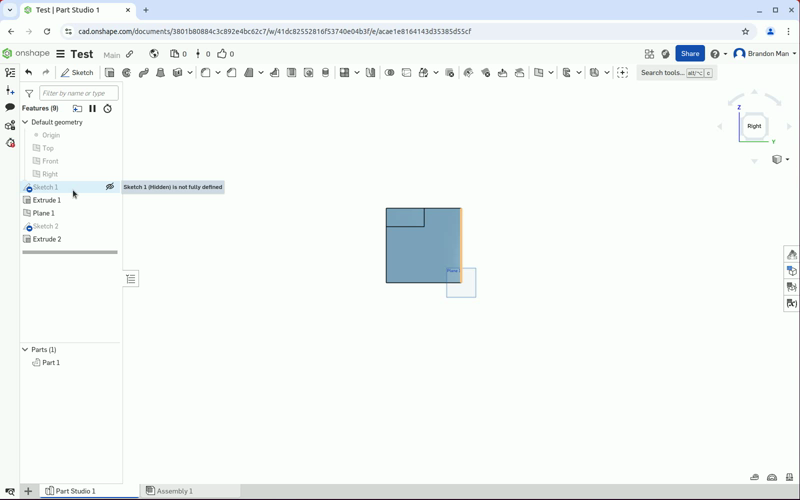
click(73, 189)
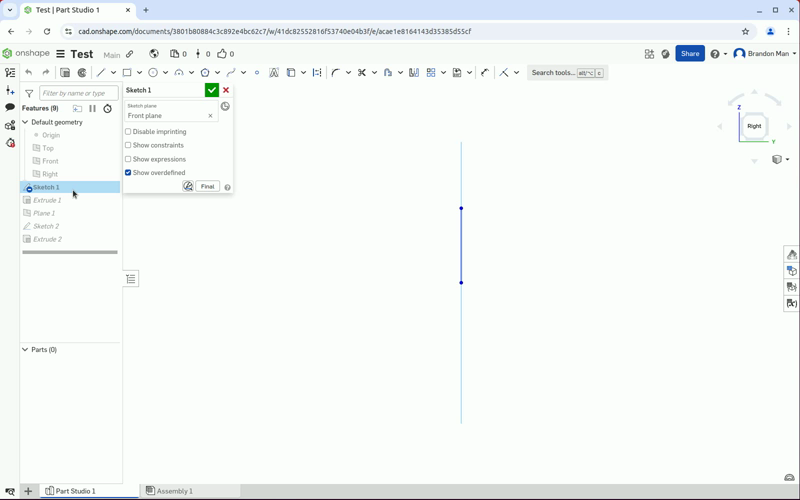
mouse_move(229, 92)
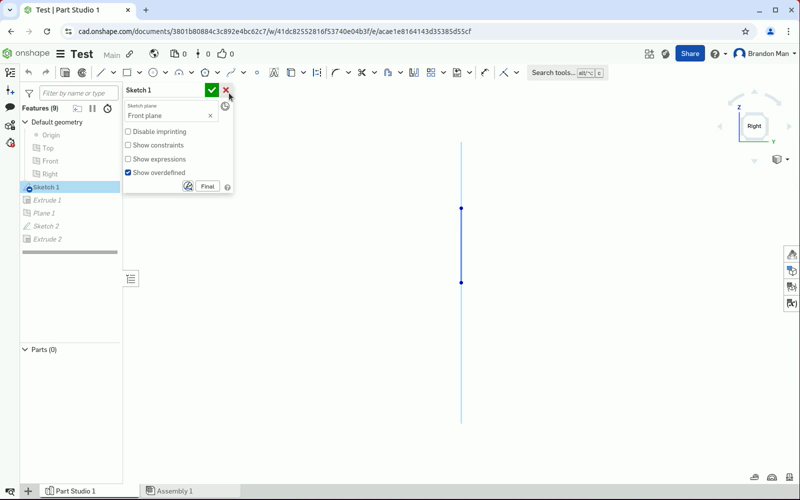
click(229, 92)
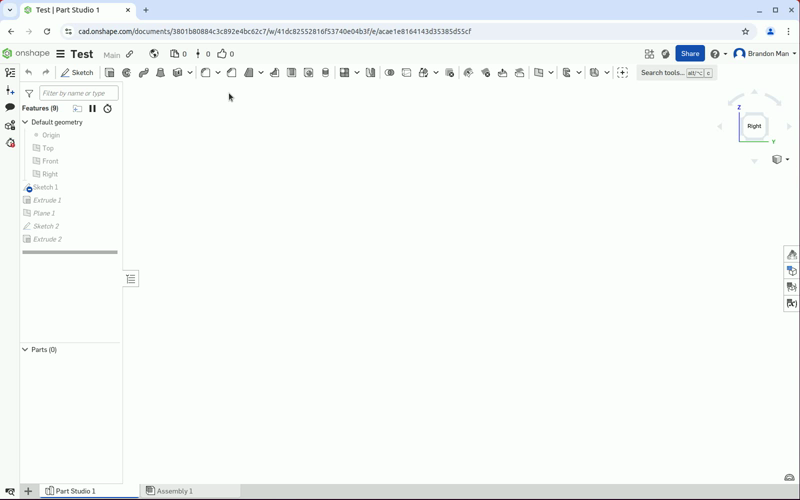
key(shift+s)
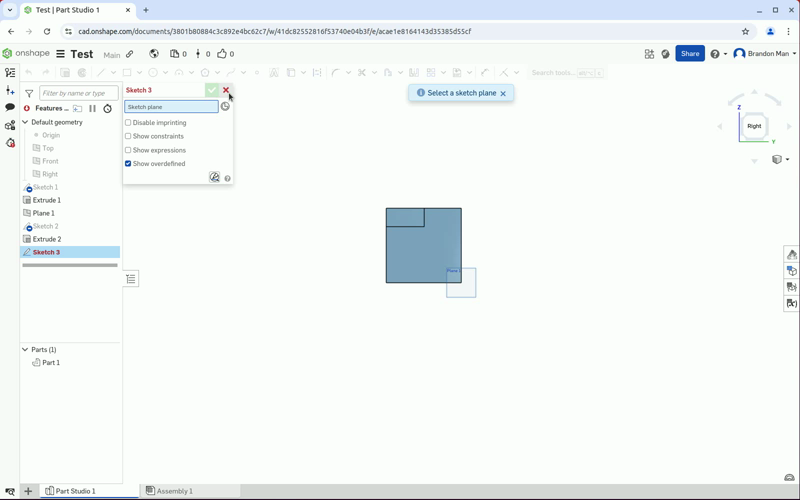
mouse_move(73, 215)
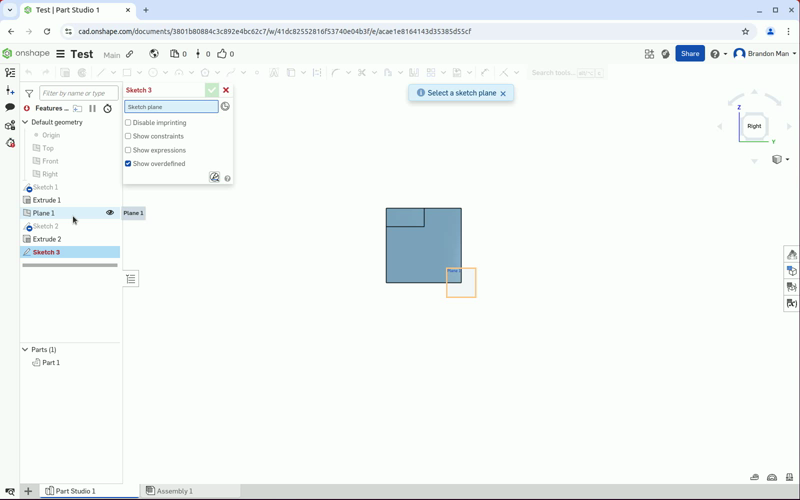
click(73, 215)
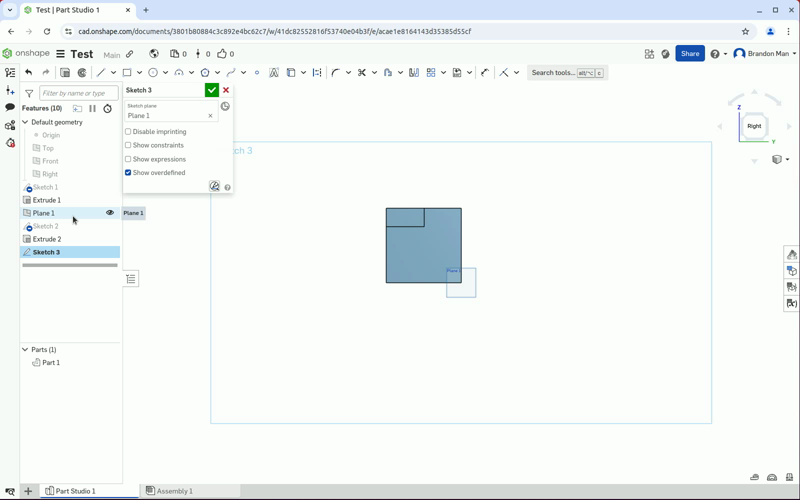
mouse_move(73, 352)
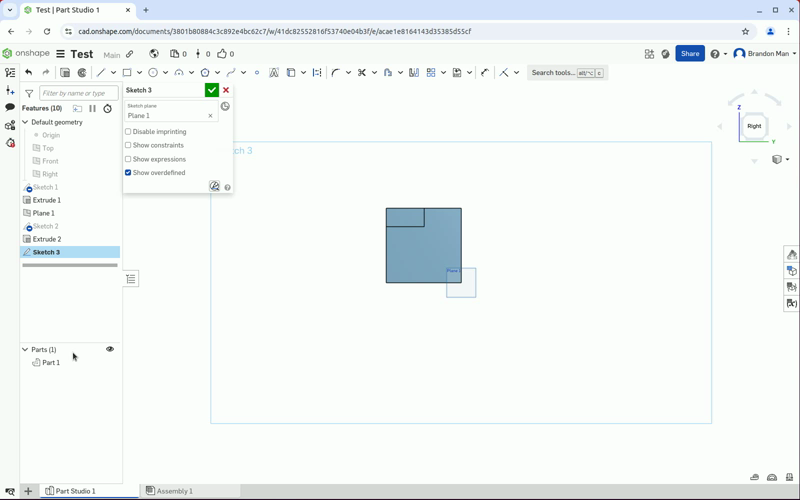
key(y)
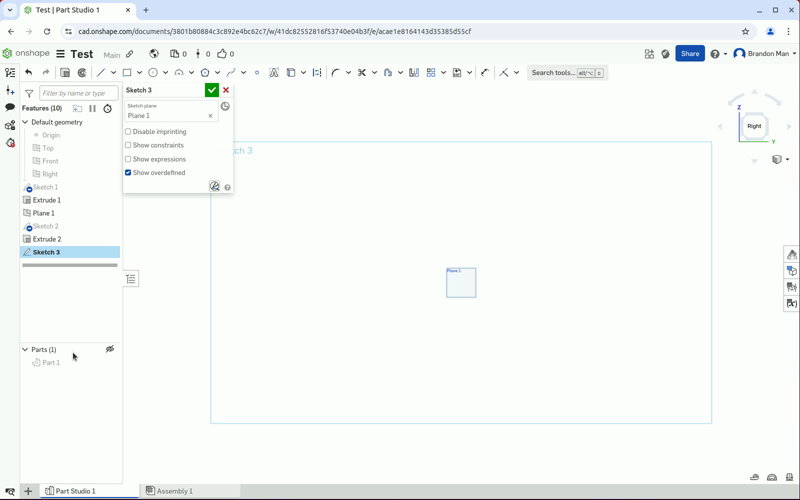
key(l)
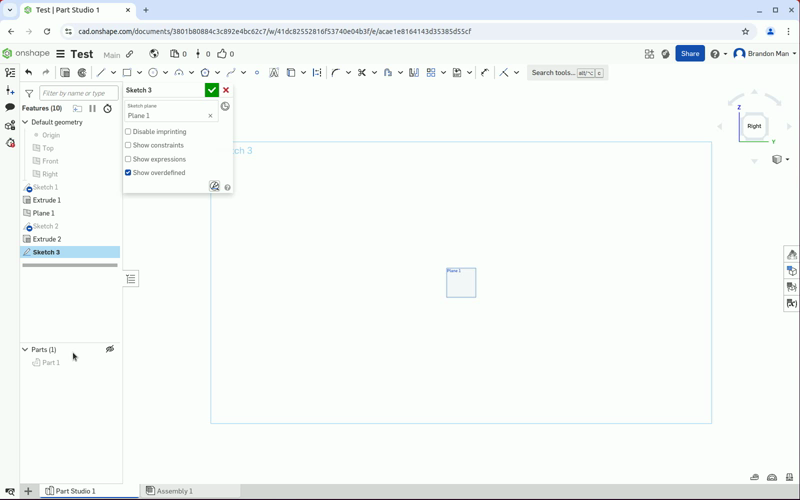
key_down(shift)
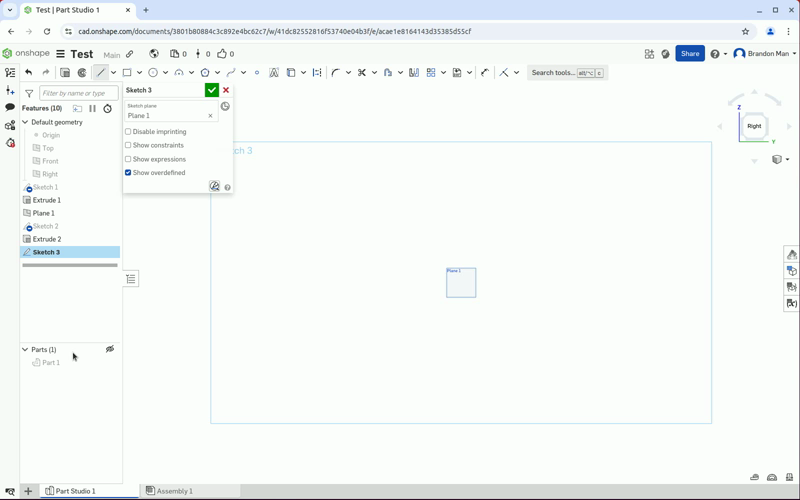
mouse_move(423, 282)
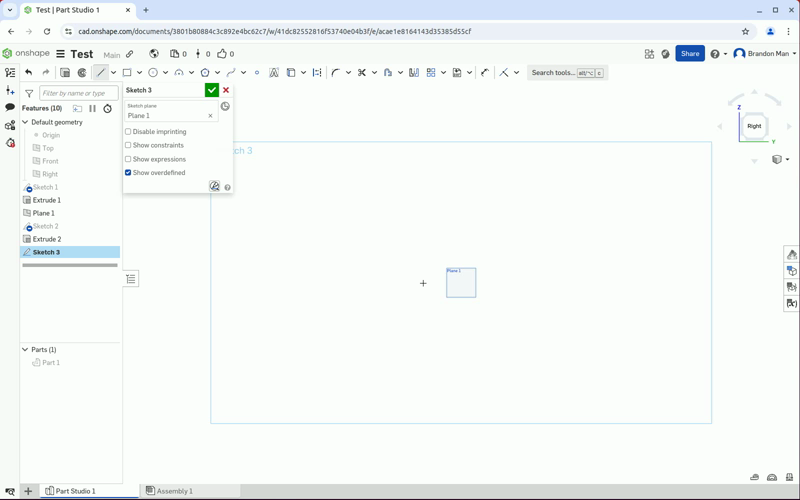
click(423, 282)
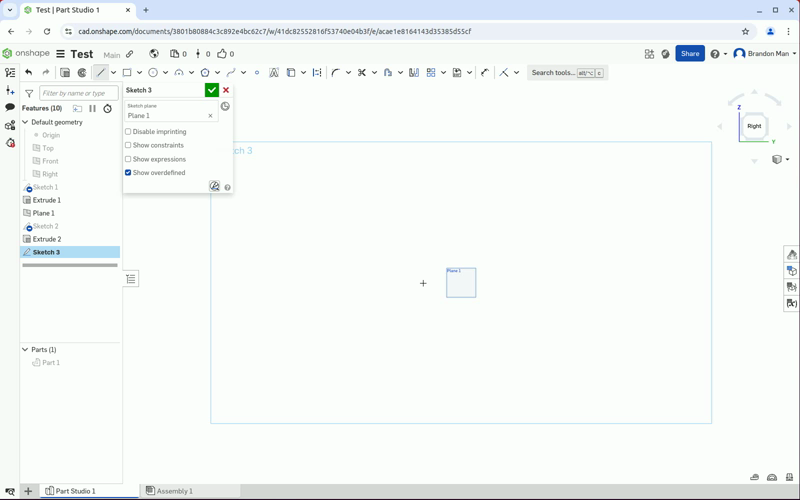
key_up(shift)
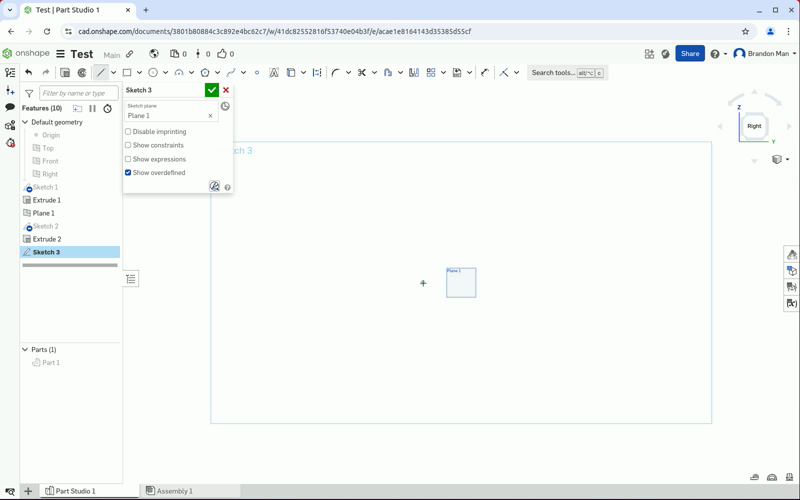
key_down(shift)
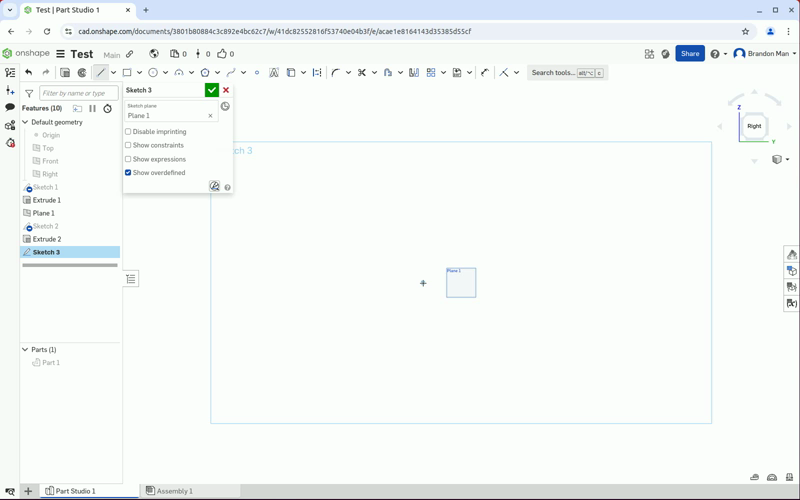
mouse_move(453, 282)
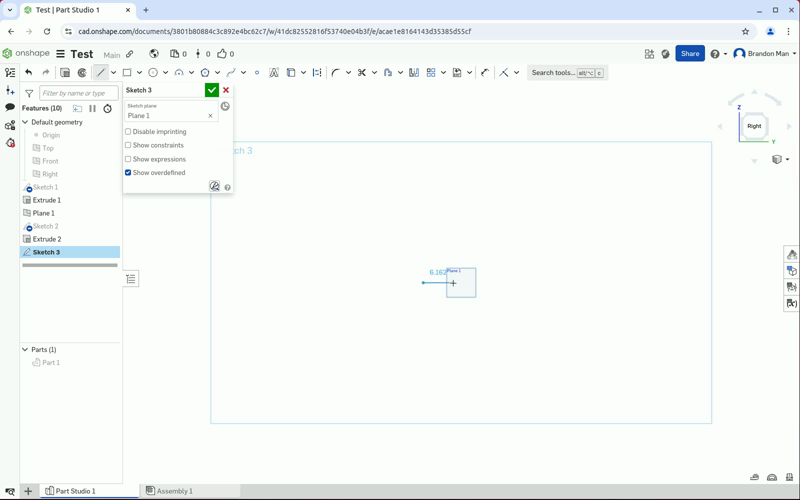
mouse_move(461, 282)
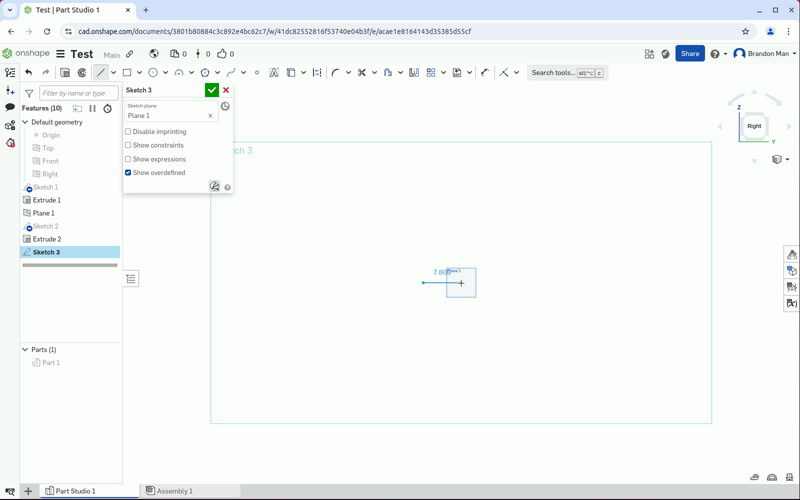
click(461, 282)
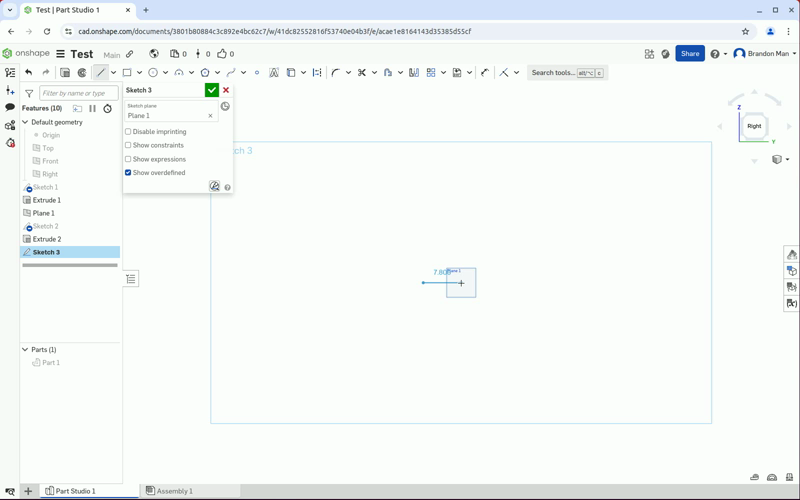
key_up(shift)
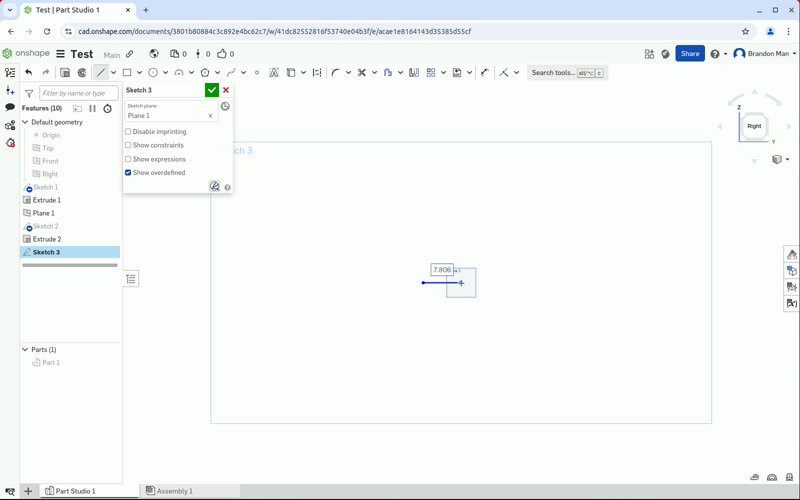
key_down(shift)
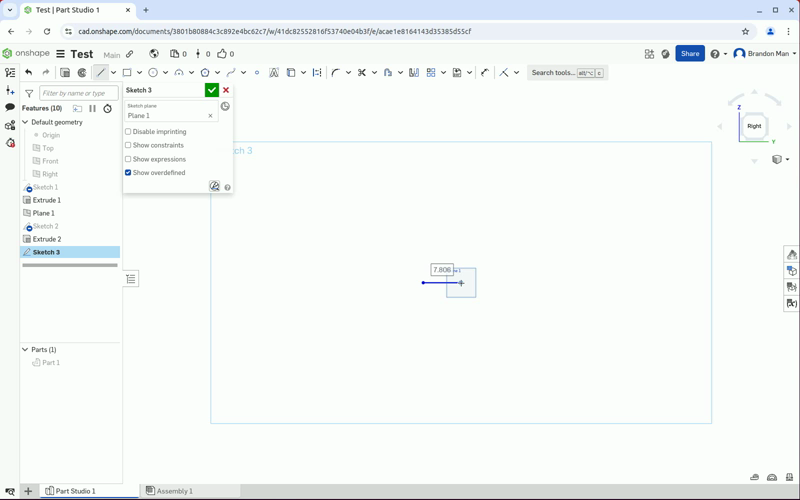
mouse_move(461, 207)
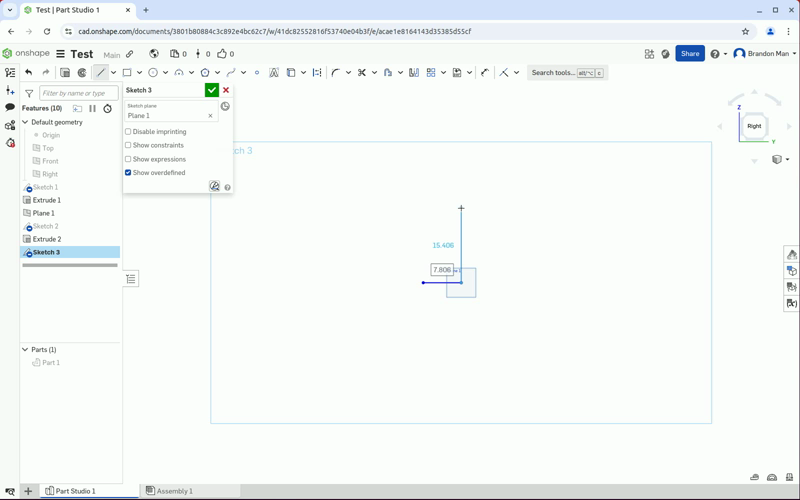
click(461, 207)
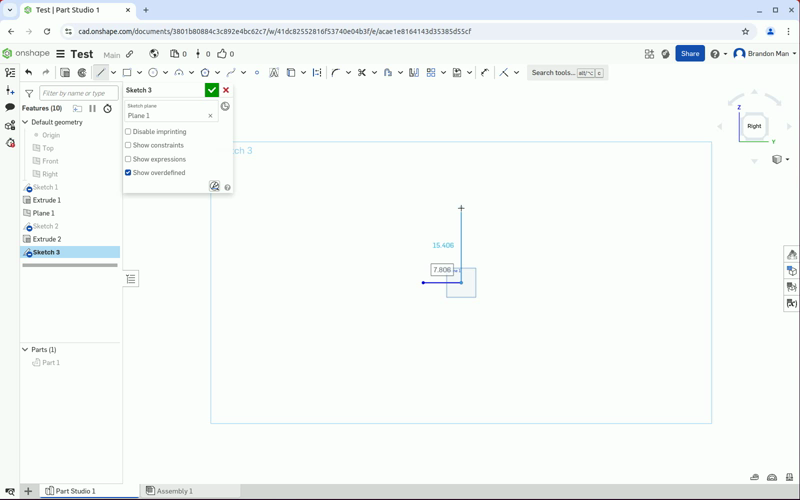
key_up(shift)
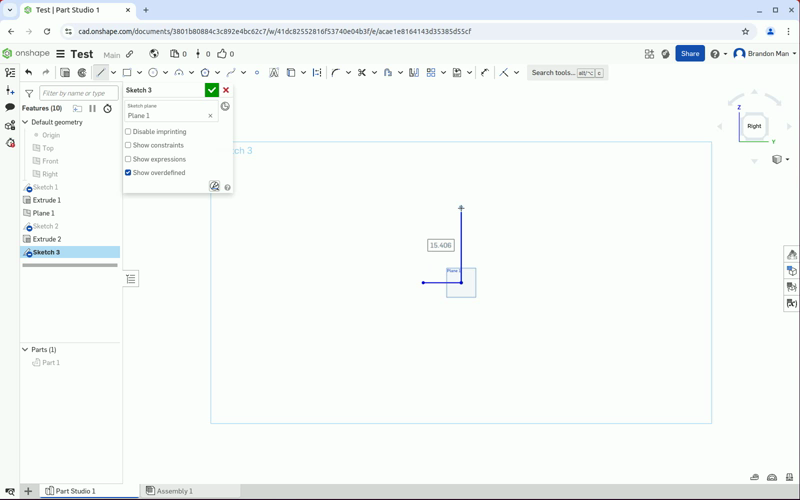
key_down(shift)
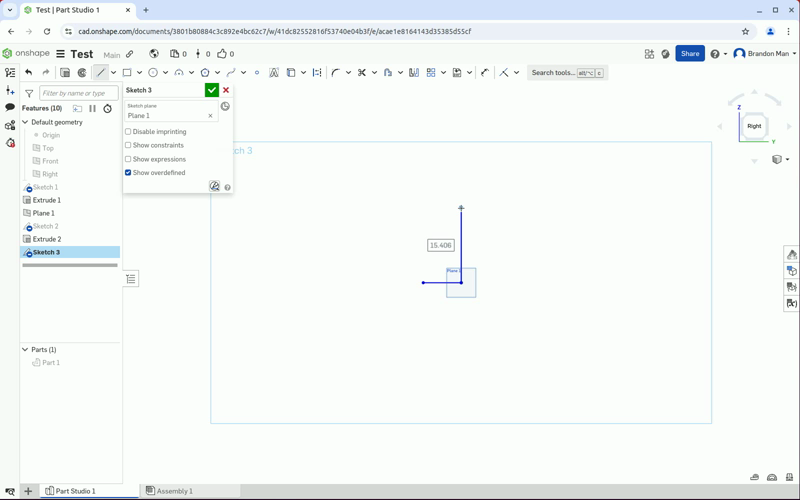
mouse_move(491, 207)
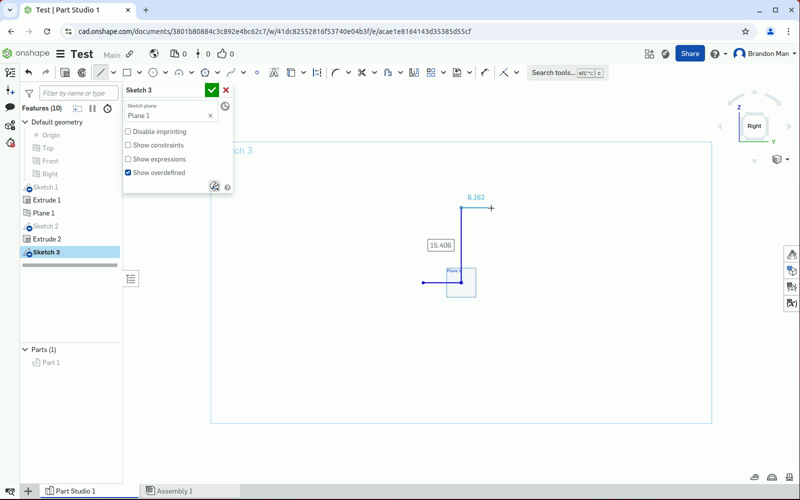
mouse_move(423, 207)
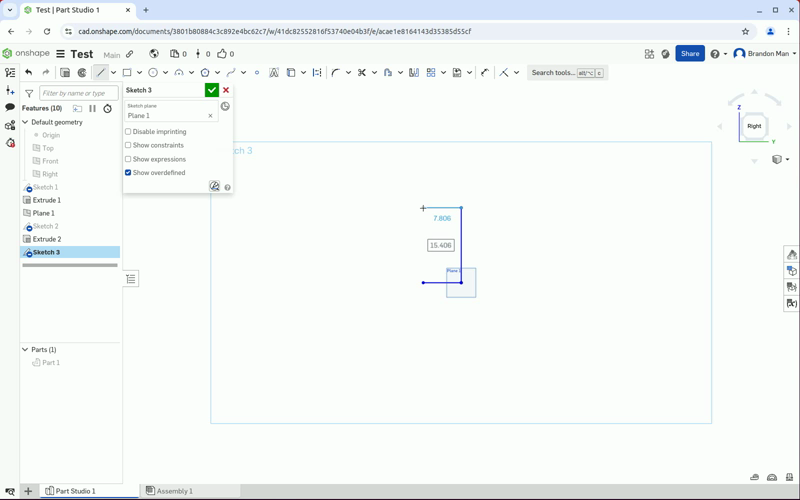
click(423, 207)
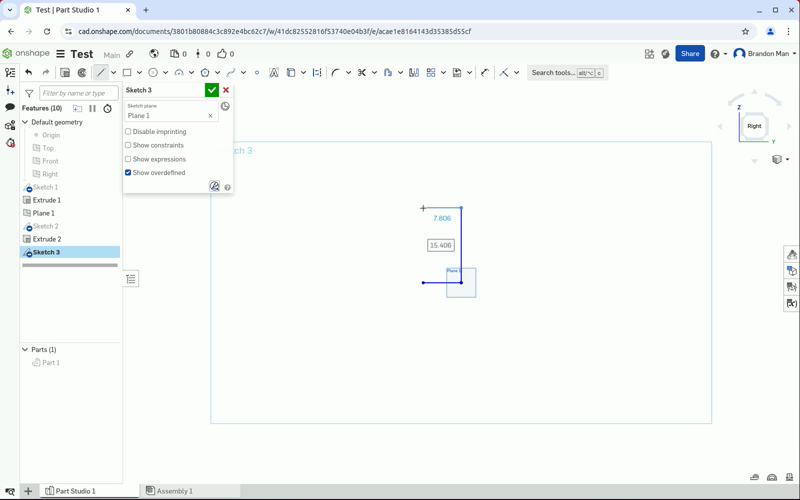
key_up(shift)
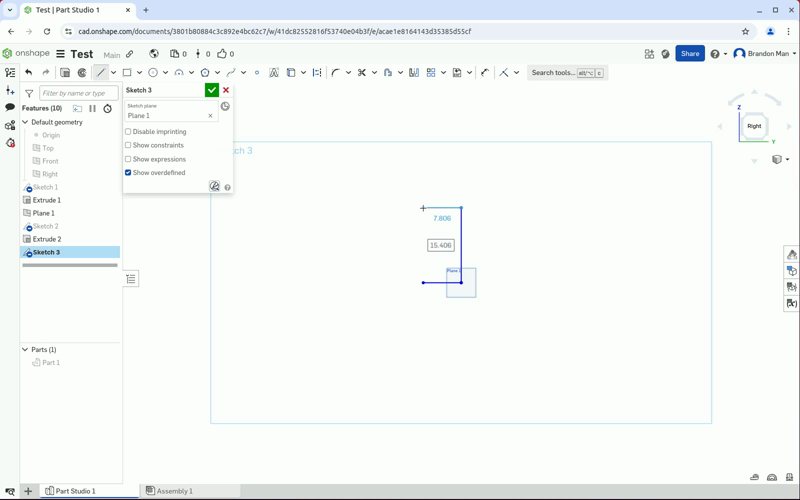
key_down(shift)
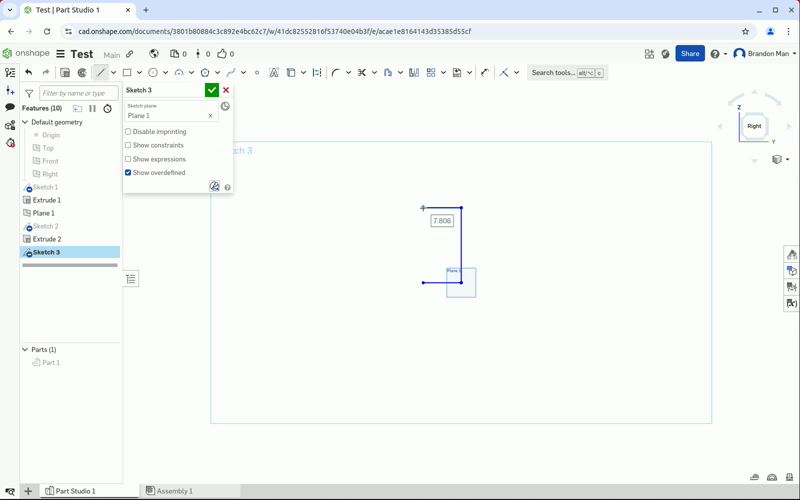
mouse_move(453, 207)
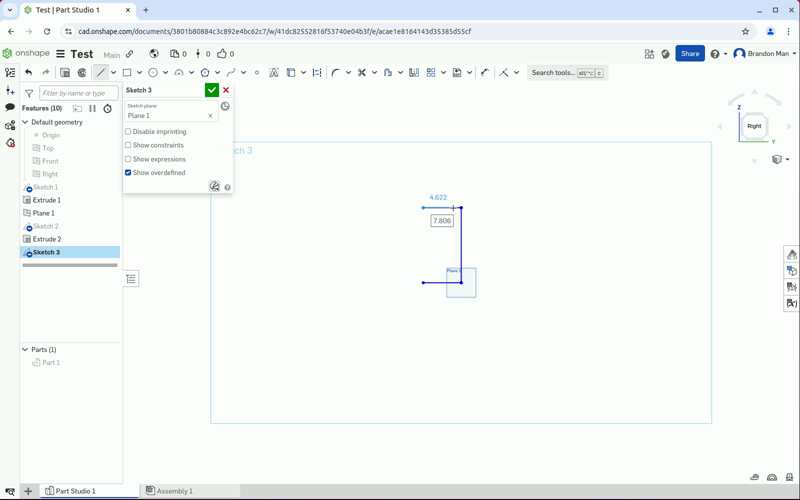
mouse_move(423, 226)
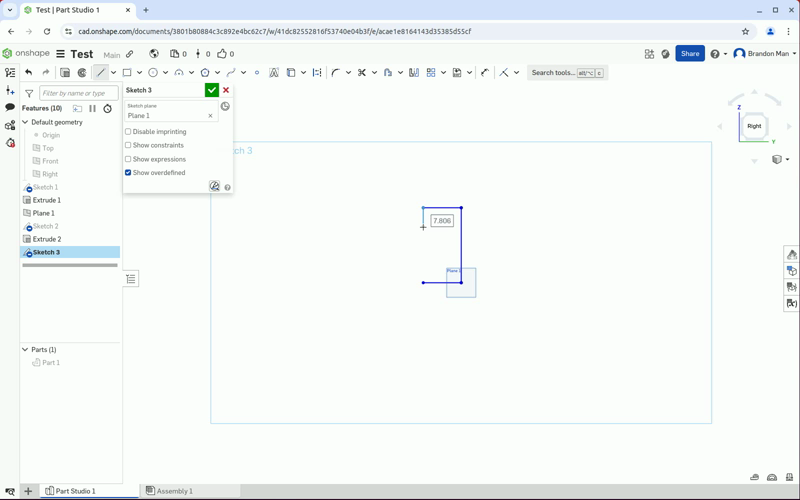
click(423, 226)
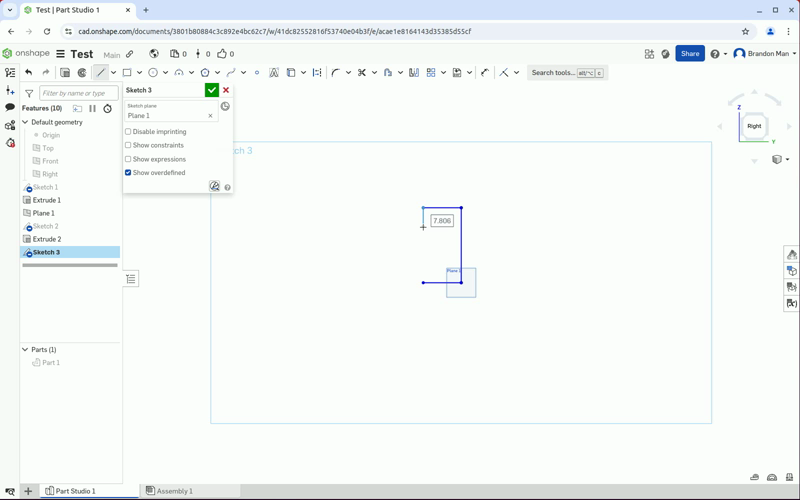
key_up(shift)
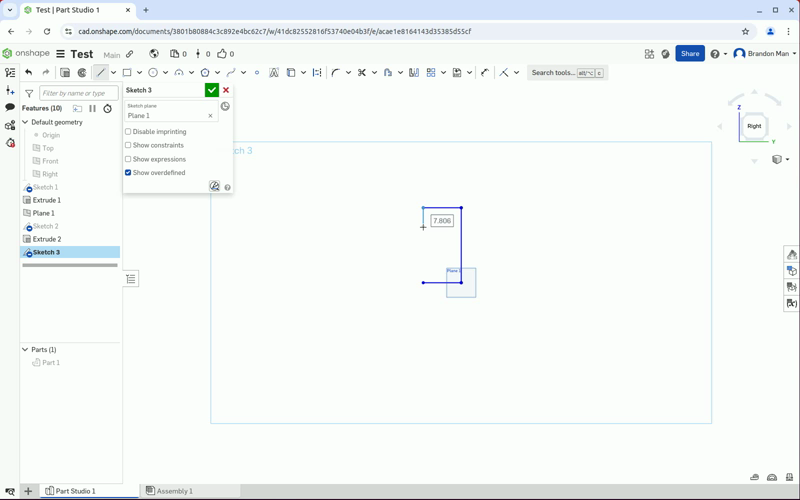
mouse_move(453, 226)
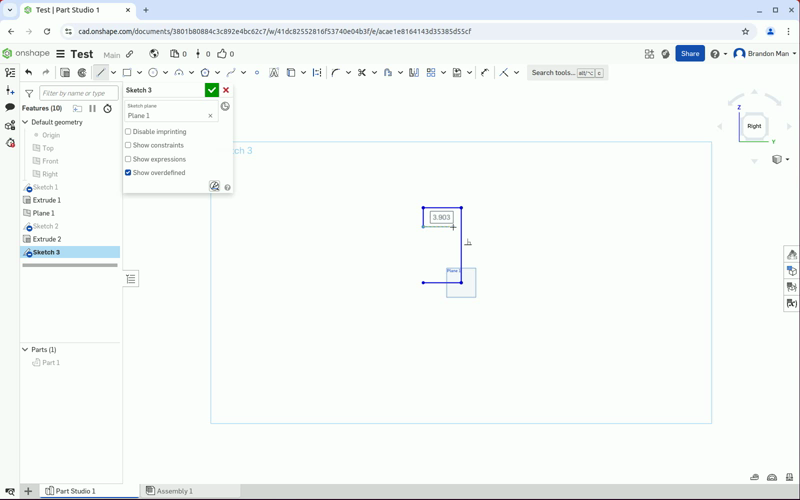
key_down(shift)
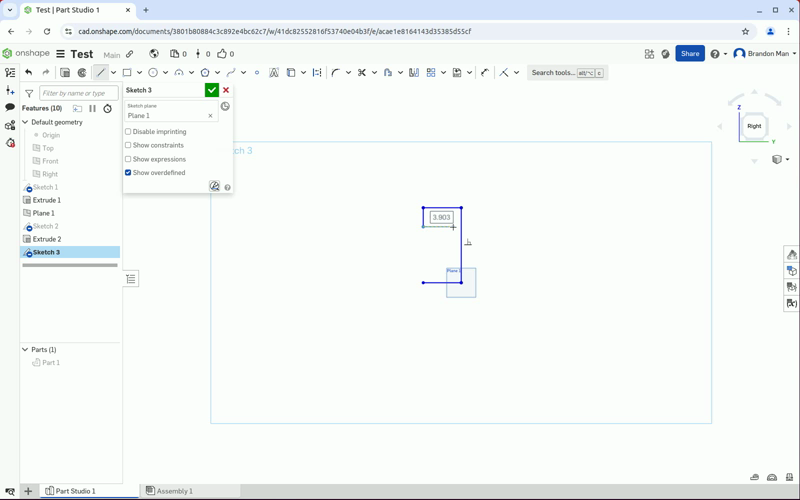
mouse_move(423, 282)
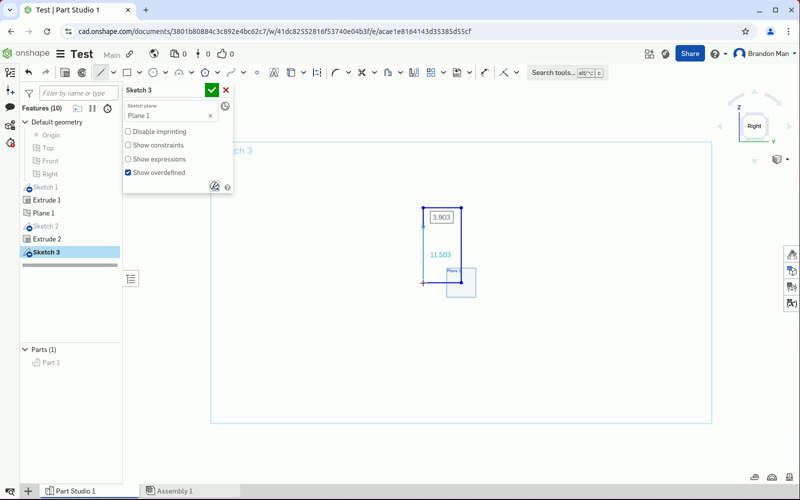
key_up(shift)
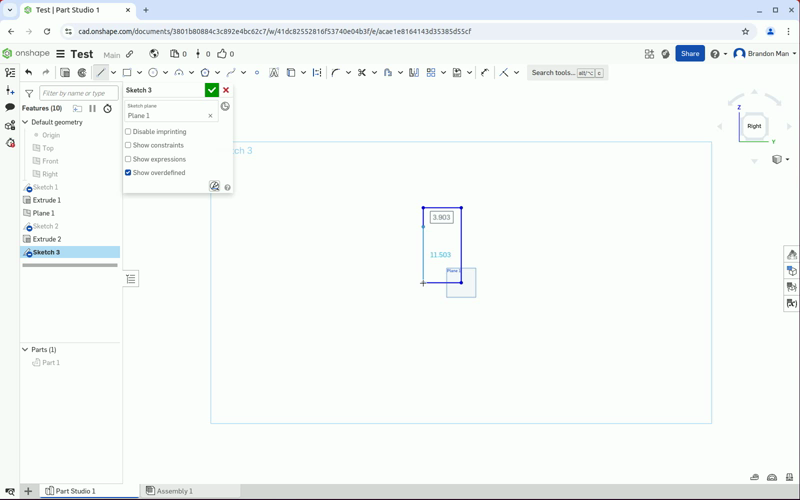
click(423, 282)
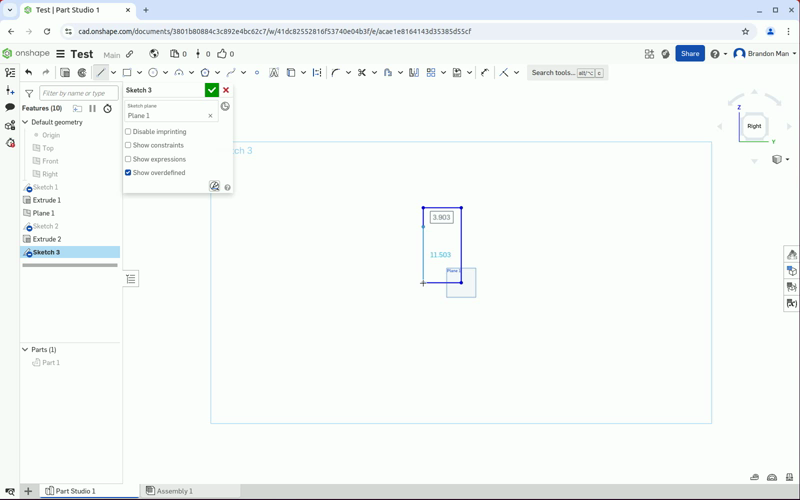
key(esc)
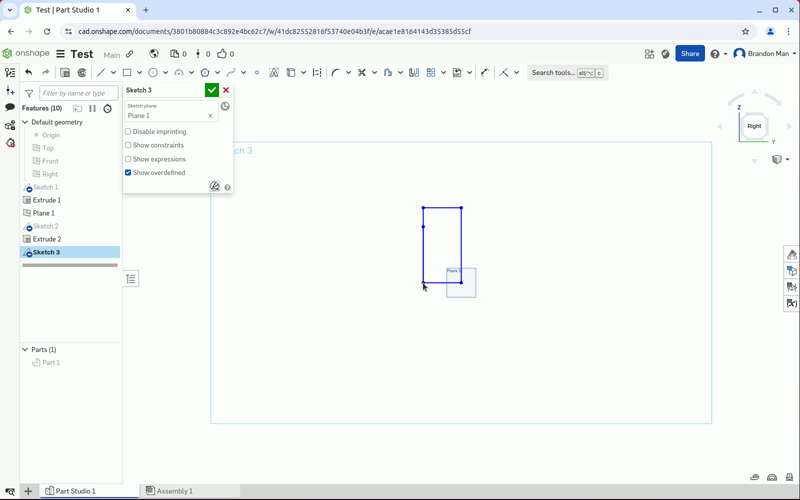
mouse_move(433, 277)
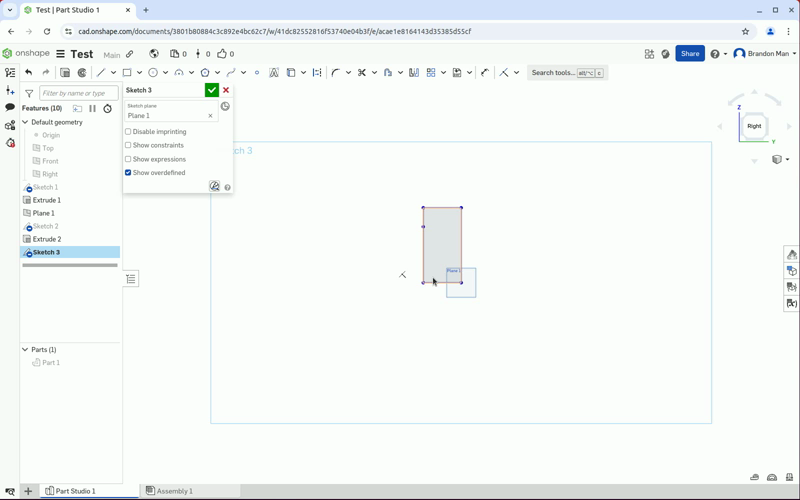
click(433, 277)
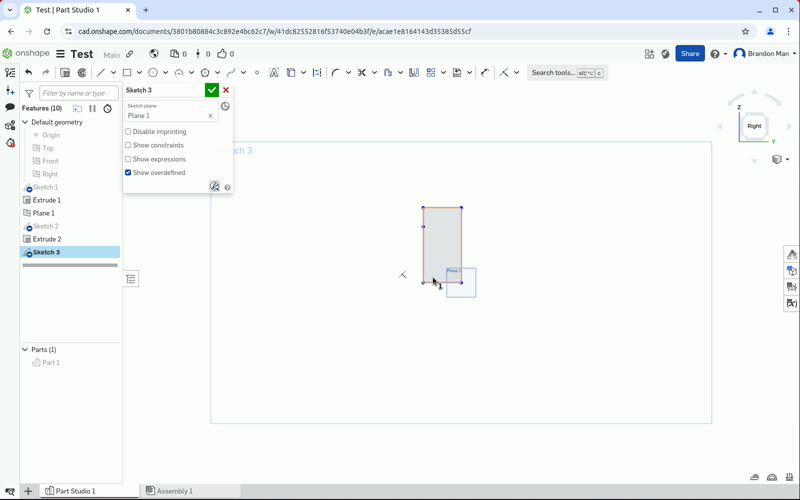
mouse_move(73, 352)
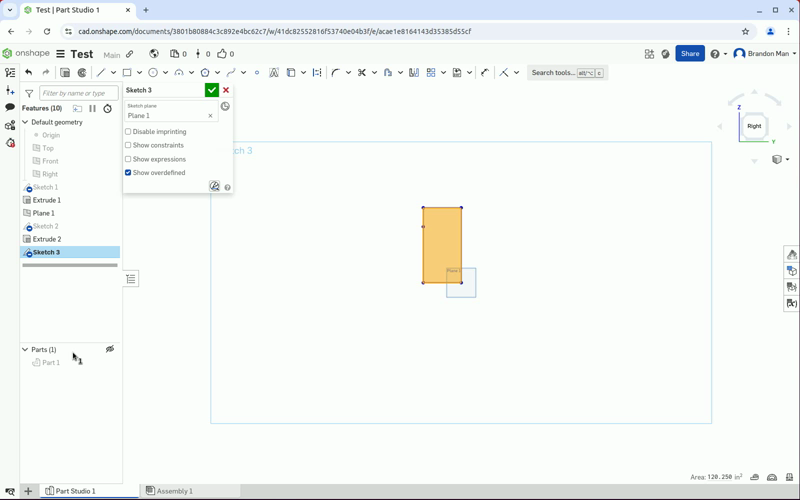
key(shift+y)
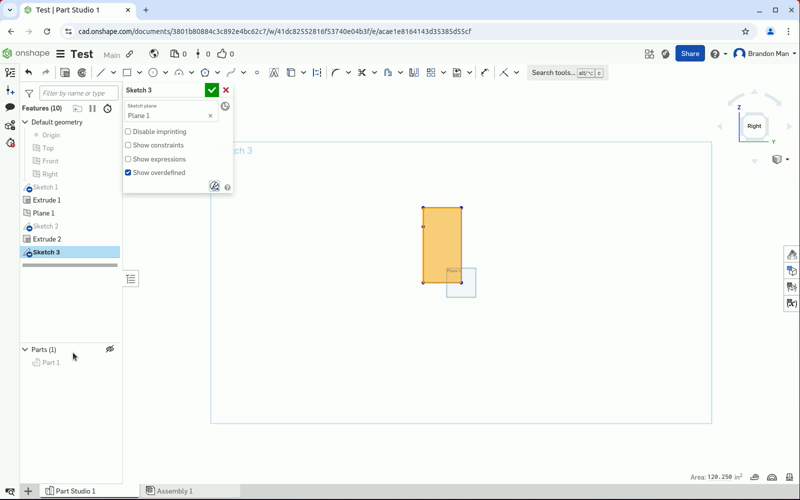
key(shift+e)
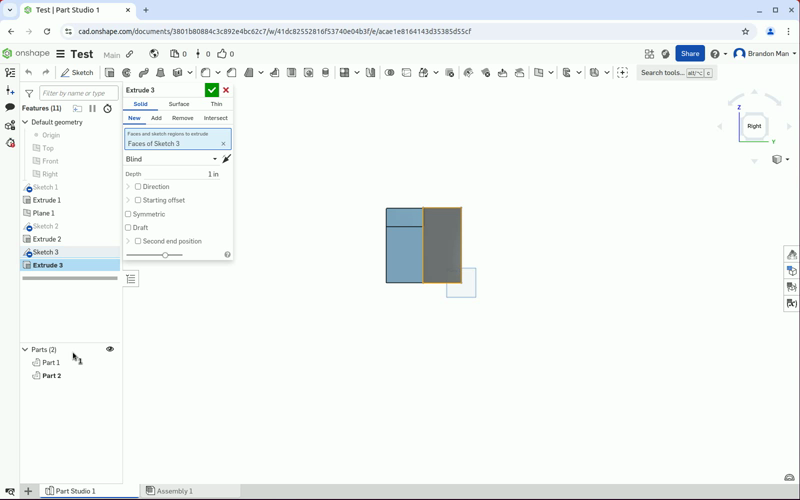
mouse_move(143, 106)
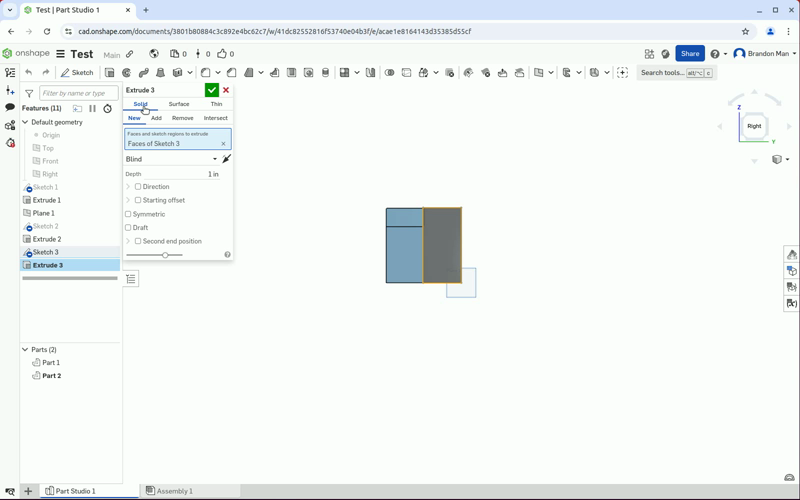
click(143, 106)
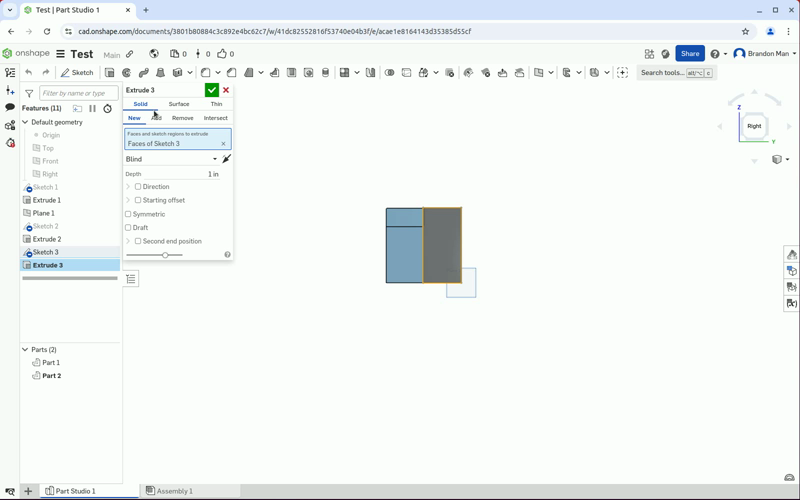
mouse_move(186, 120)
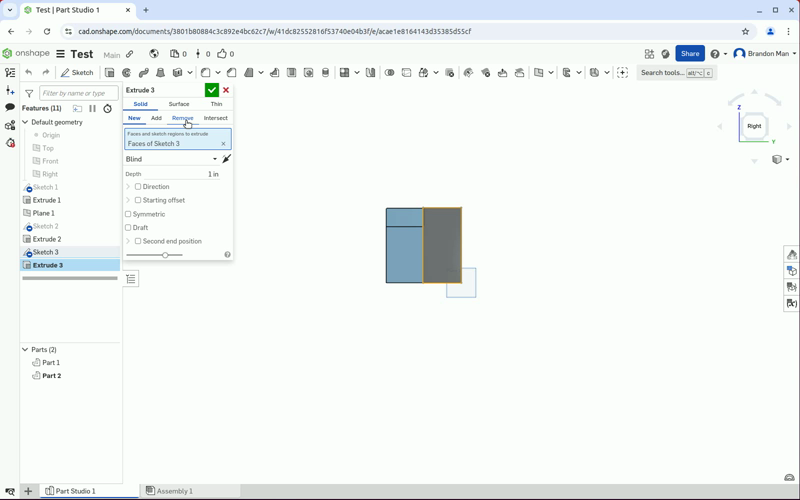
click(186, 120)
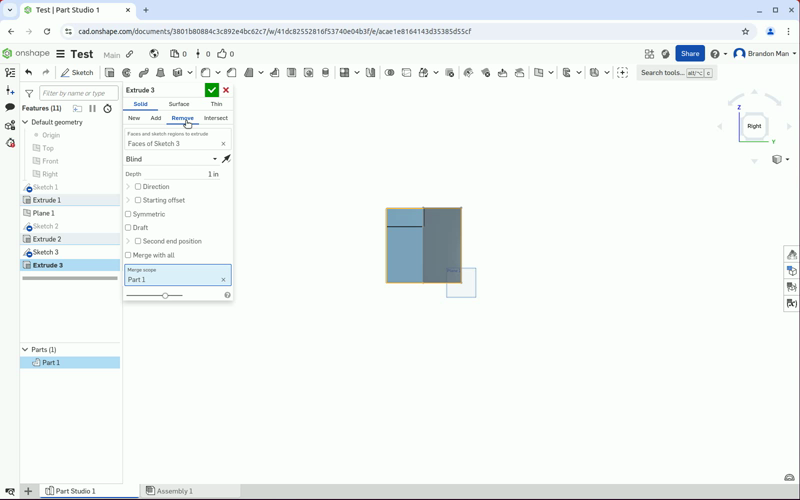
key(tab, 4)
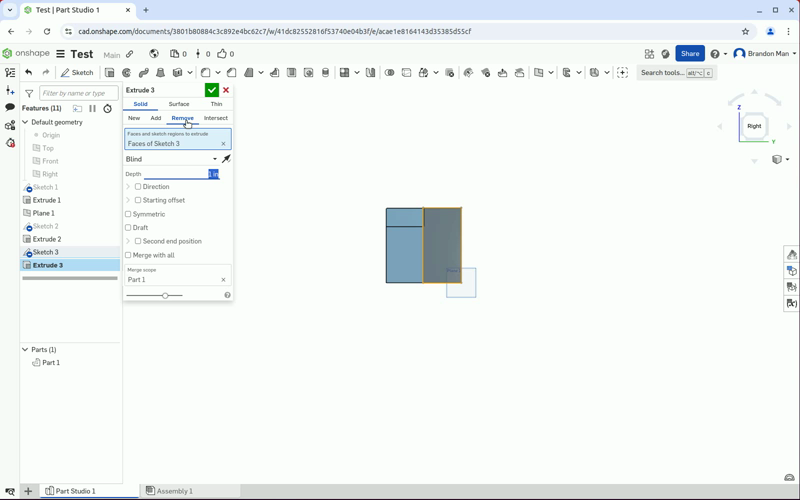
text(3.851)
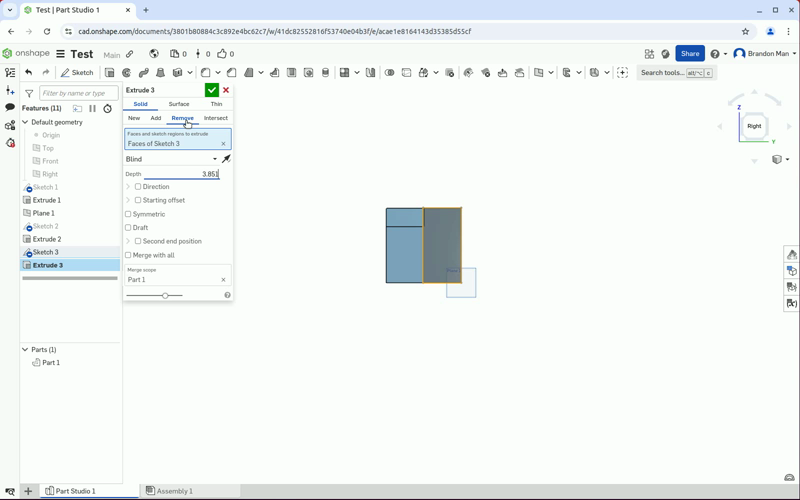
key(tab, 6)
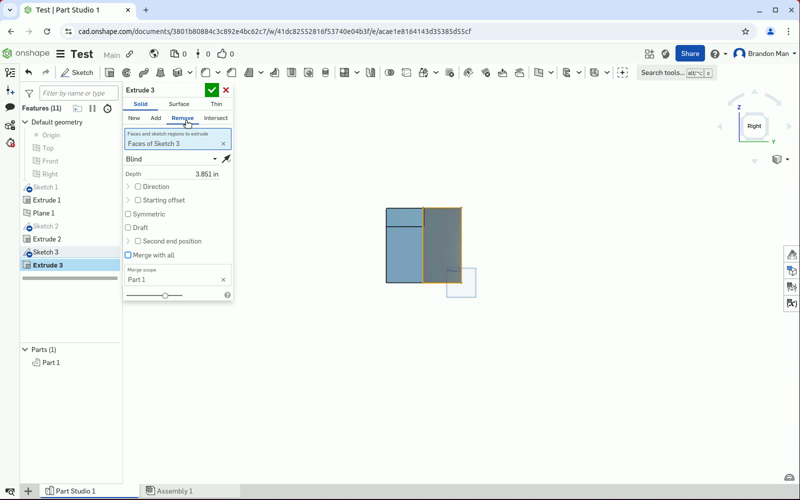
key(space)
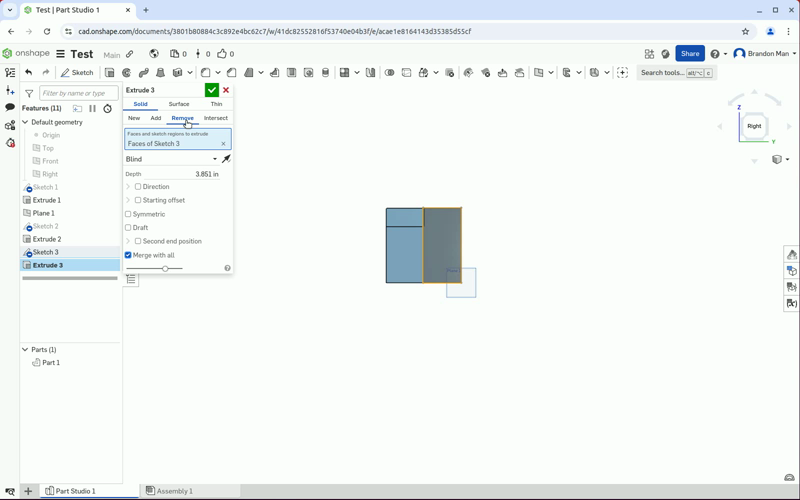
key(enter)
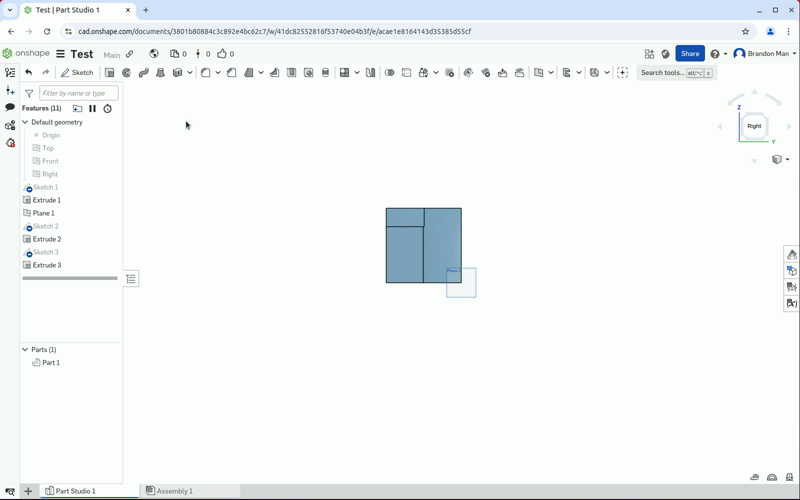
key(shift+h)
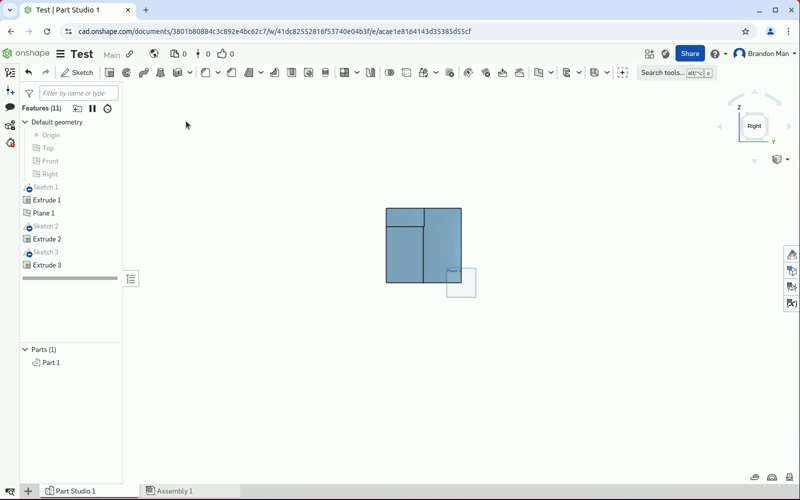
key(shift+h)
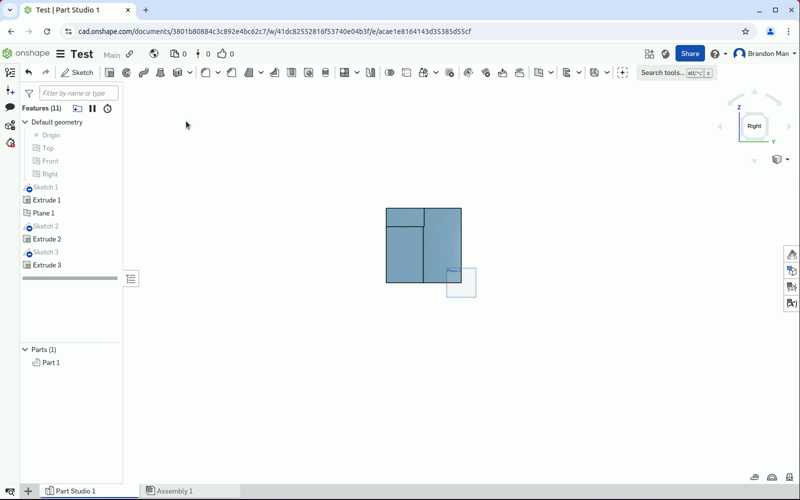
key(shift+7)
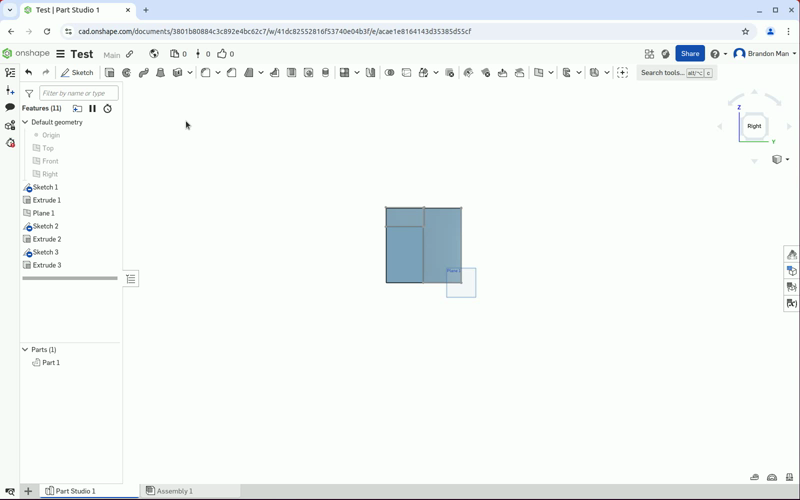
key(right, 2)
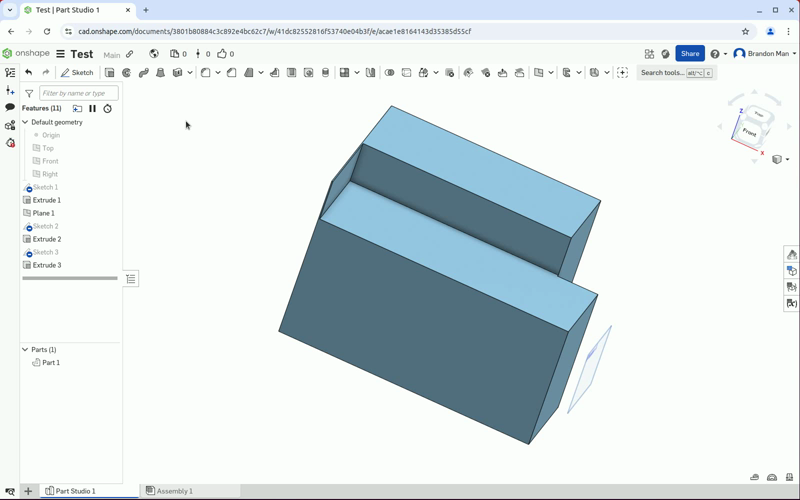
key(down, 2)
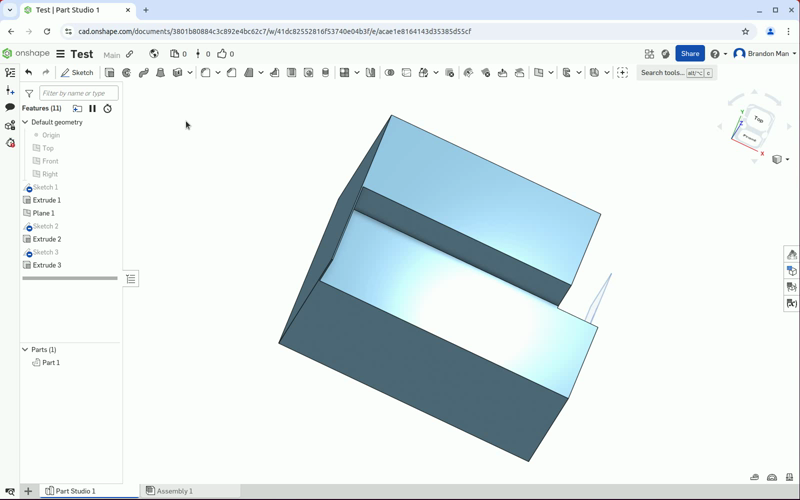
key(up, 2)
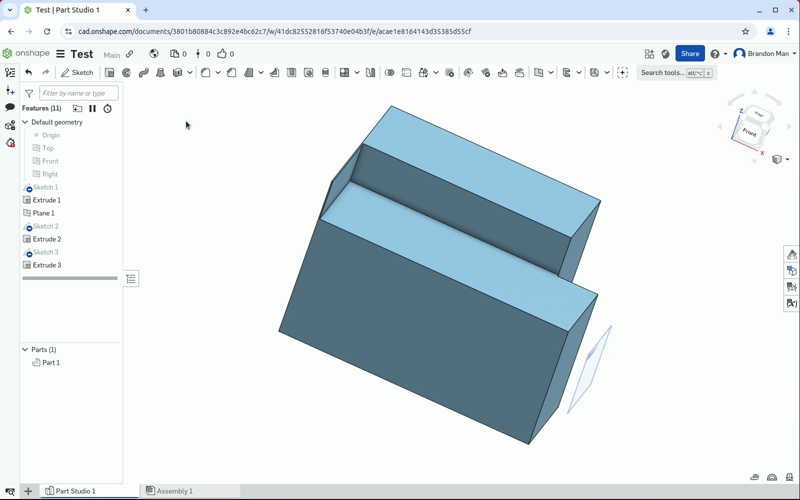
key(left, 2)
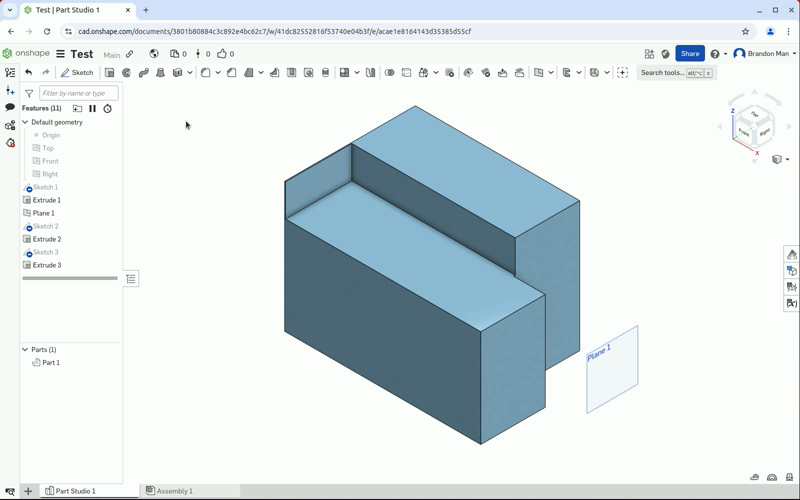
mouse_move(73, 189)
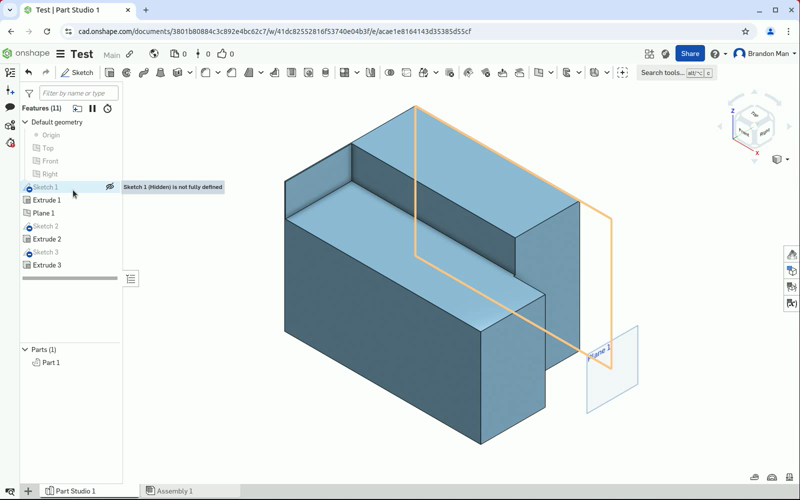
click(73, 189)